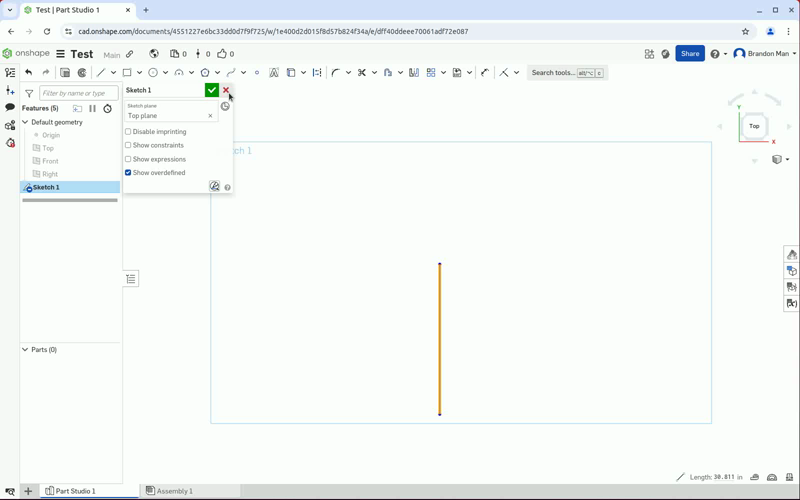
key(shift+h)
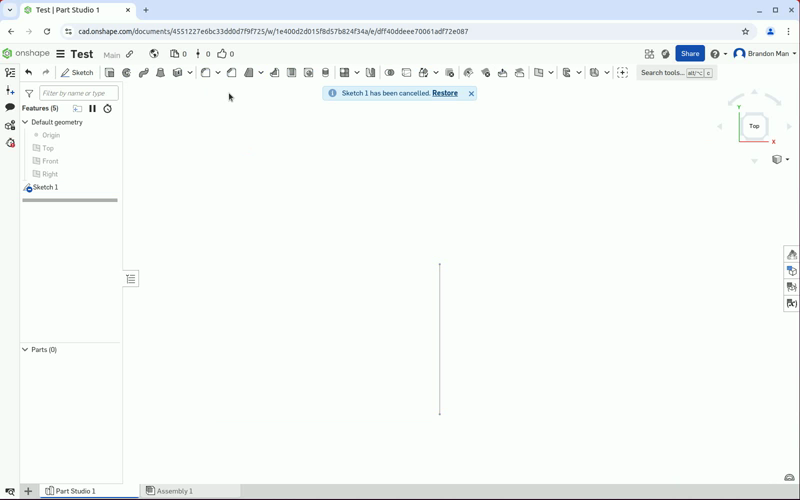
key(shift+s)
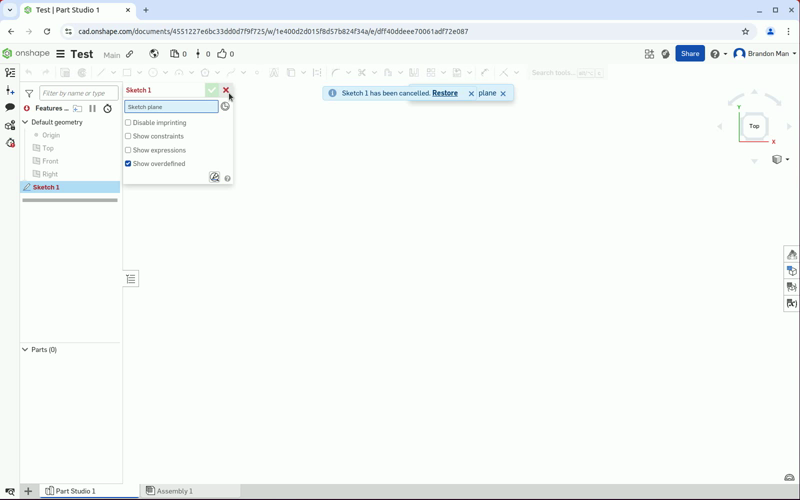
mouse_move(73, 150)
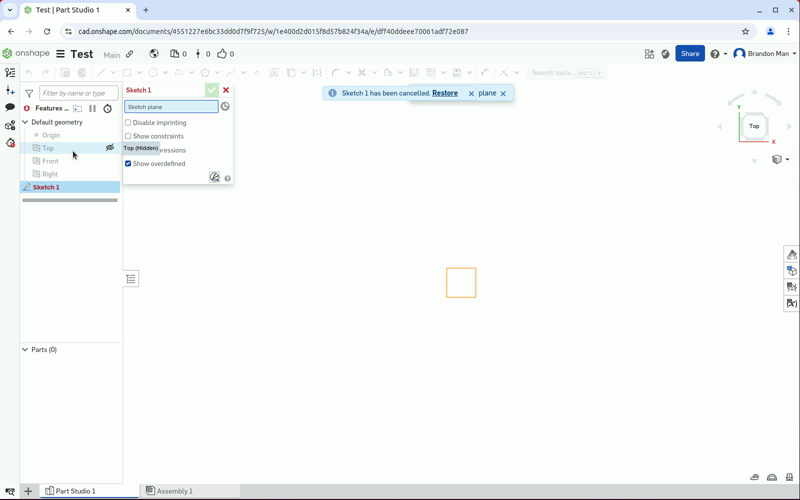
click(73, 150)
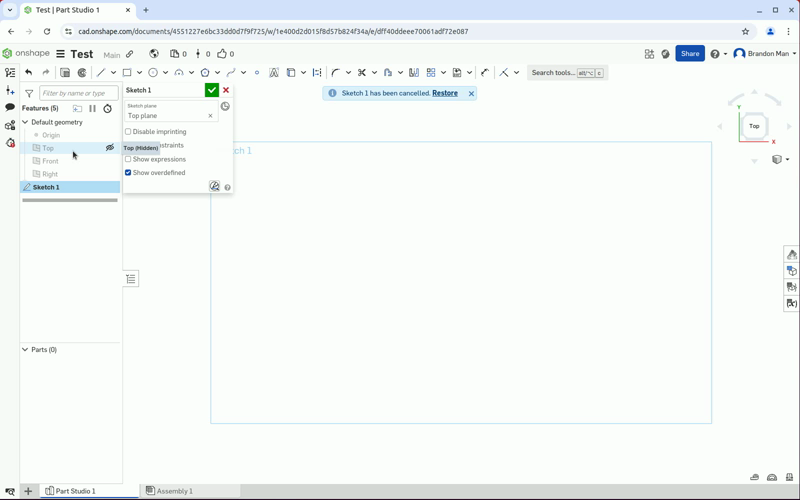
mouse_move(73, 352)
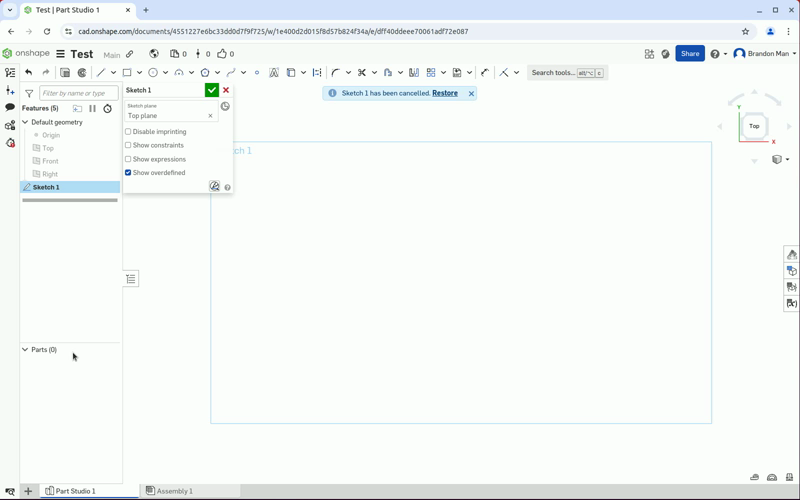
key(y)
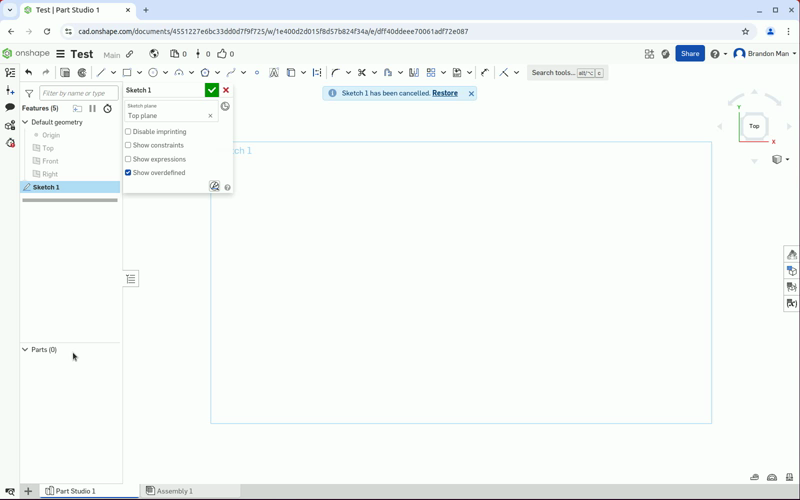
key(c)
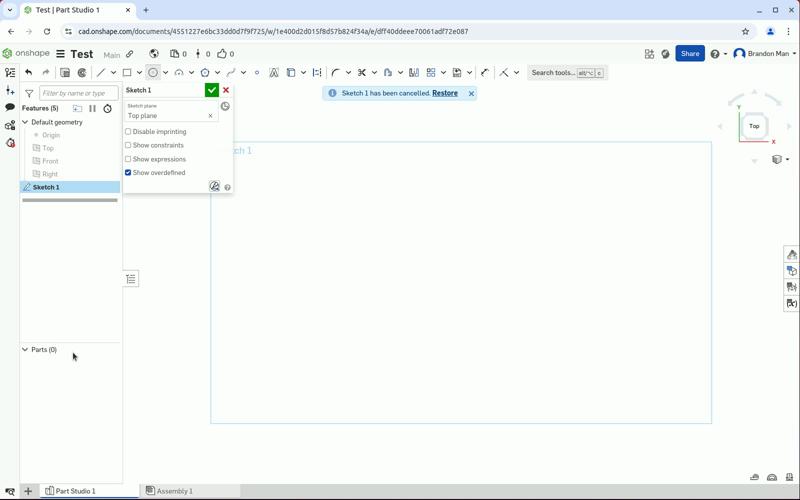
key_down(shift)
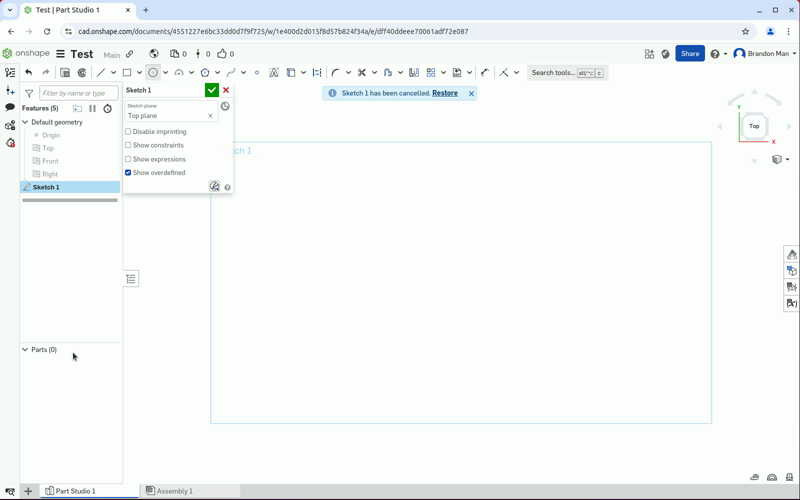
mouse_move(407, 282)
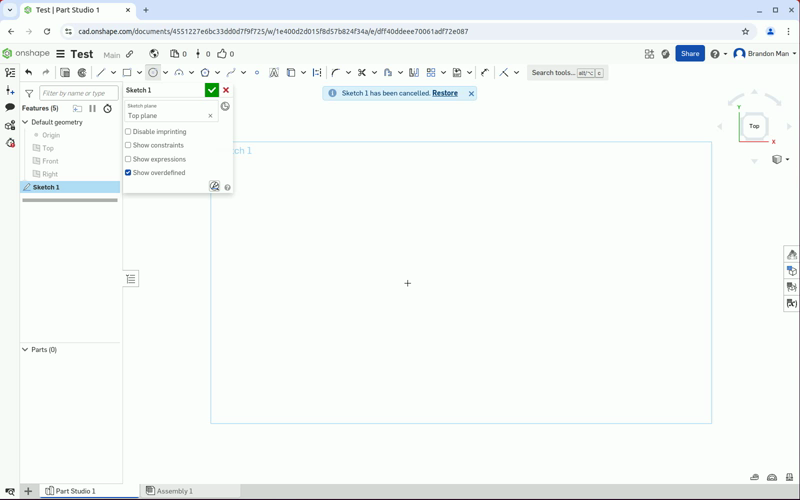
click(407, 282)
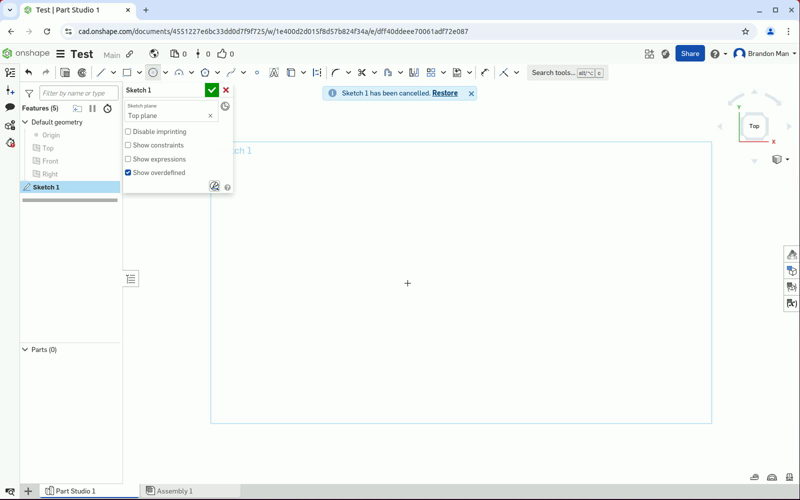
key_up(shift)
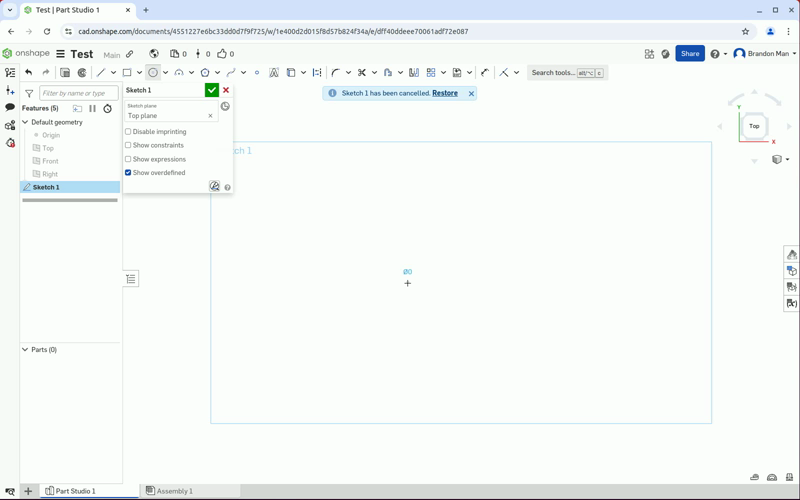
mouse_move(437, 282)
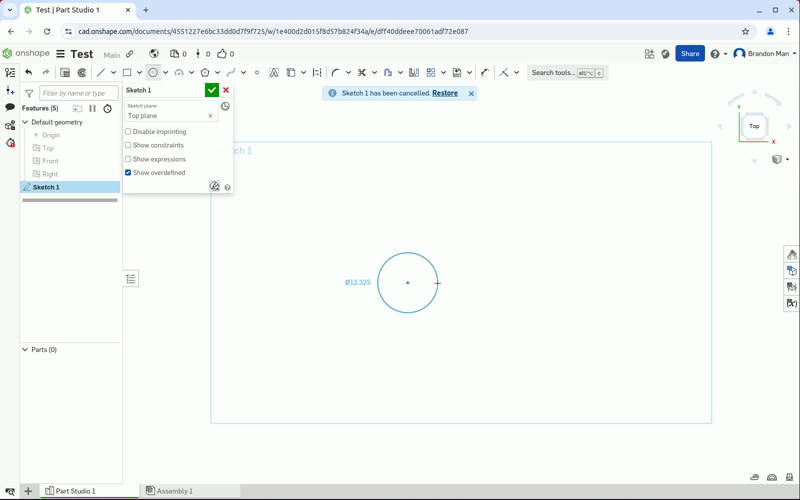
click(437, 282)
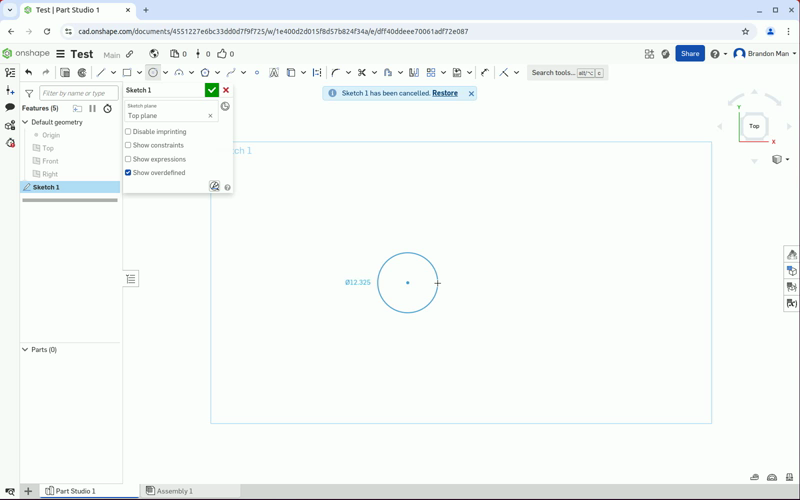
key(esc)
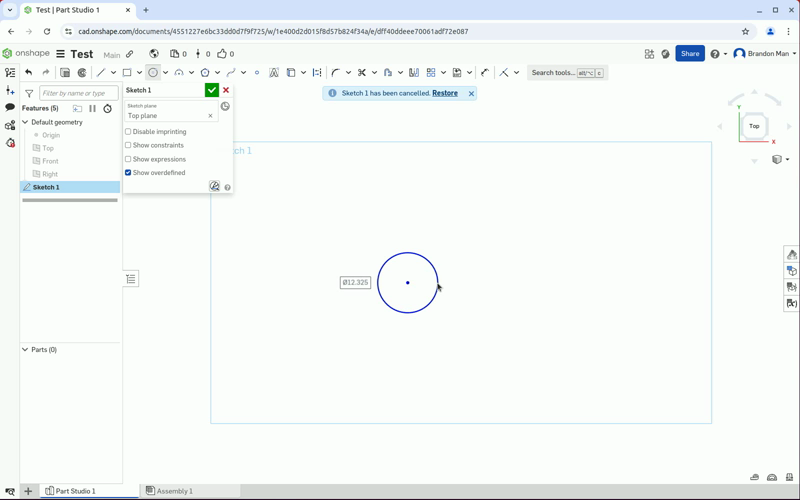
key(c)
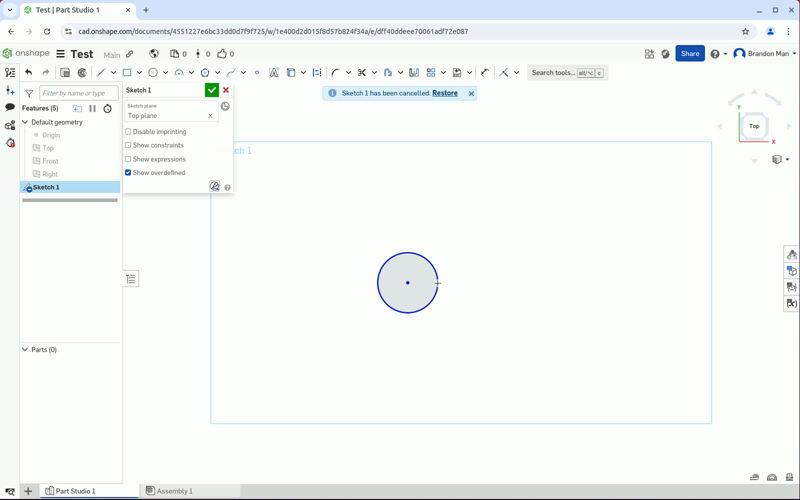
key_down(shift)
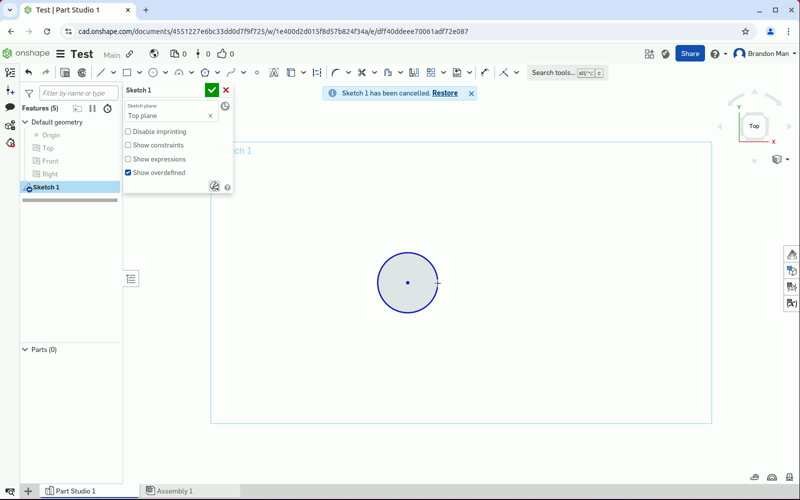
mouse_move(407, 282)
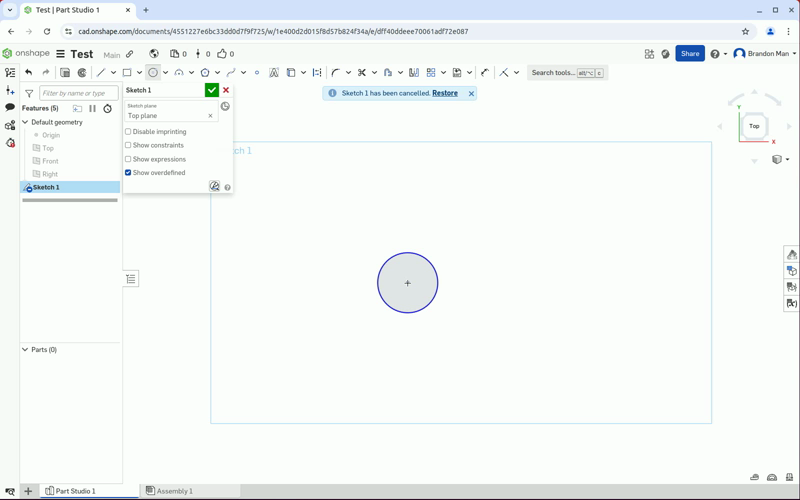
click(407, 282)
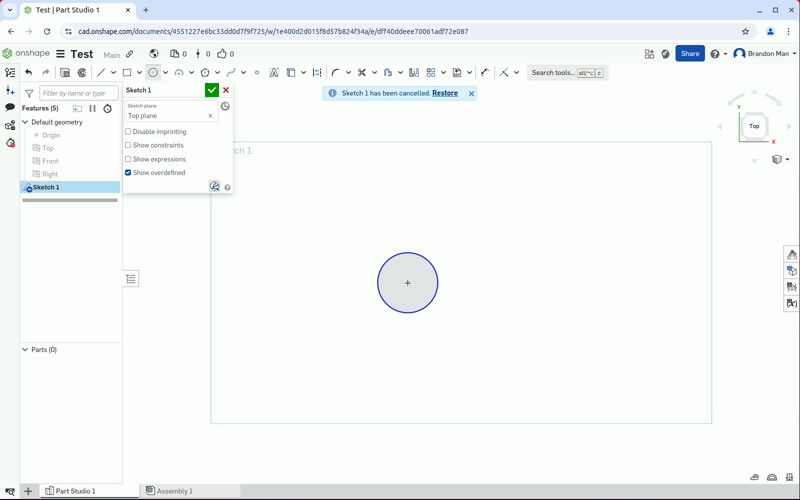
key_up(shift)
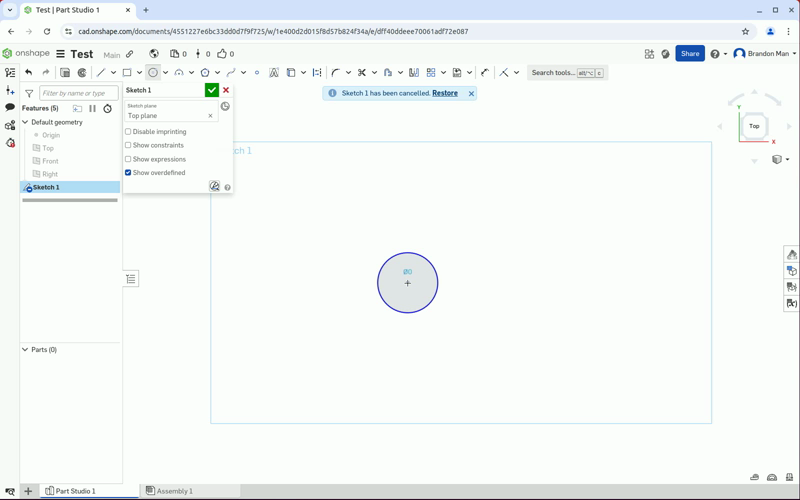
mouse_move(431, 282)
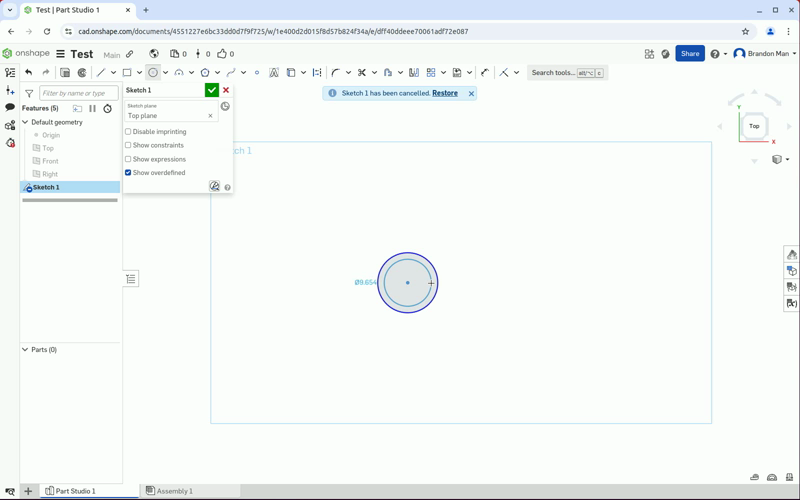
click(431, 282)
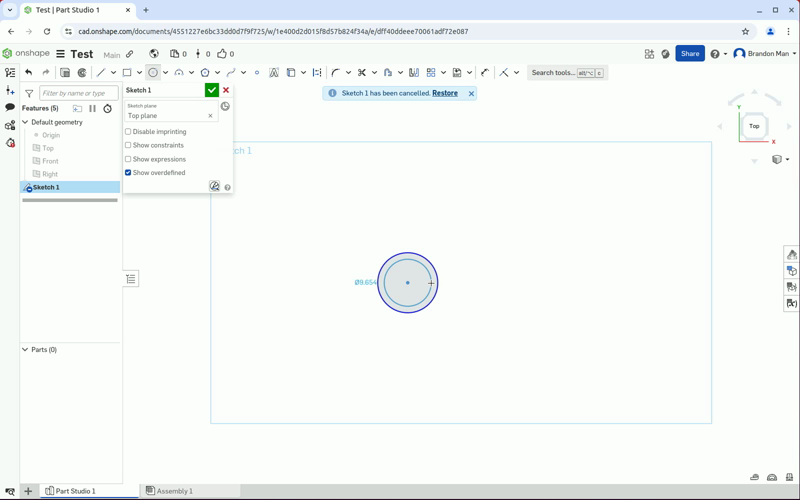
key(esc)
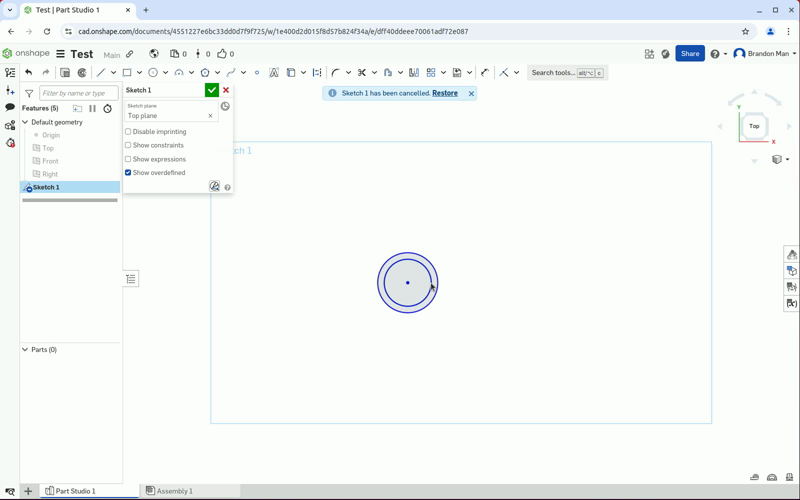
mouse_move(384, 300)
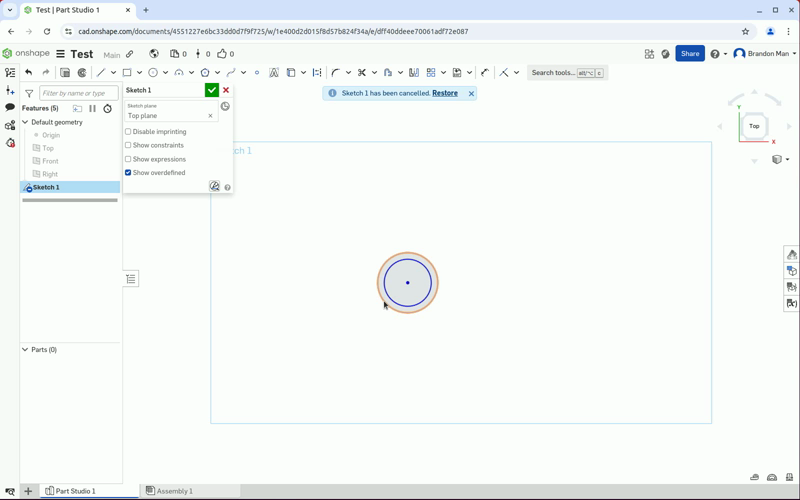
scroll(6)
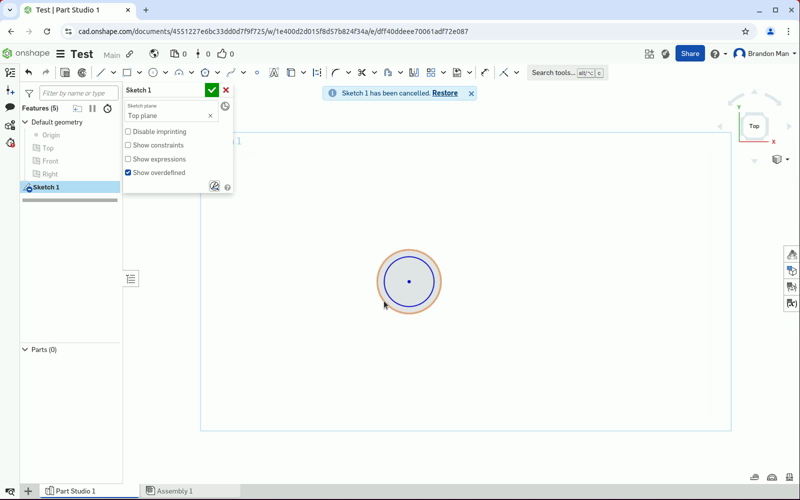
scroll(6)
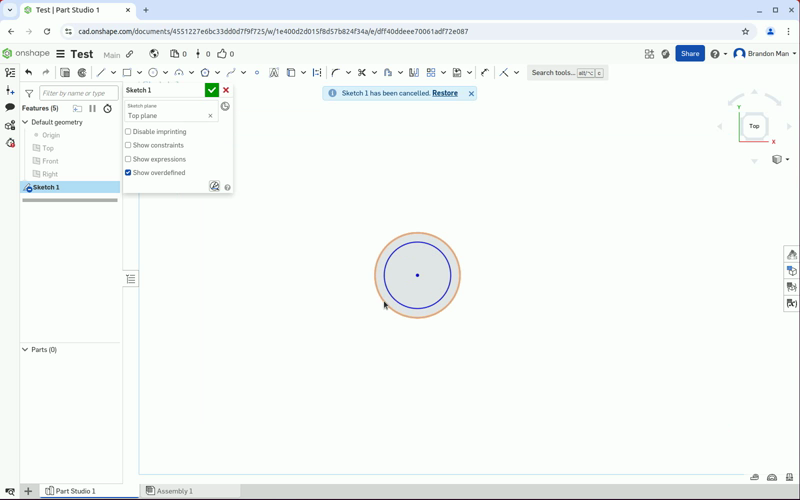
scroll(6)
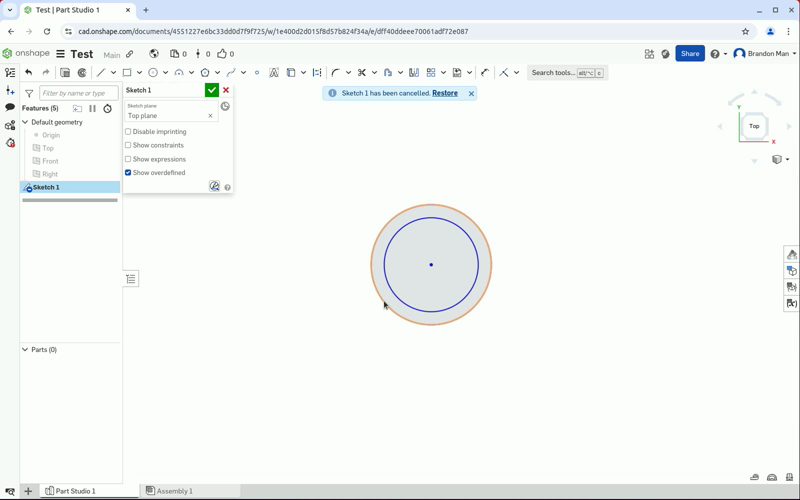
scroll(6)
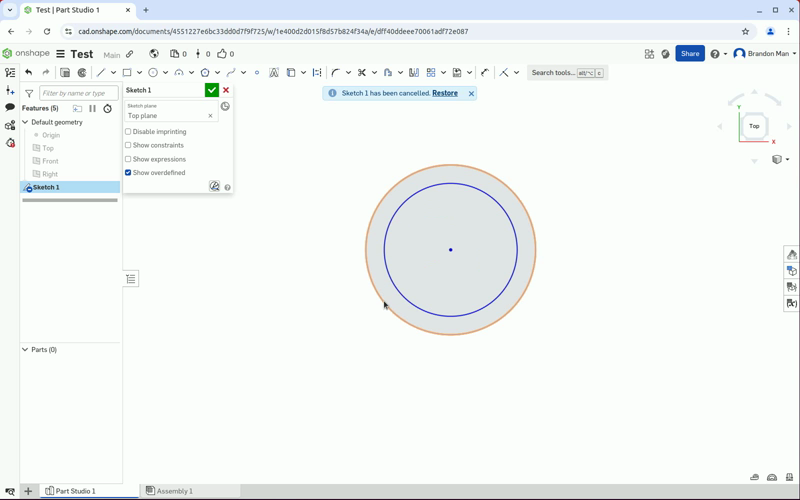
scroll(6)
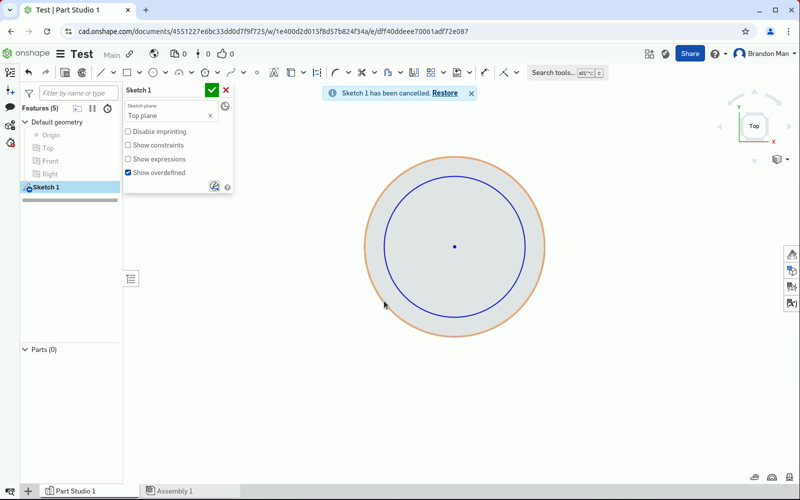
scroll(6)
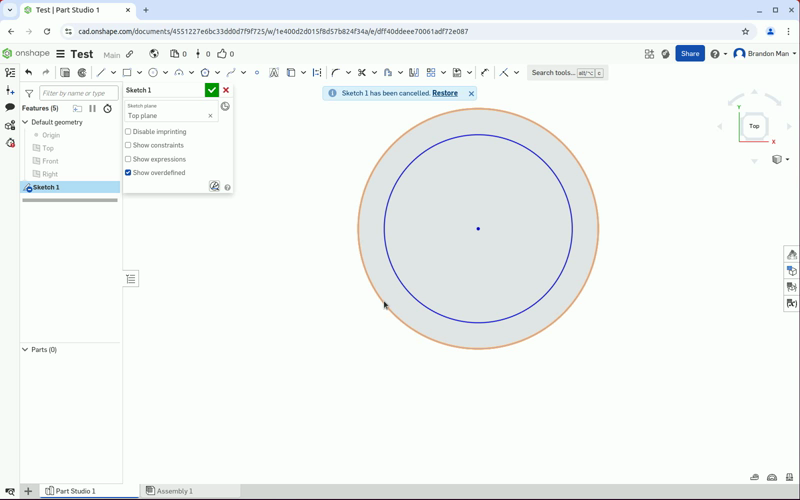
scroll(6)
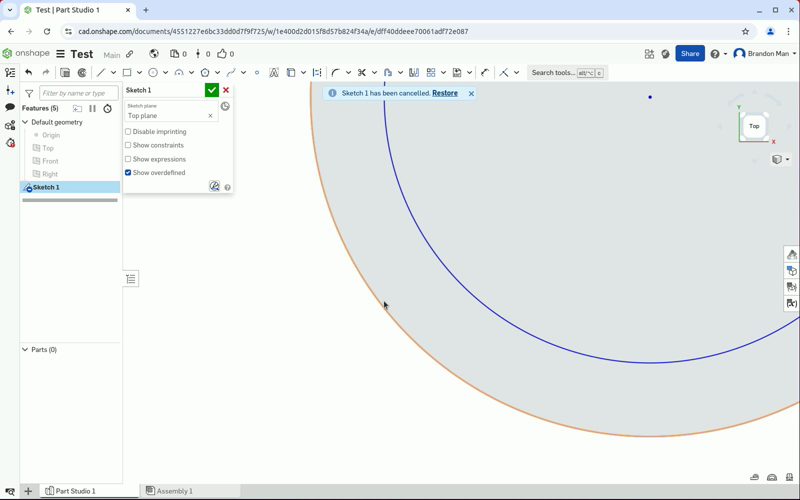
click(384, 300)
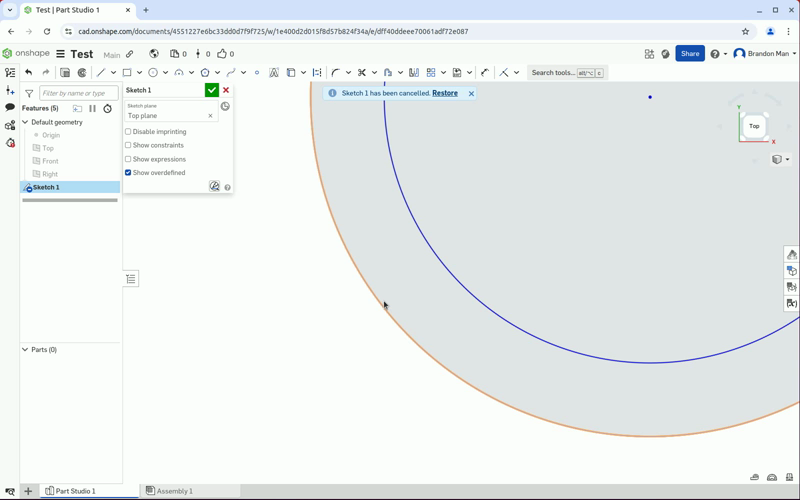
scroll(-6)
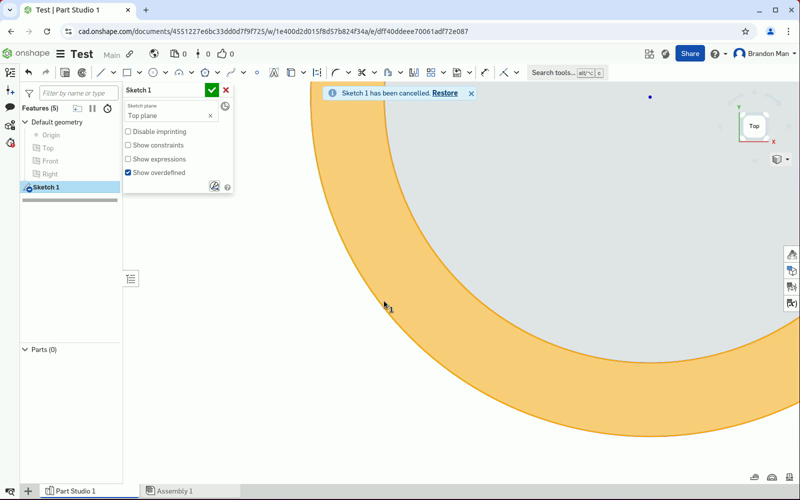
scroll(-6)
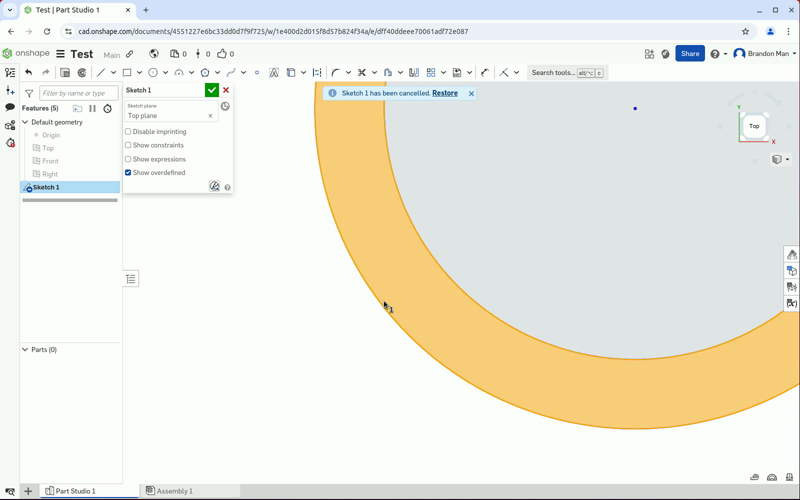
scroll(-6)
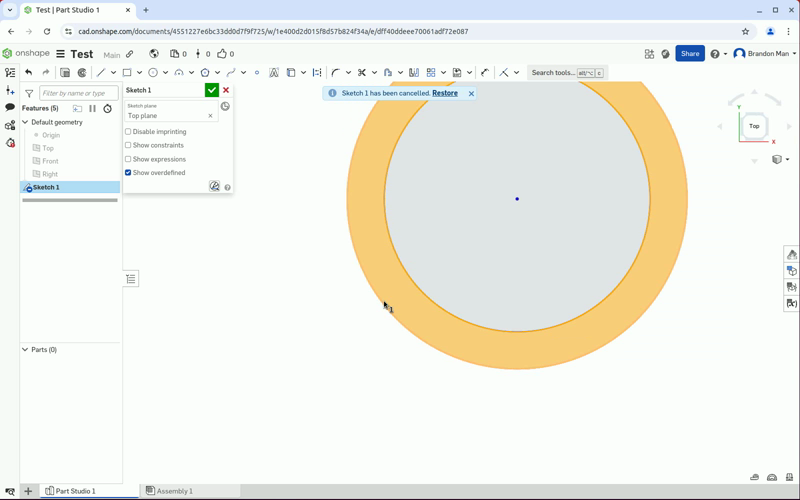
scroll(-6)
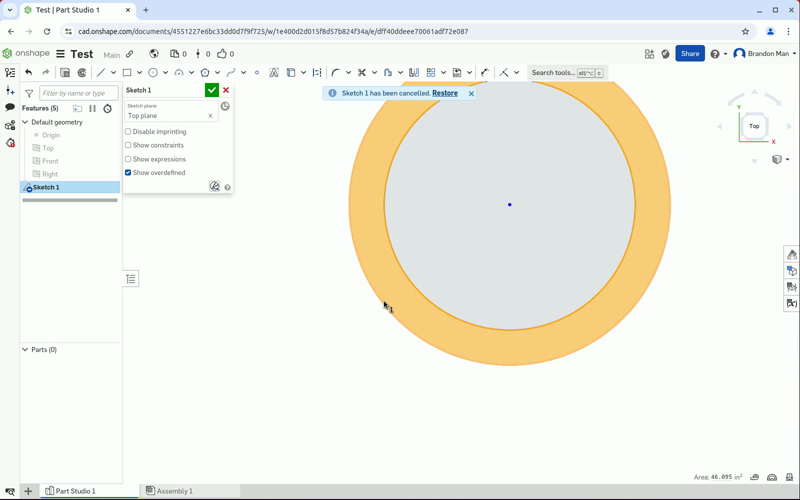
scroll(-6)
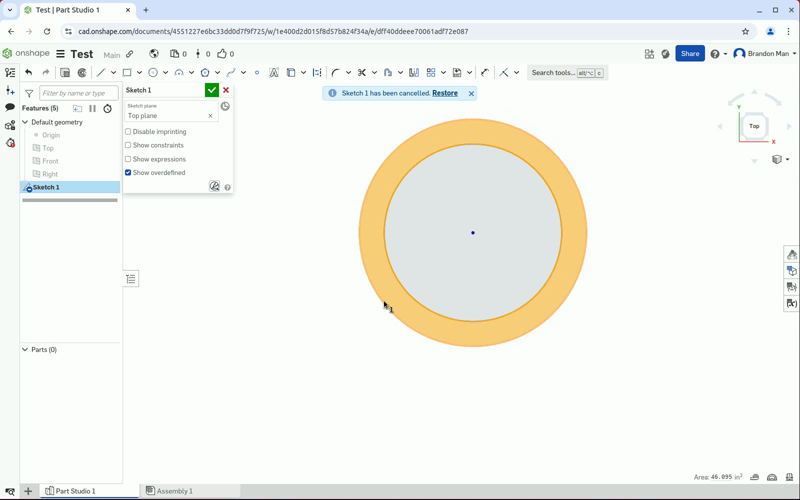
scroll(-6)
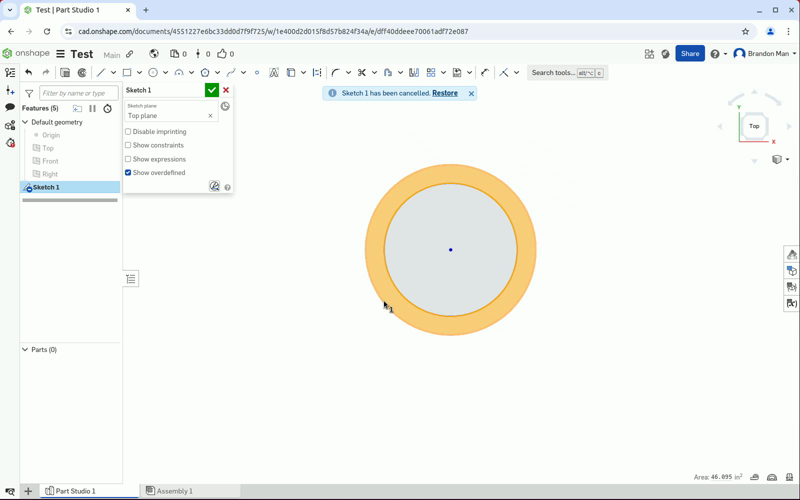
scroll(-6)
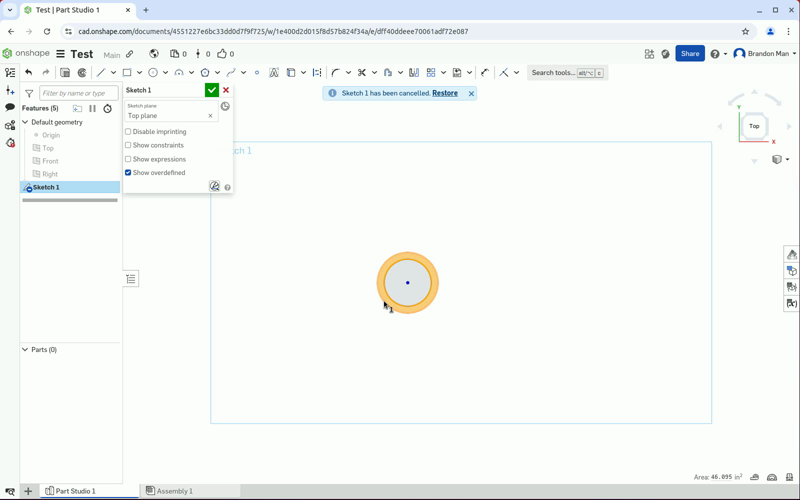
mouse_move(73, 352)
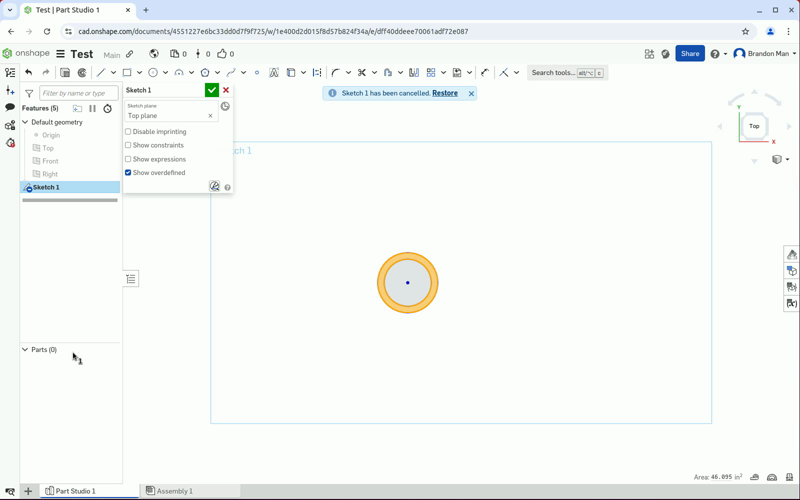
key(shift+y)
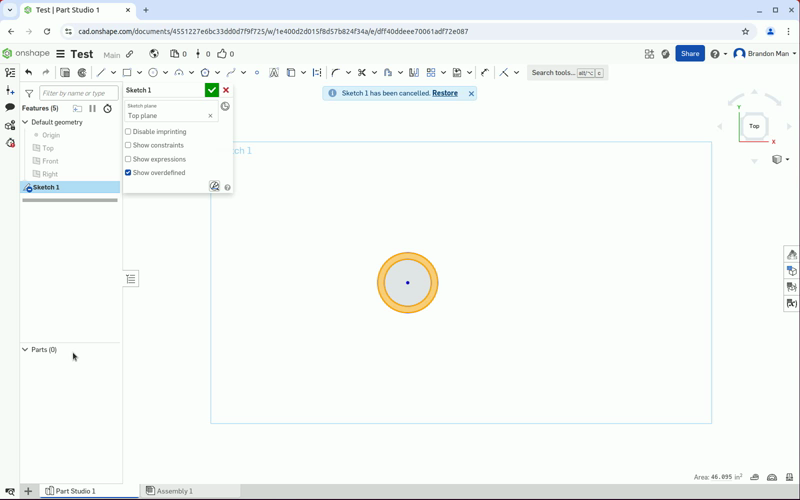
key(shift+e)
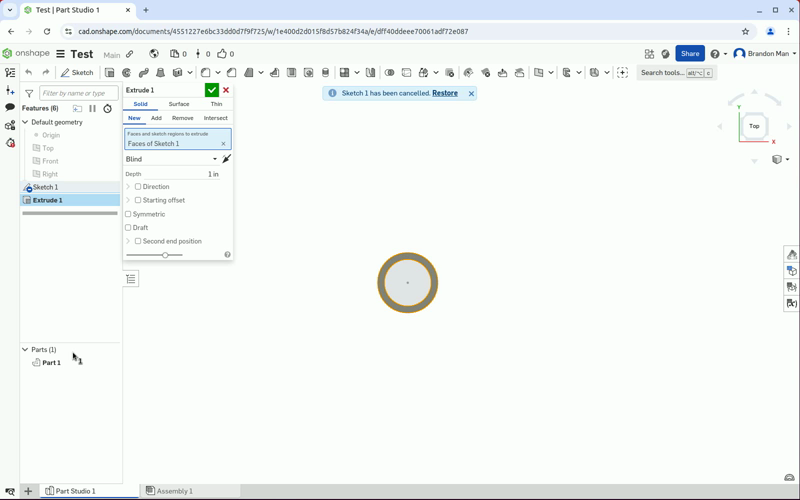
mouse_move(143, 106)
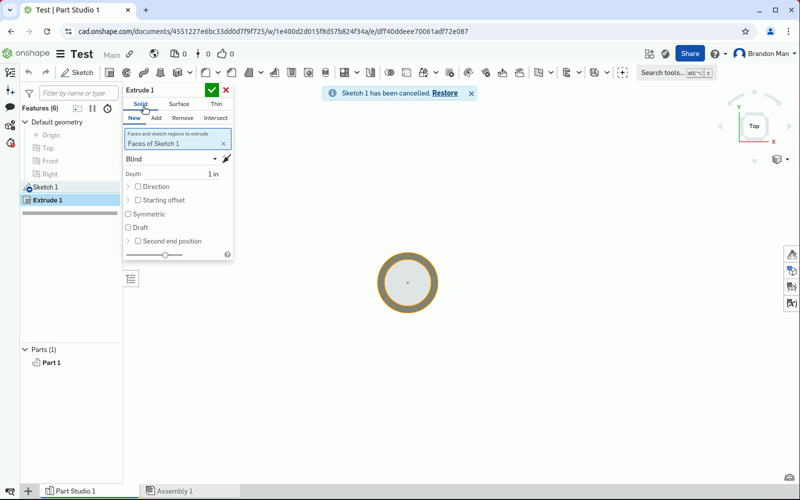
click(143, 106)
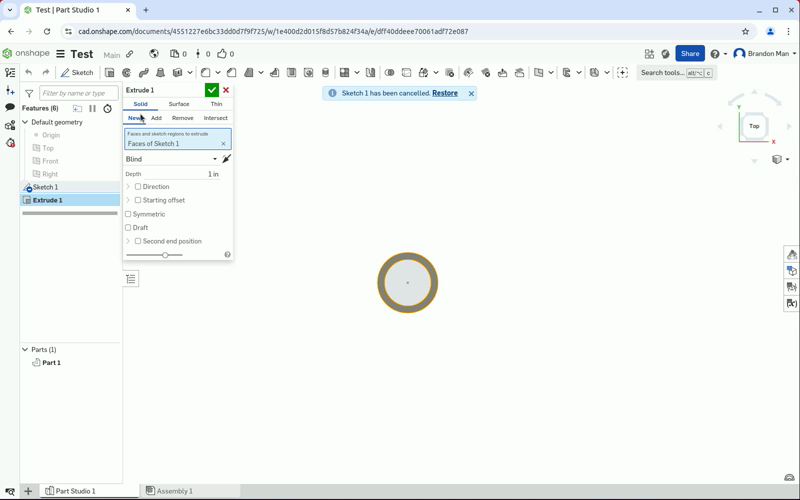
mouse_move(137, 120)
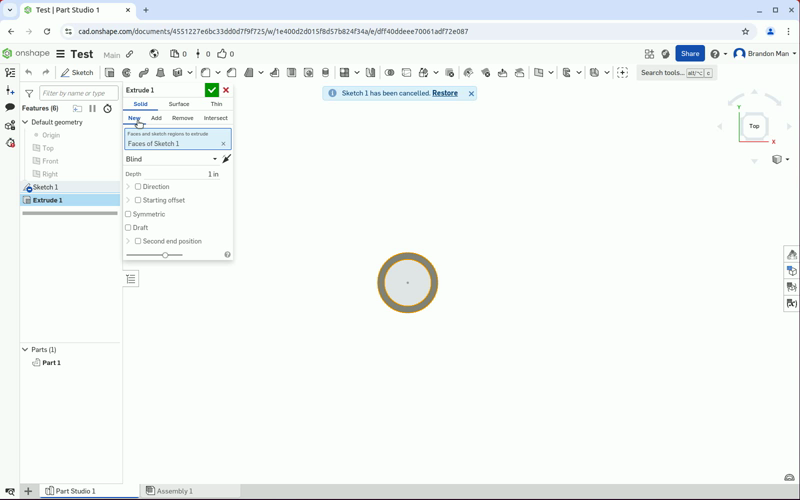
click(137, 120)
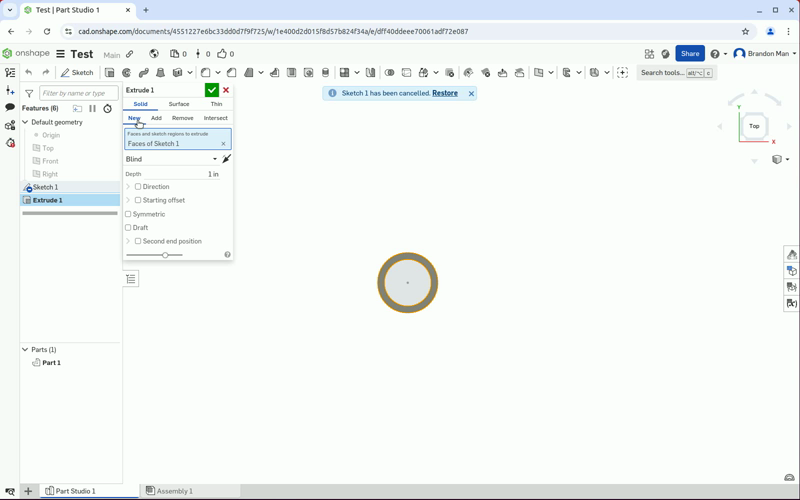
key(tab, 4)
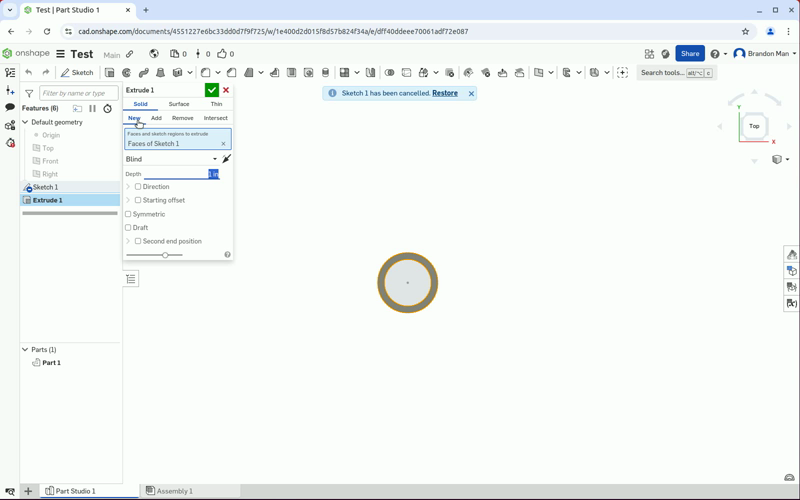
text(9.388)
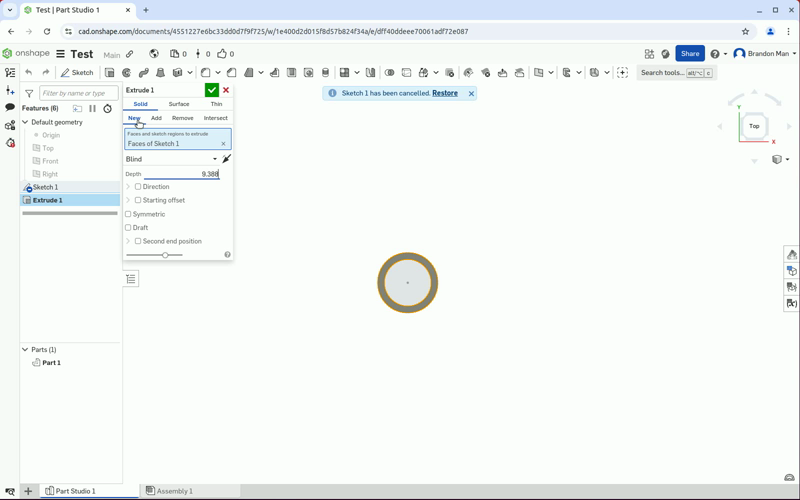
key(enter)
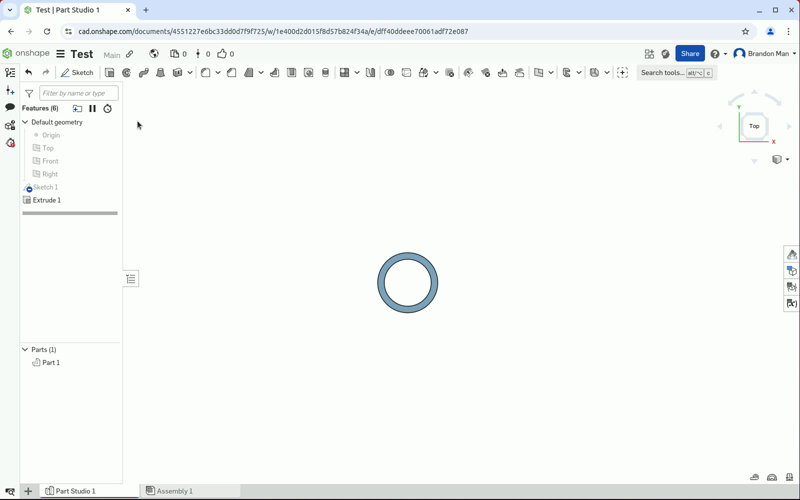
key(shift+h)
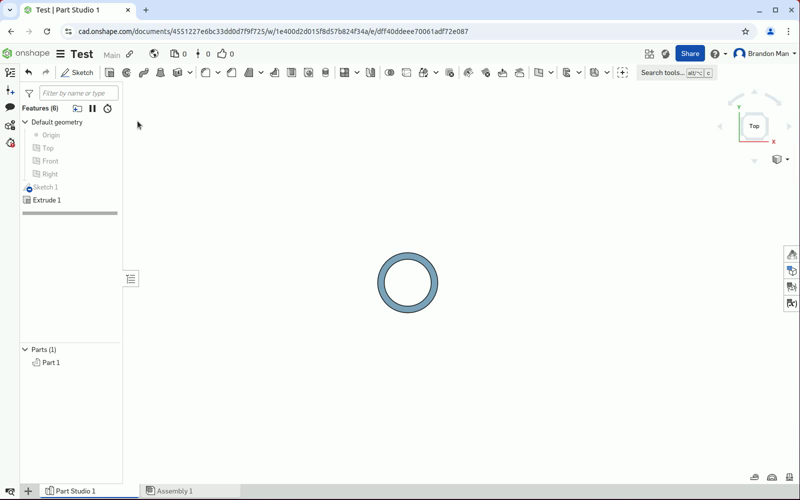
key(shift+h)
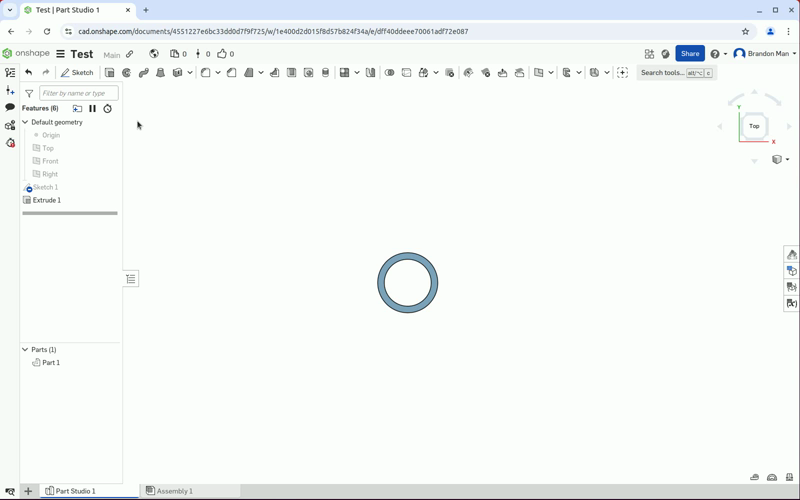
mouse_move(73, 189)
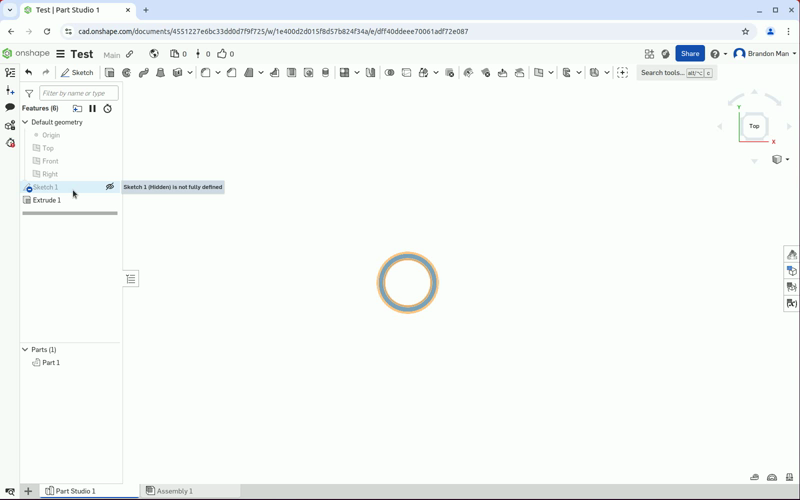
click(73, 189)
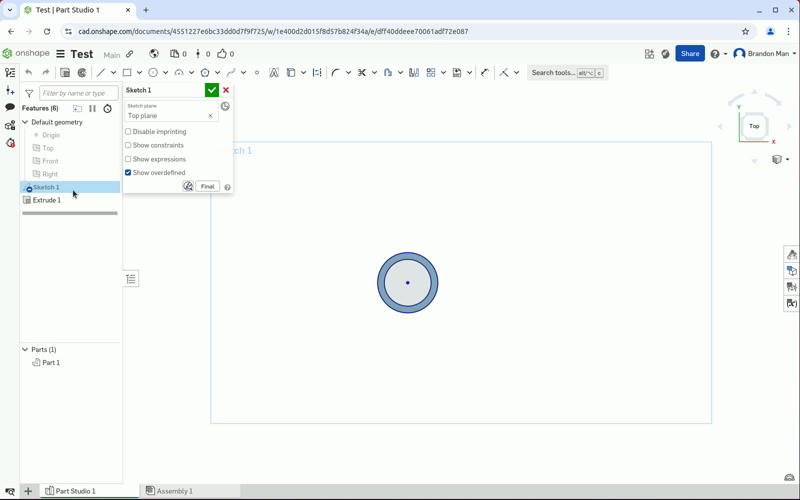
mouse_move(229, 92)
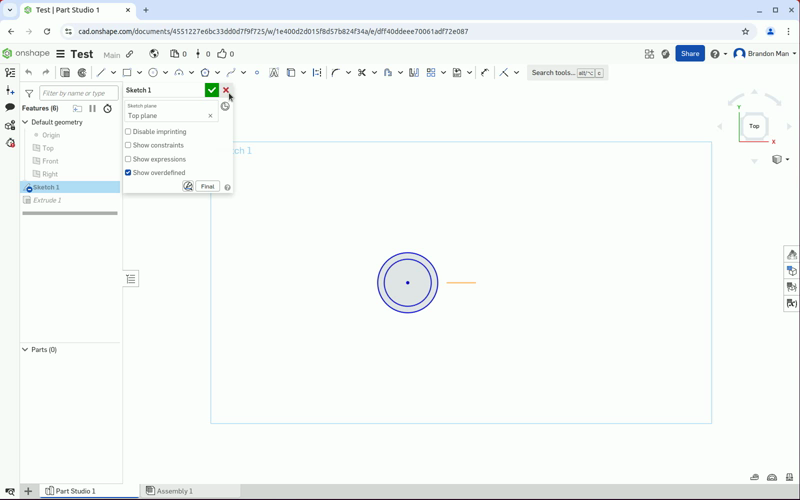
click(229, 92)
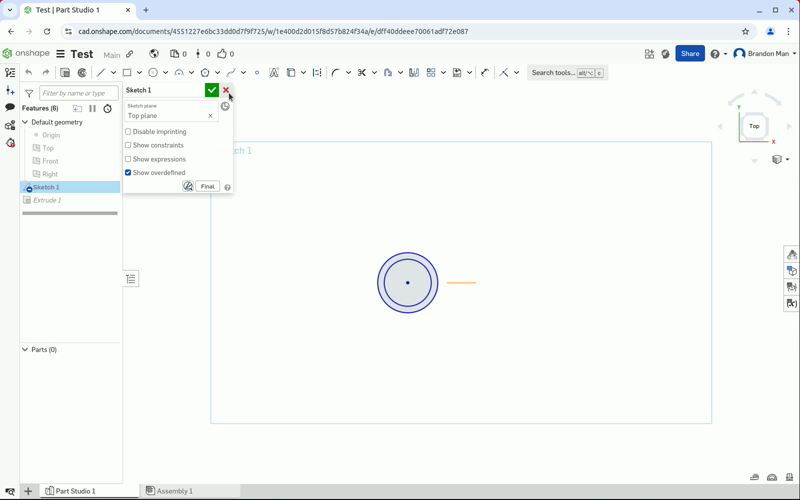
key(shift+s)
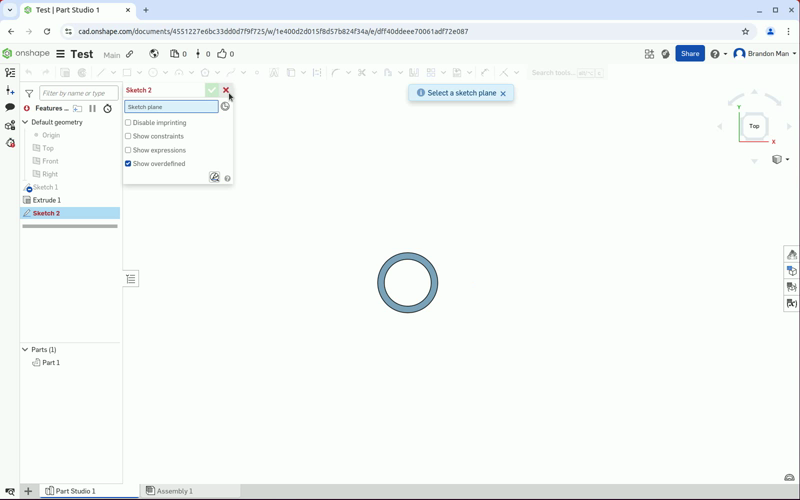
mouse_move(73, 150)
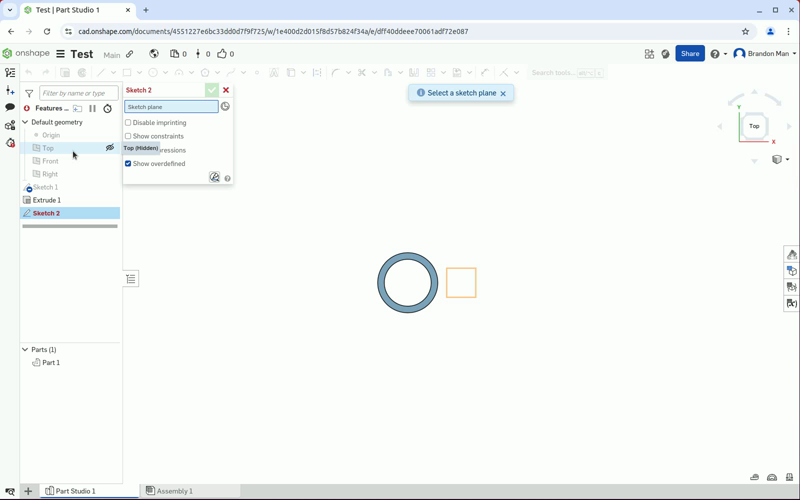
click(73, 150)
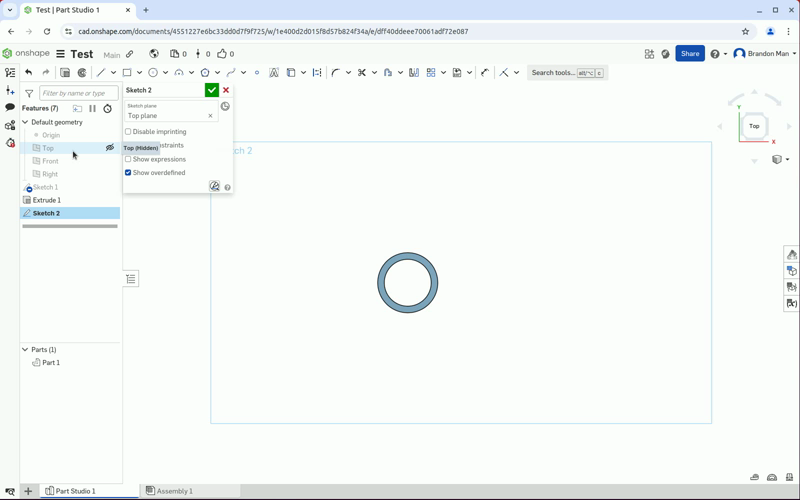
mouse_move(73, 352)
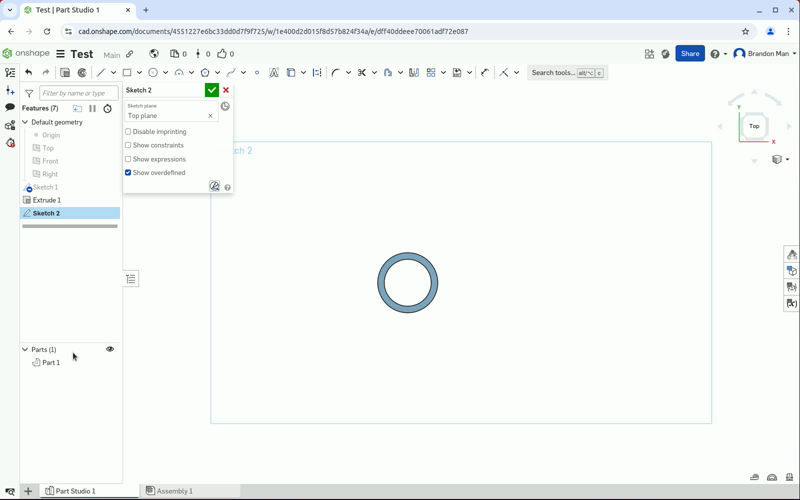
key(y)
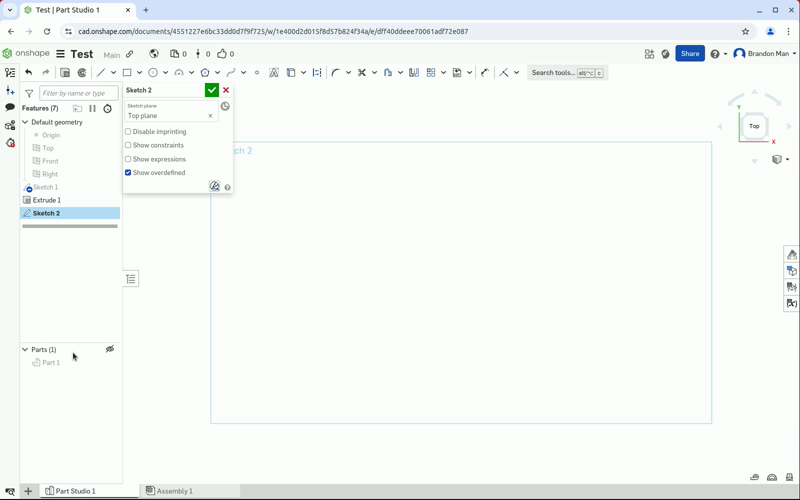
key(c)
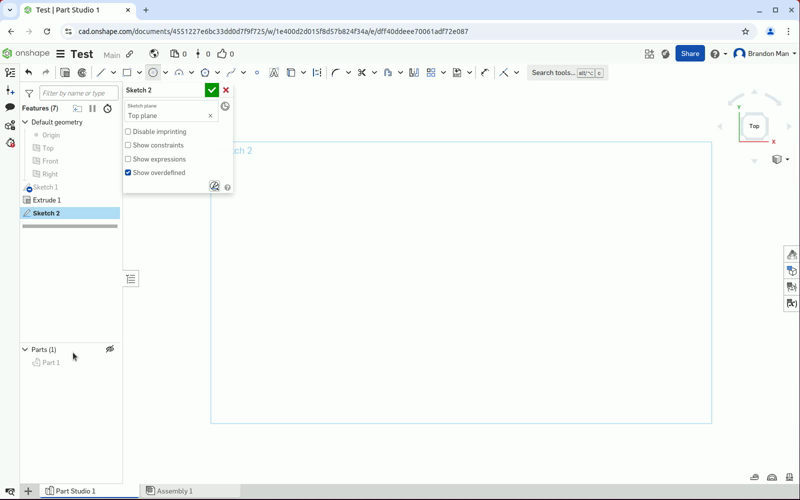
key_down(shift)
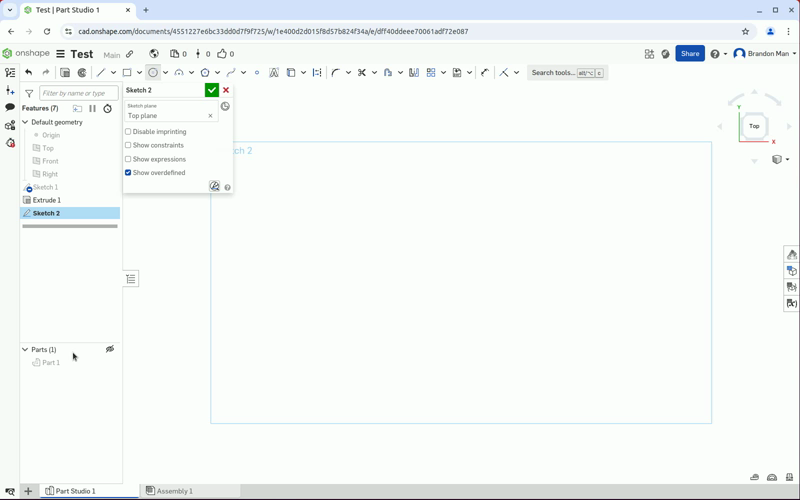
mouse_move(558, 282)
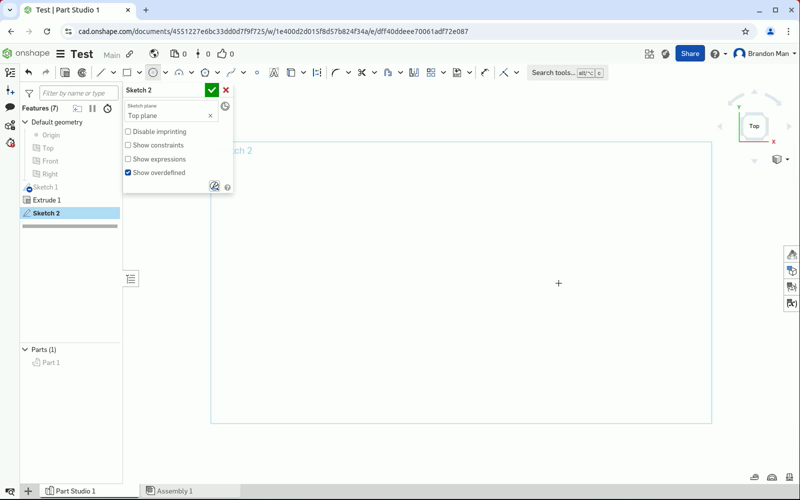
click(558, 282)
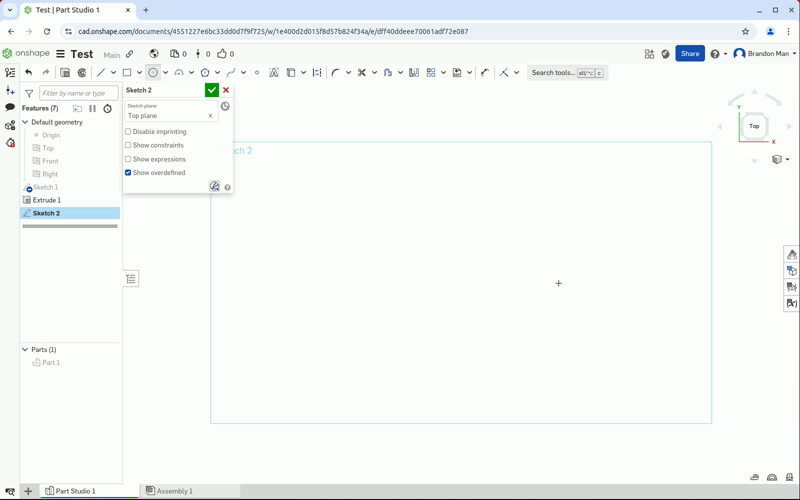
key_up(shift)
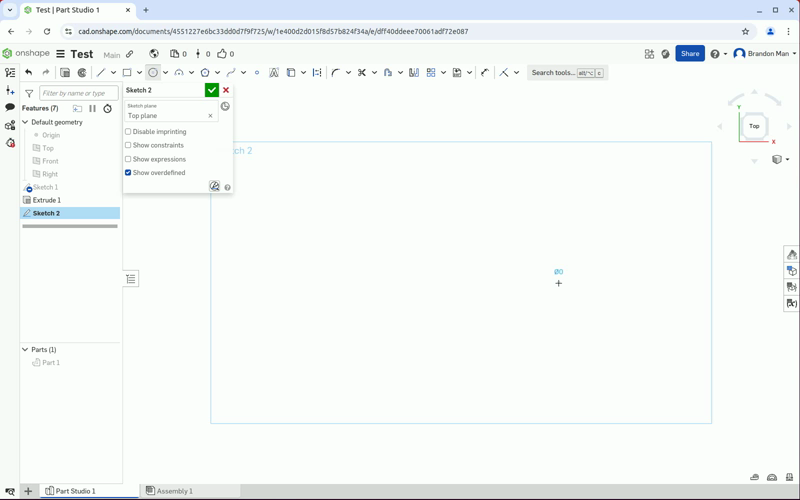
mouse_move(574, 282)
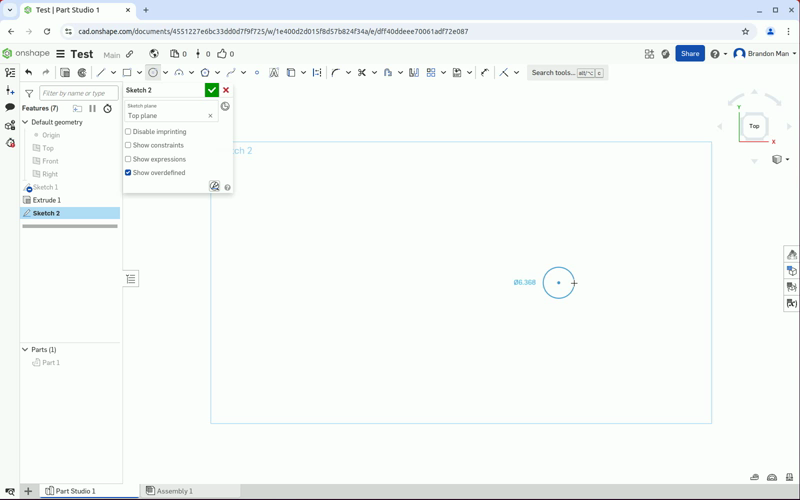
click(574, 282)
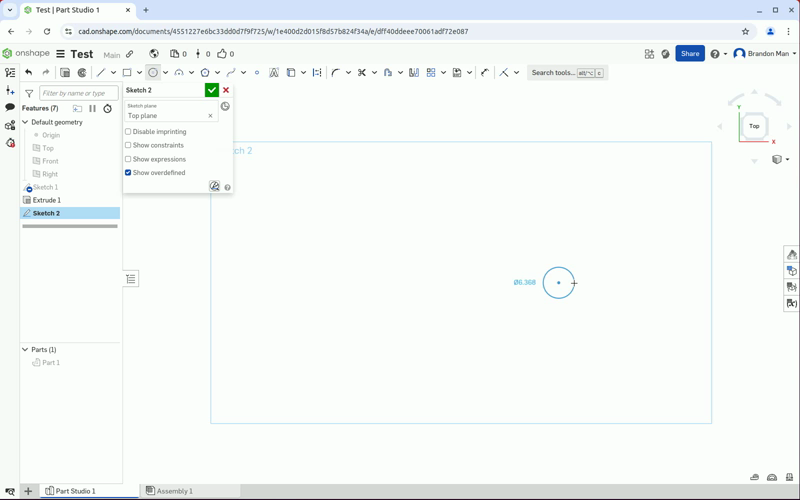
key(esc)
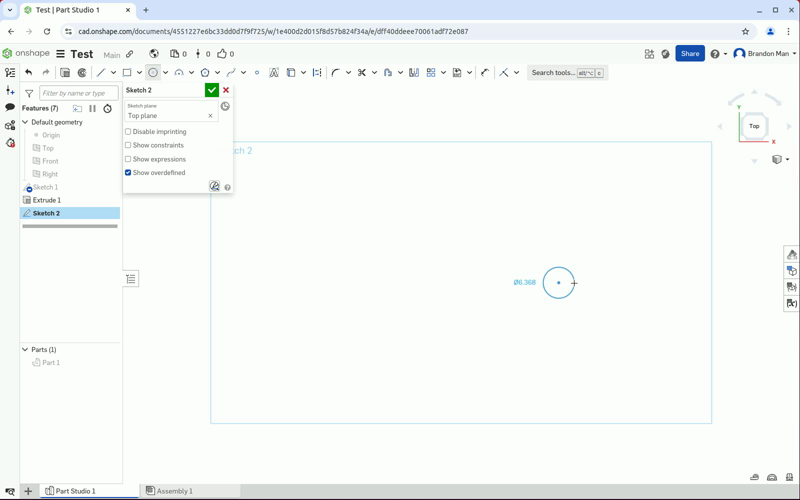
key(c)
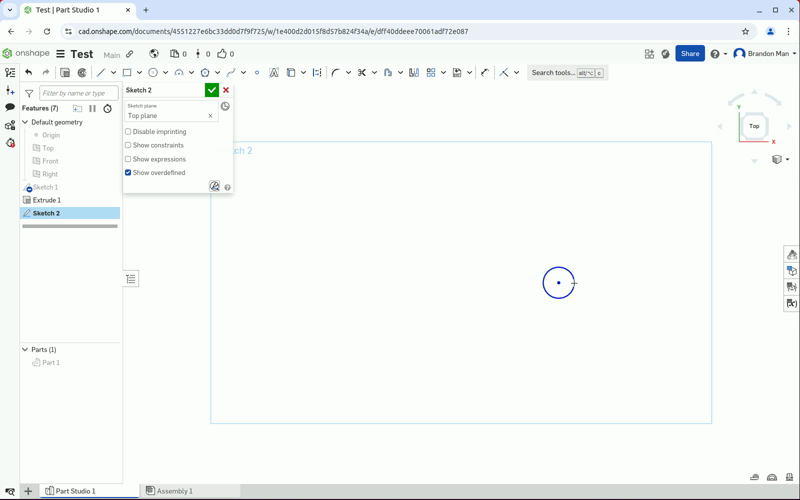
key_down(shift)
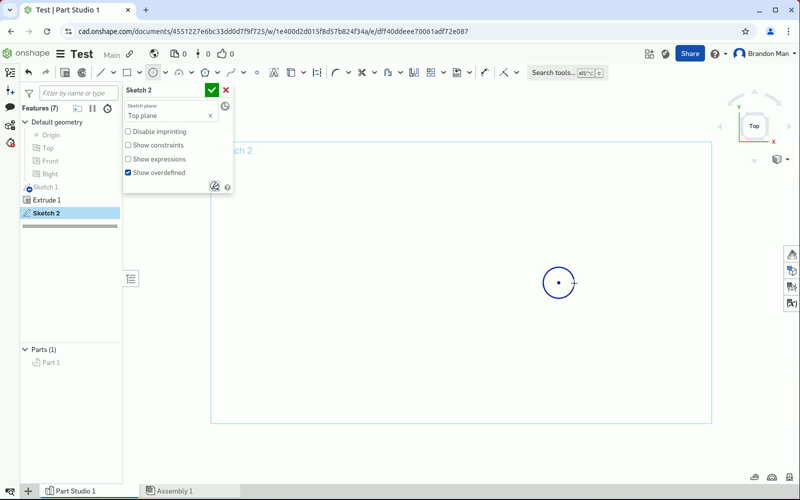
mouse_move(558, 282)
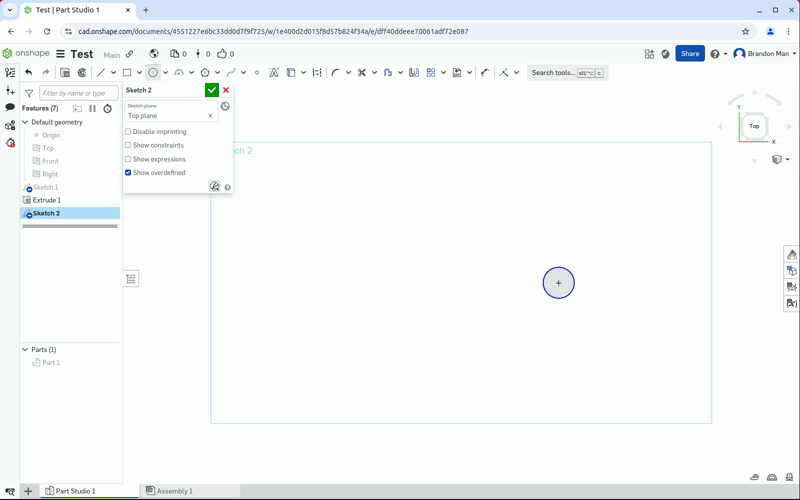
click(558, 282)
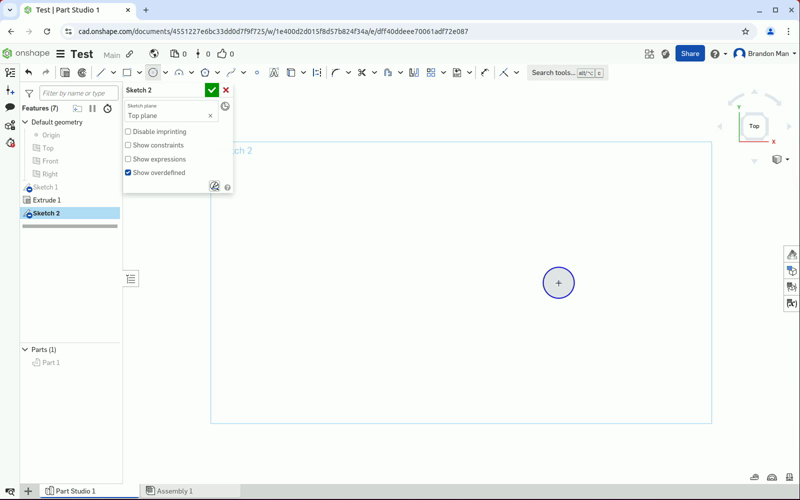
key_up(shift)
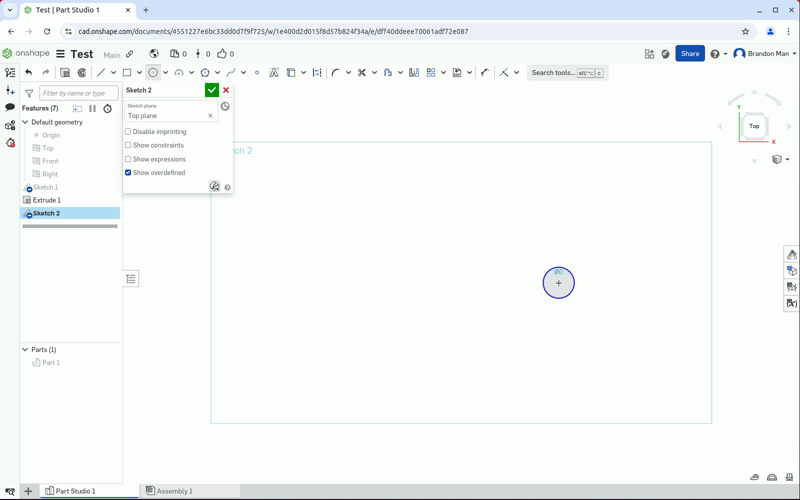
mouse_move(566, 282)
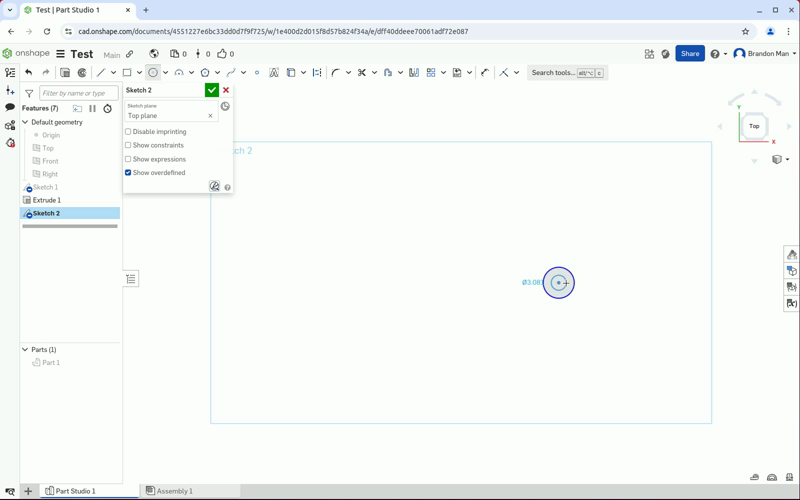
click(566, 282)
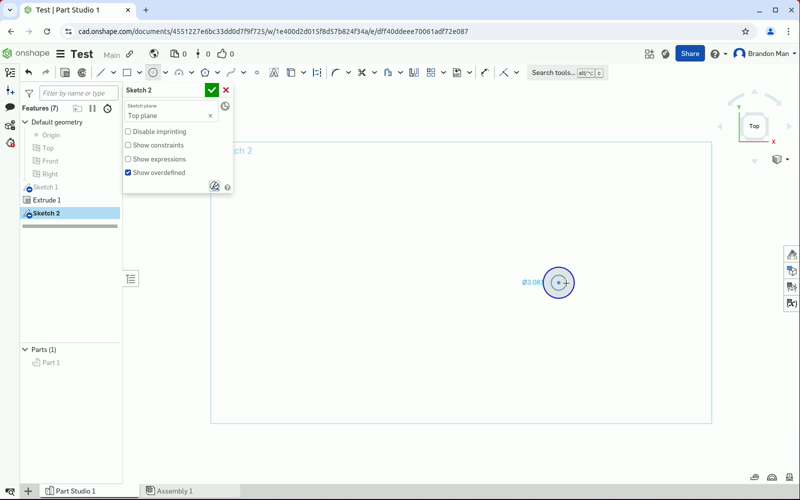
key(esc)
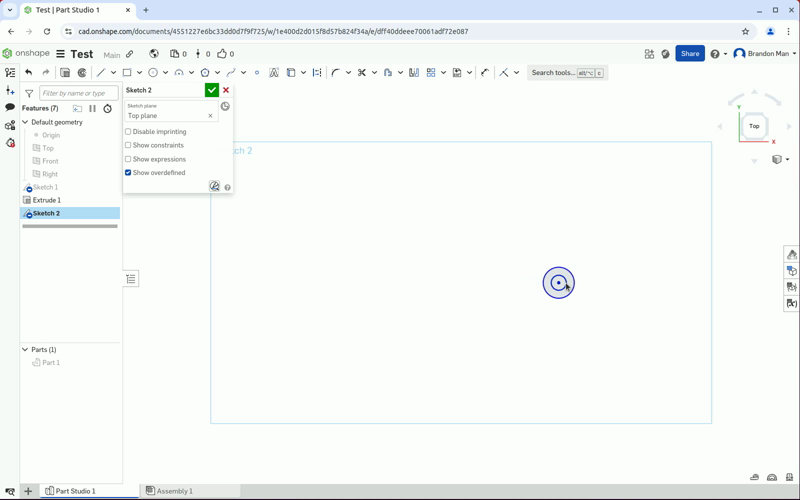
mouse_move(558, 269)
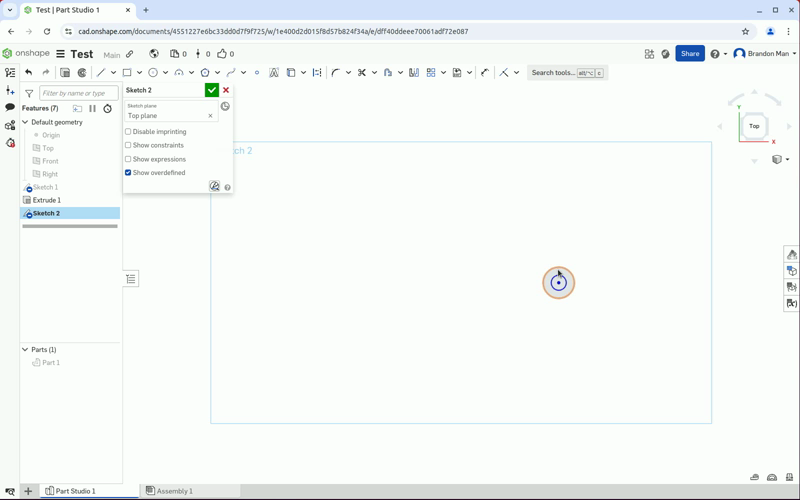
scroll(6)
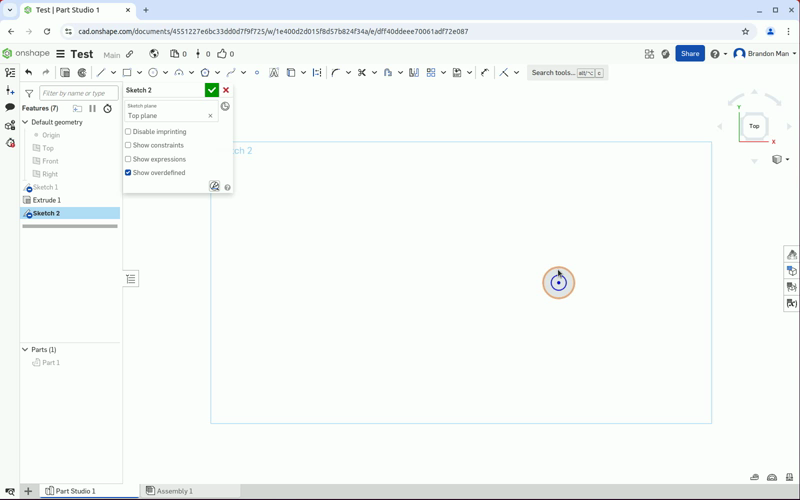
scroll(6)
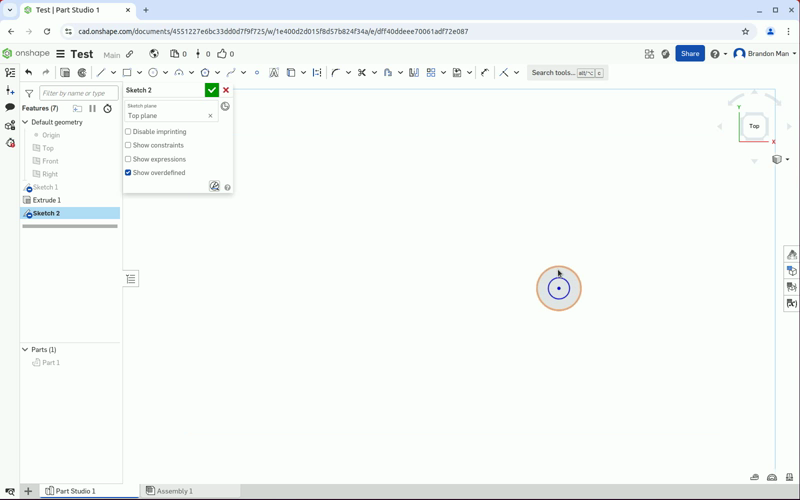
scroll(6)
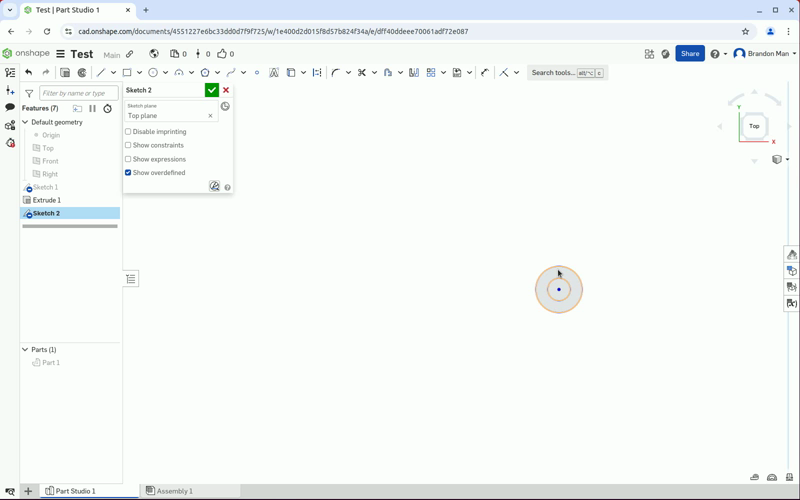
scroll(6)
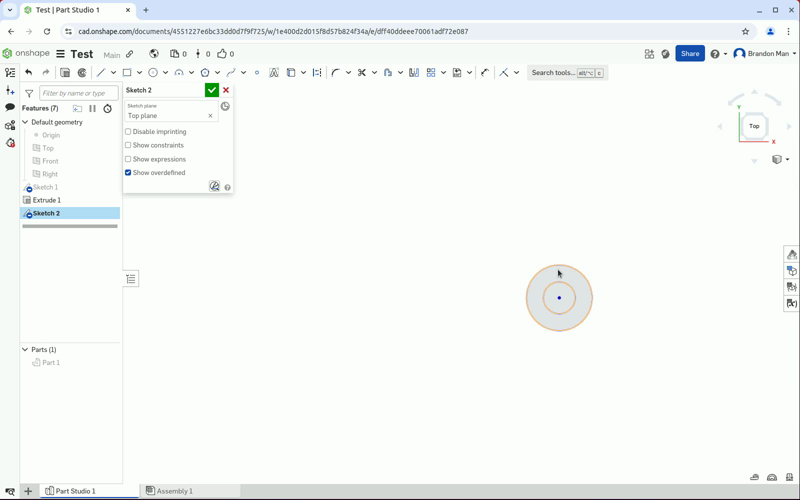
scroll(6)
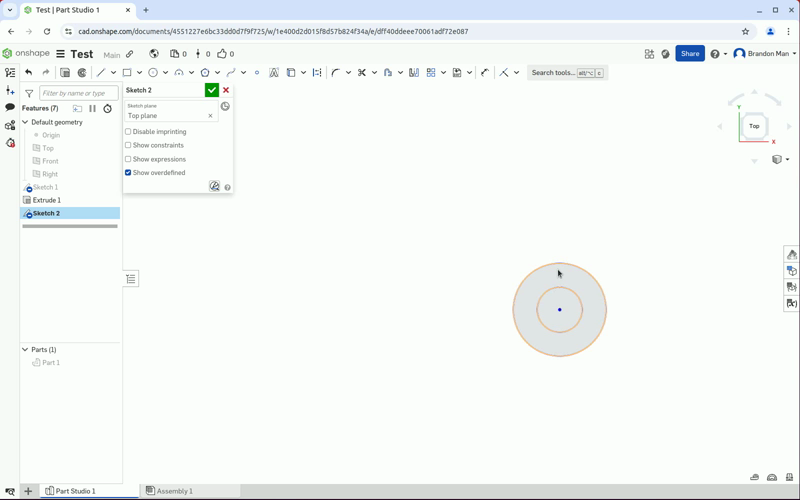
scroll(6)
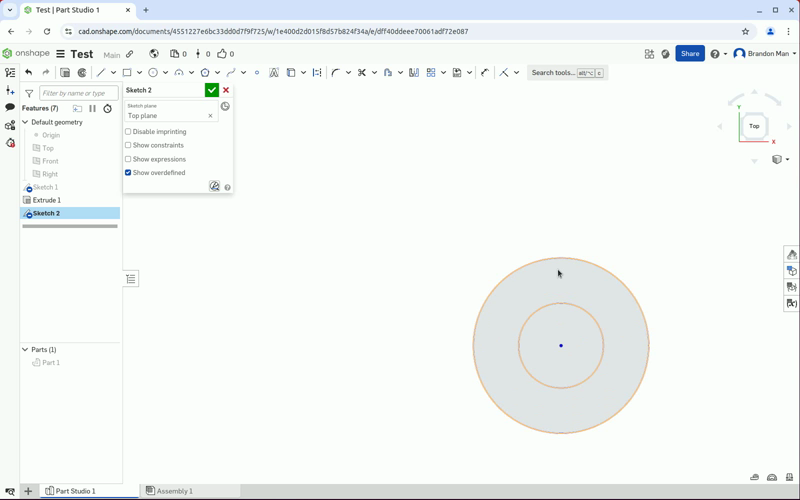
scroll(6)
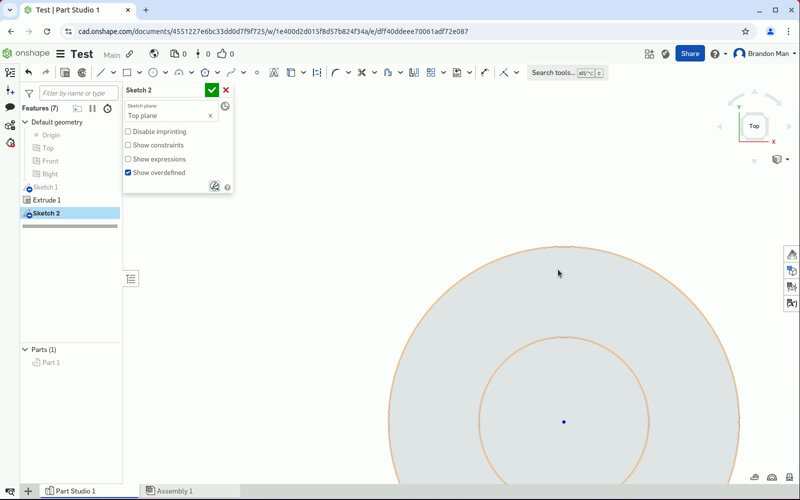
click(558, 269)
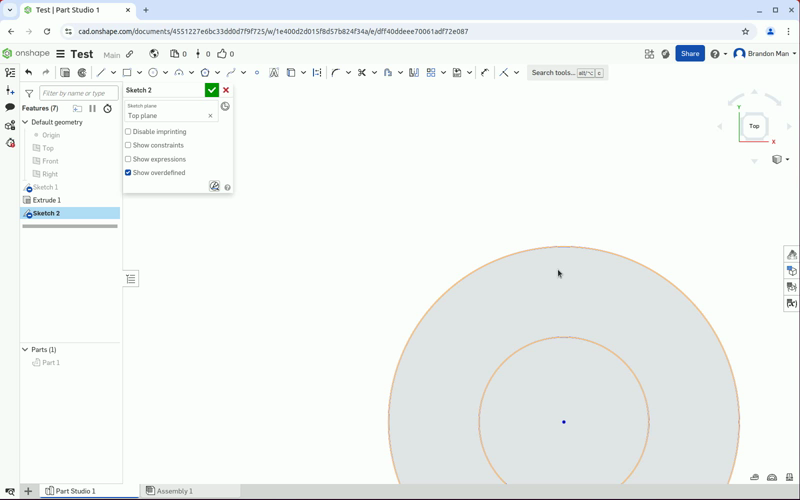
scroll(-6)
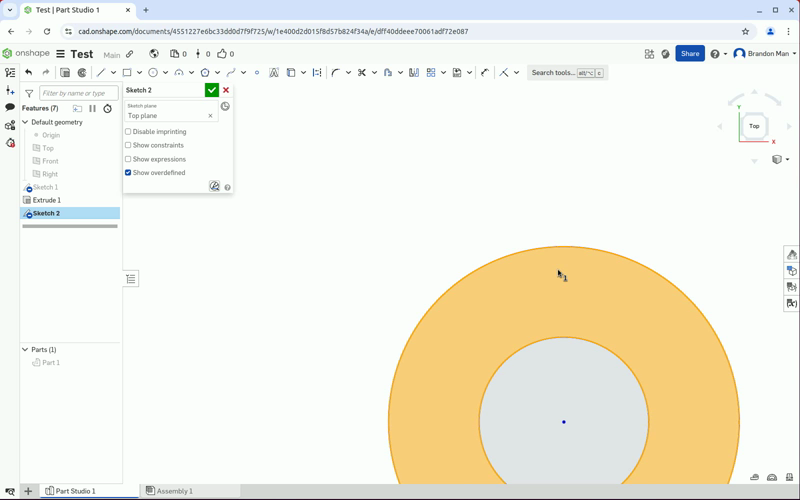
scroll(-6)
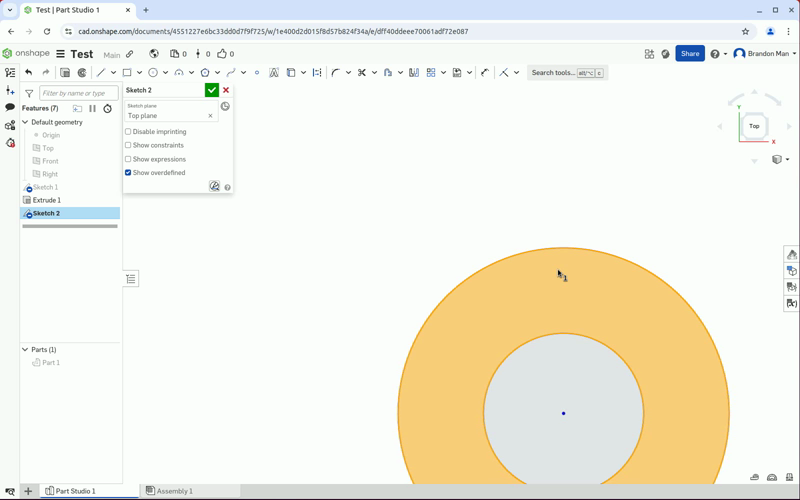
scroll(-6)
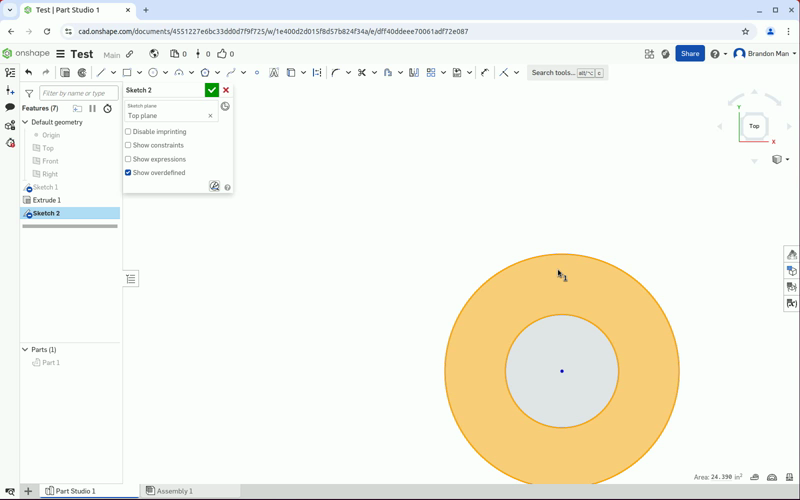
scroll(-6)
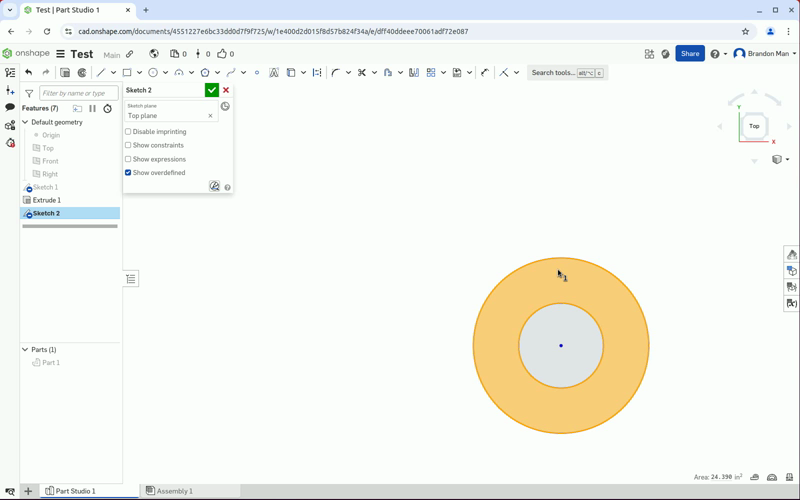
scroll(-6)
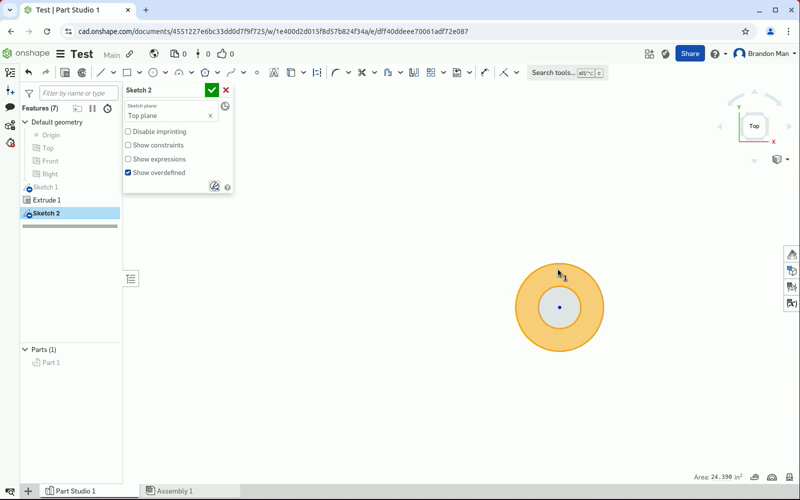
scroll(-6)
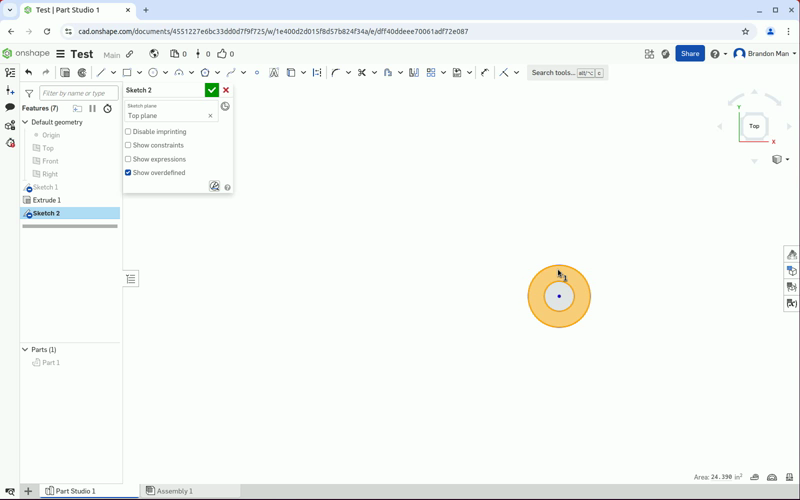
scroll(-6)
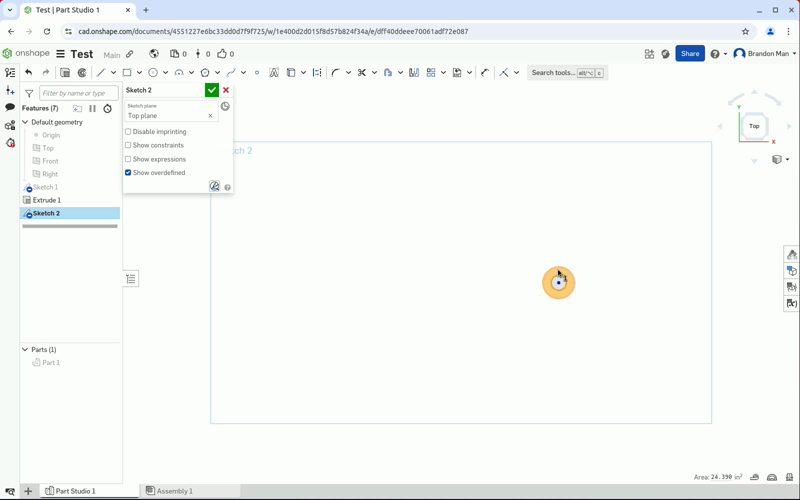
mouse_move(73, 352)
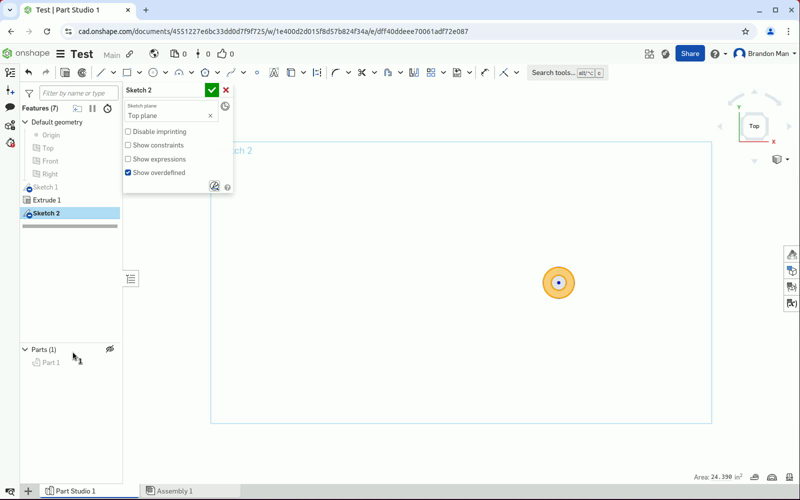
key(shift+y)
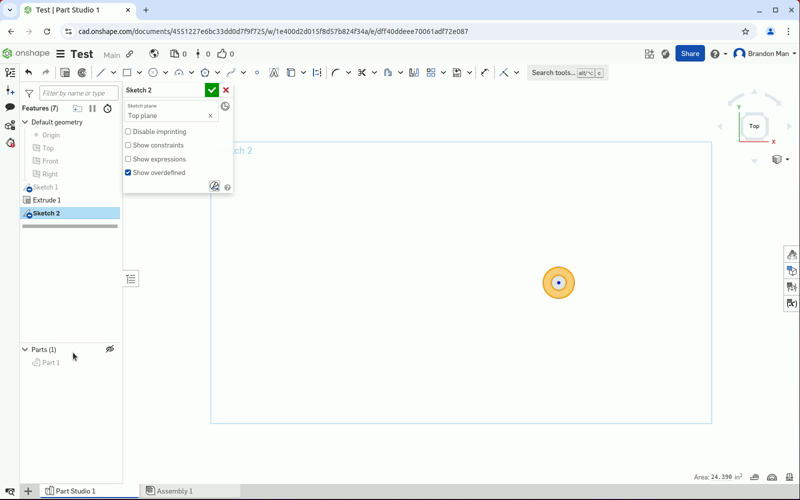
key(shift+e)
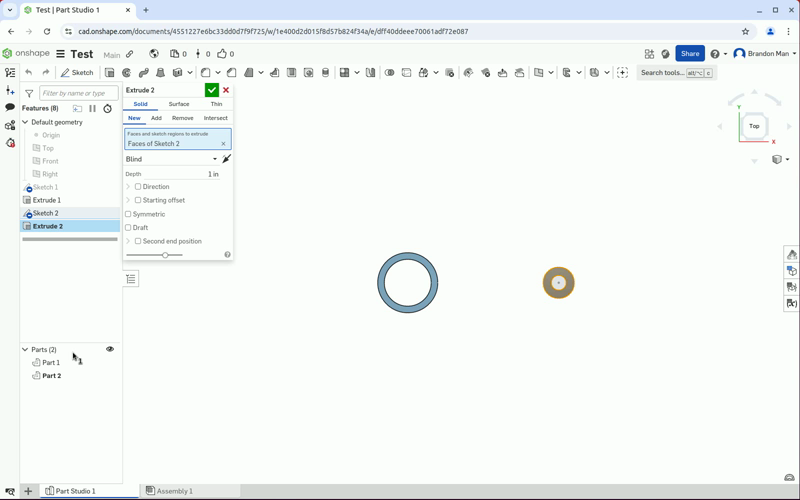
mouse_move(143, 106)
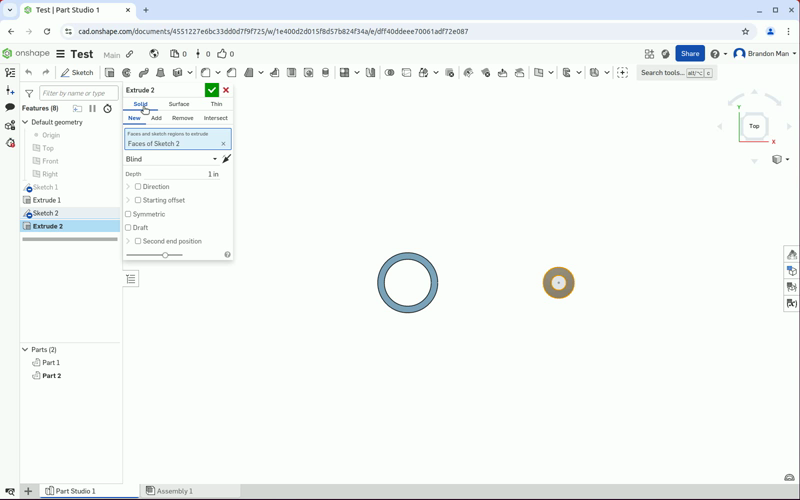
click(143, 106)
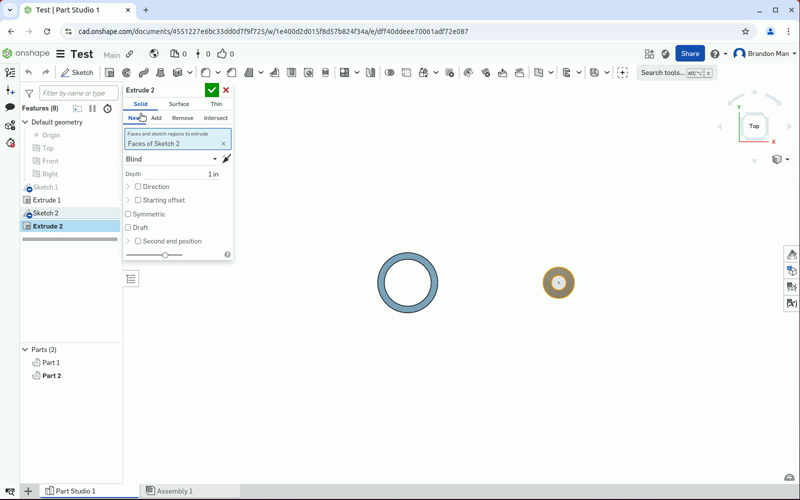
mouse_move(137, 120)
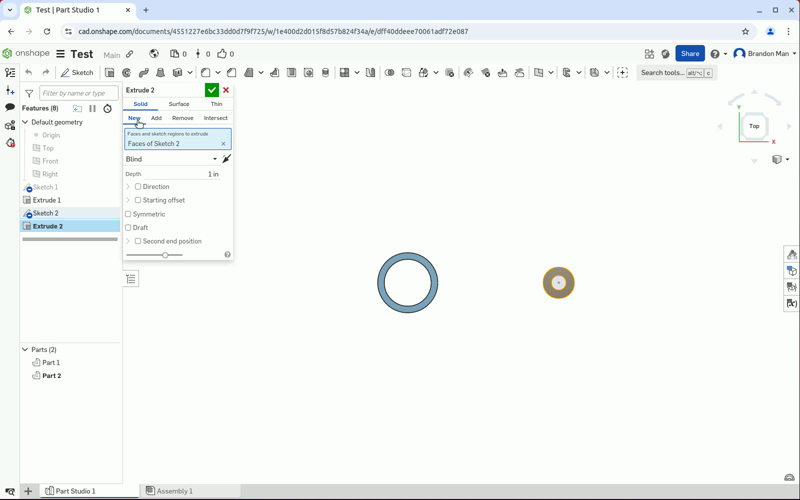
click(137, 120)
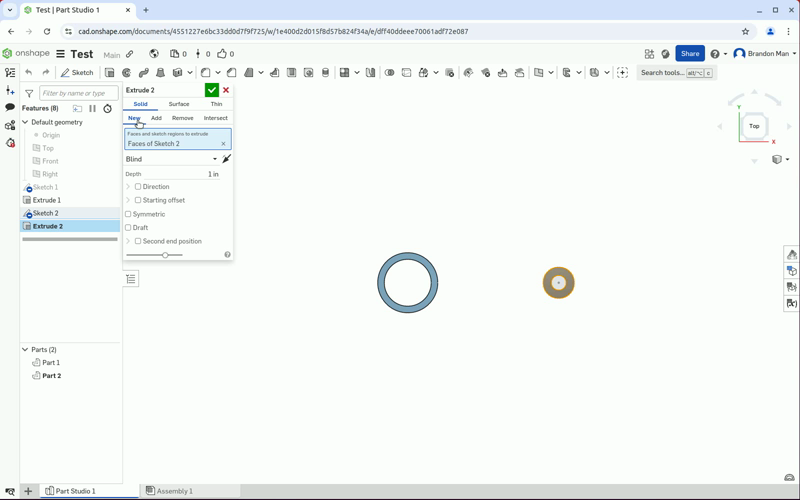
key(tab, 4)
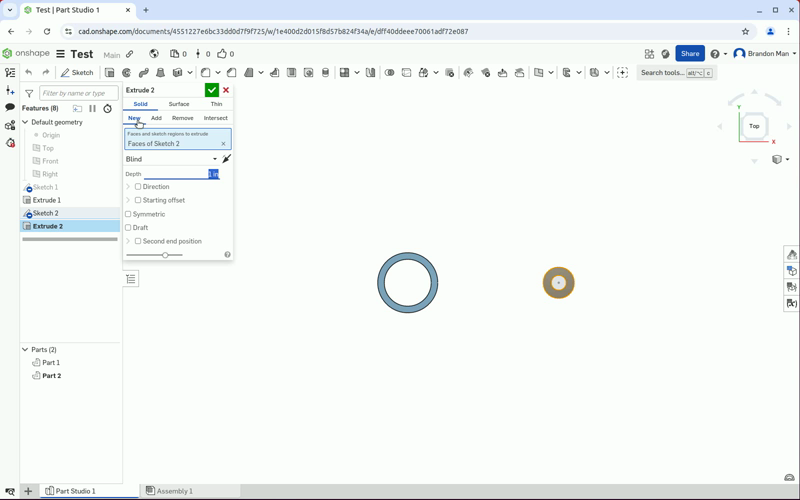
text(7.703)
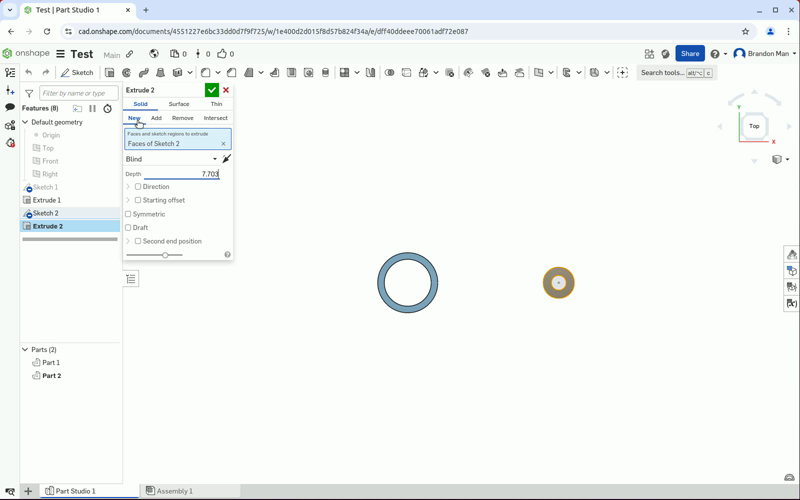
key(enter)
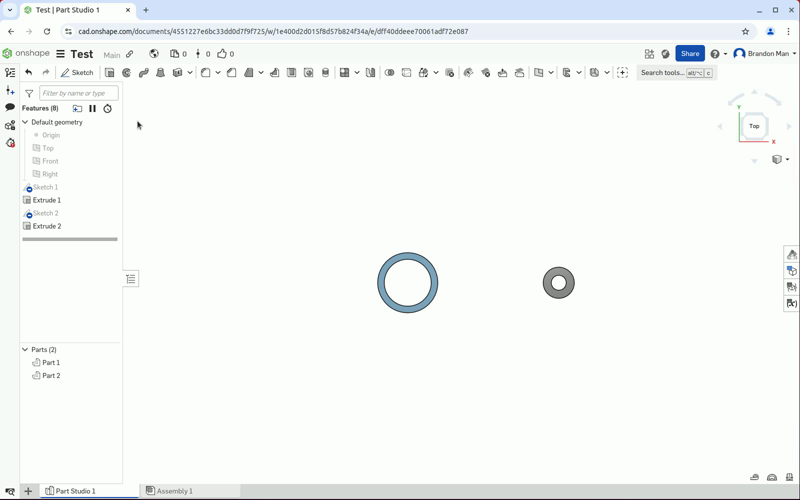
key(shift+h)
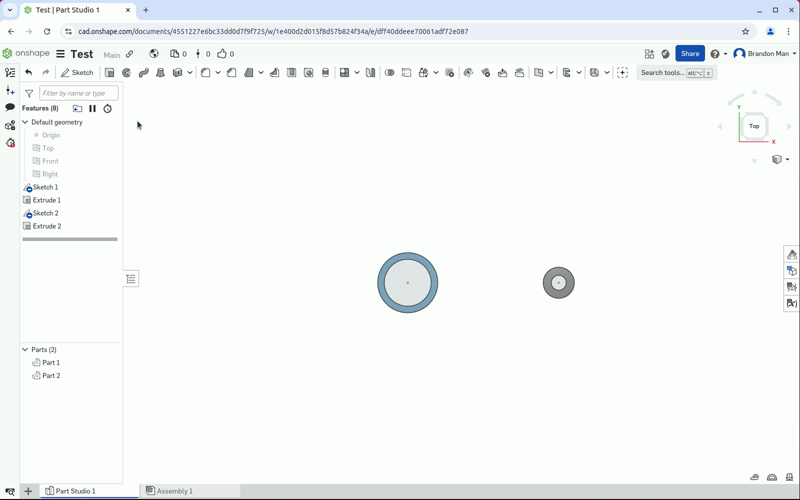
key(shift+h)
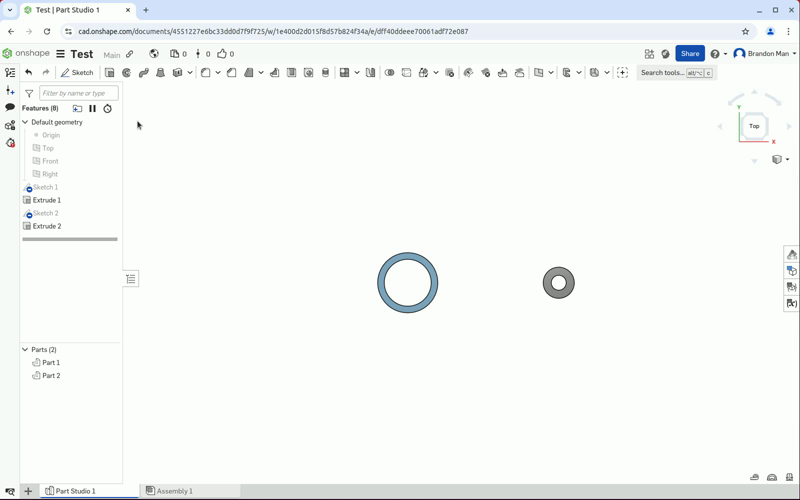
mouse_move(73, 189)
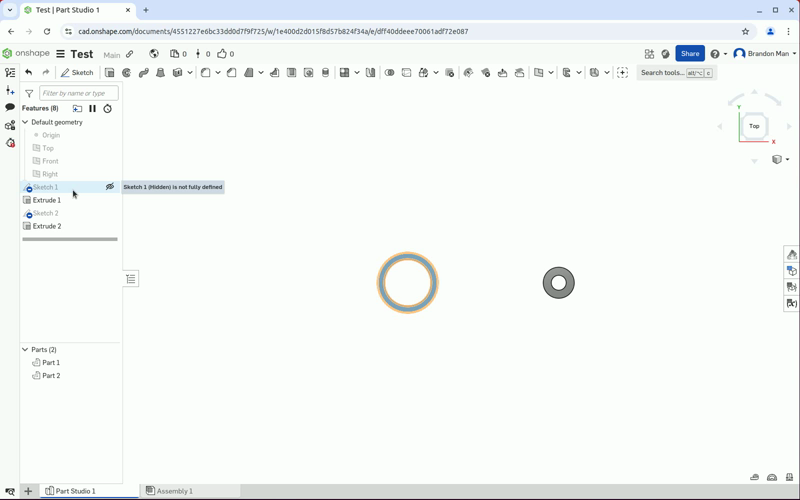
click(73, 189)
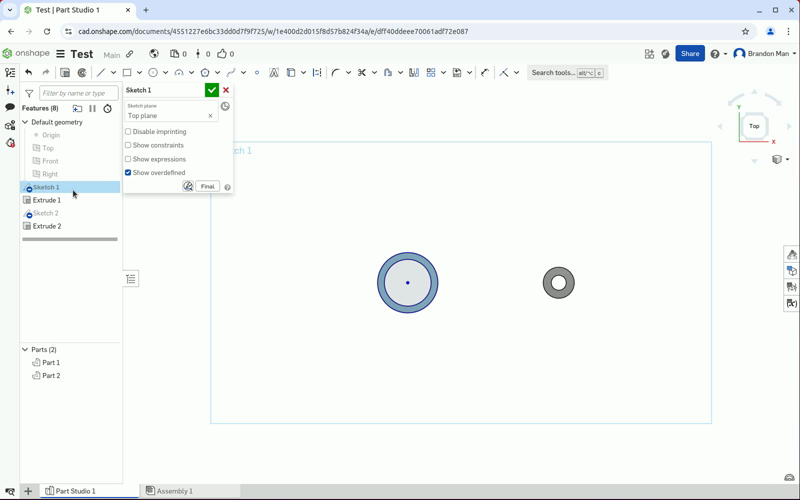
mouse_move(229, 92)
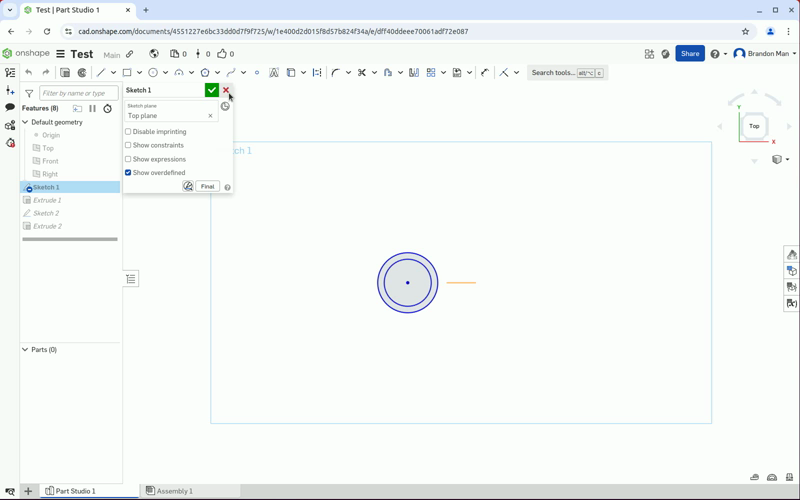
click(229, 92)
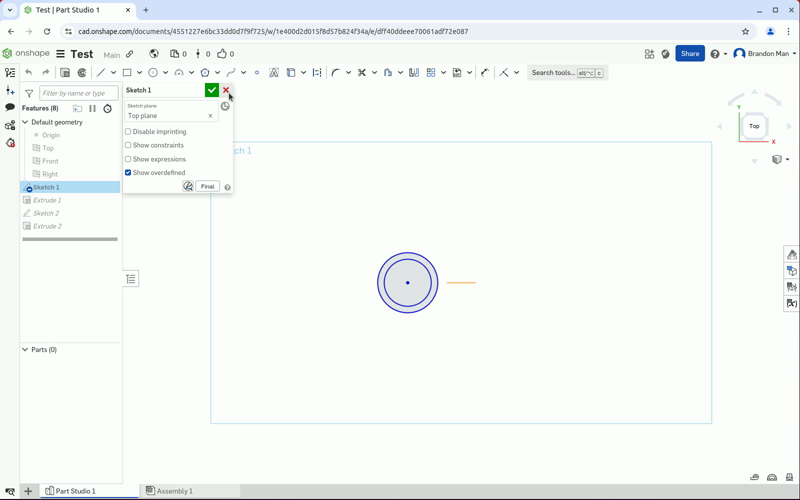
key(shift+s)
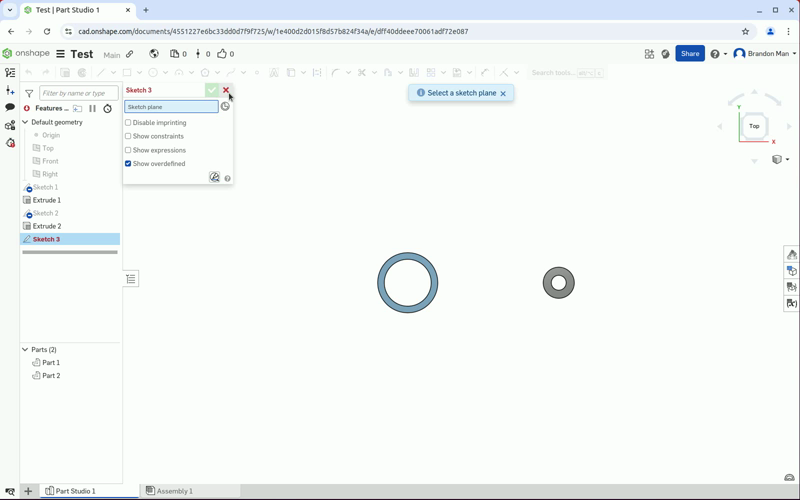
mouse_move(73, 150)
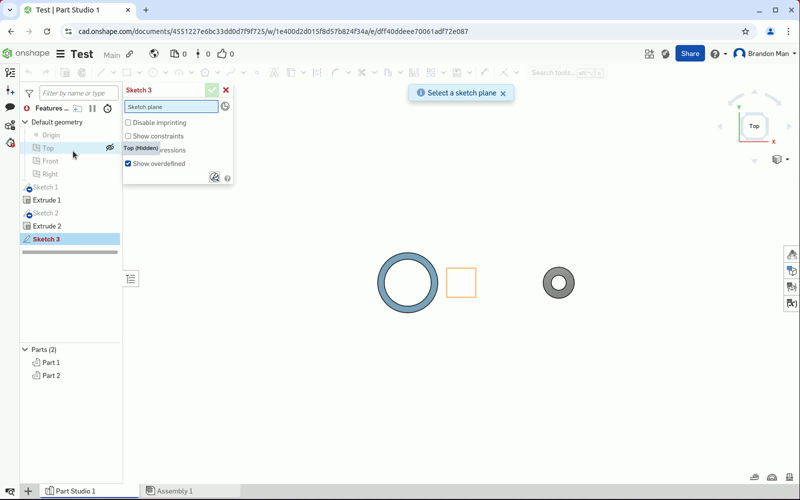
click(73, 150)
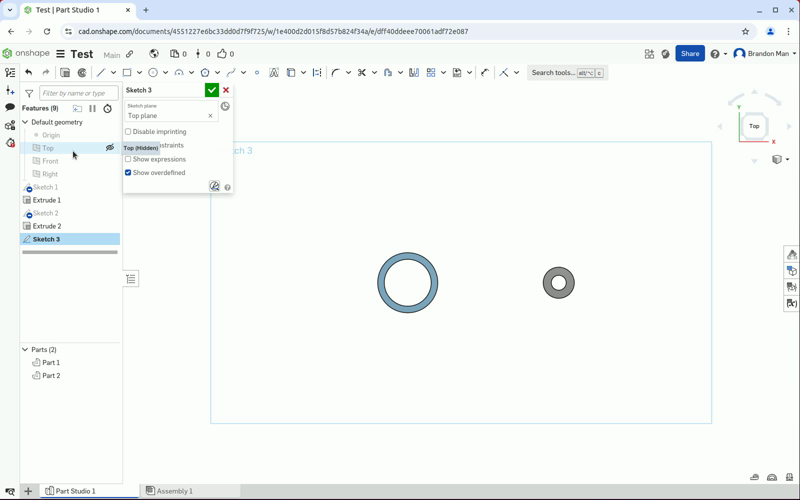
mouse_move(73, 352)
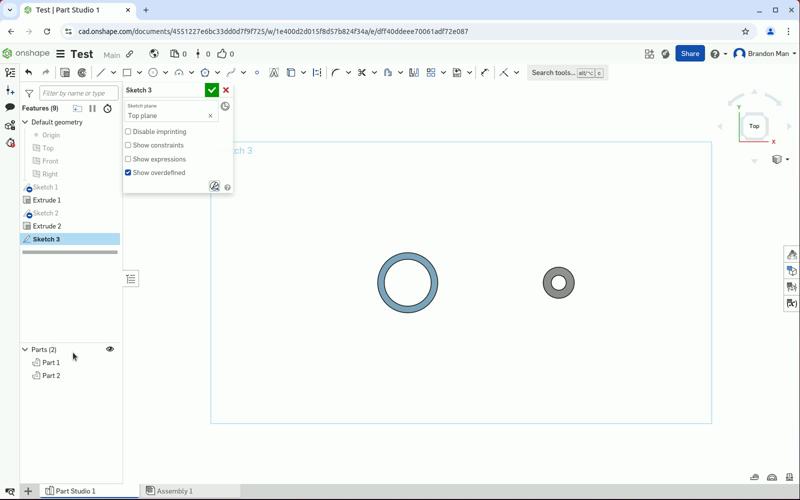
key(y)
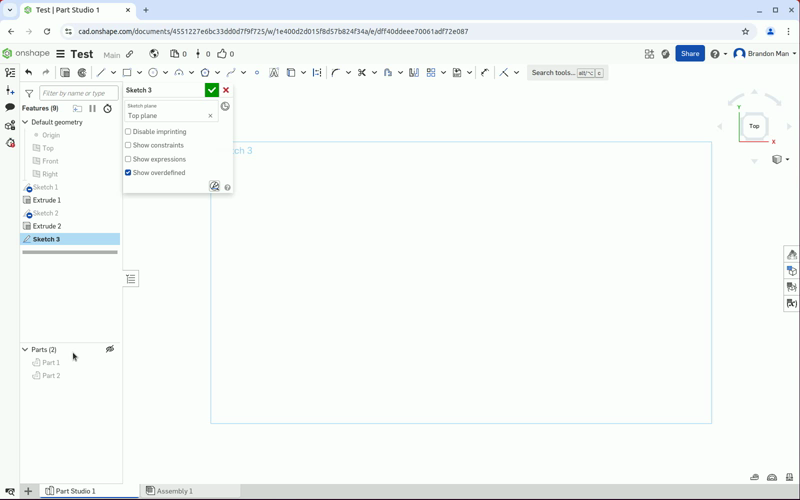
key(l)
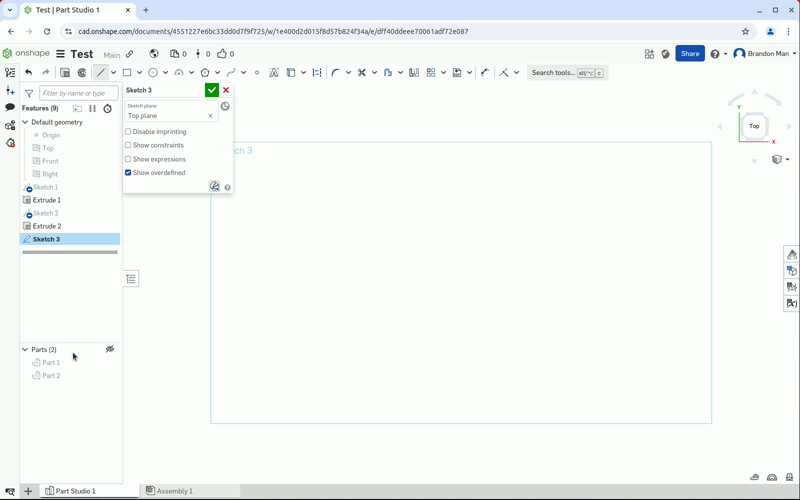
key_down(shift)
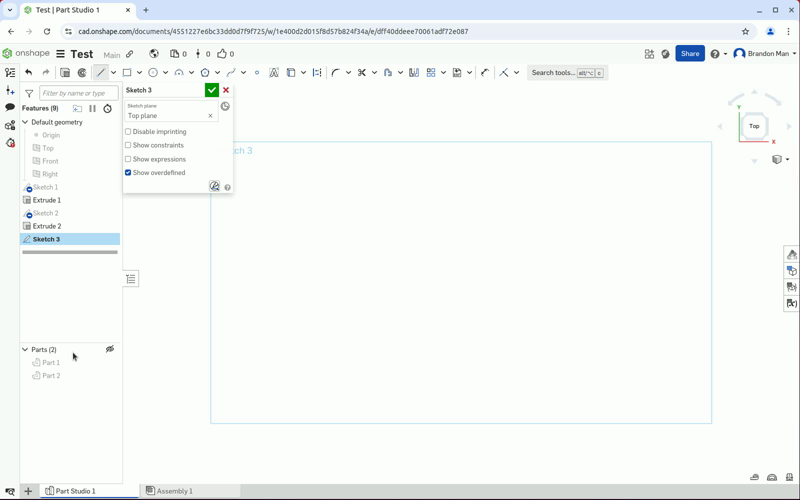
mouse_move(409, 313)
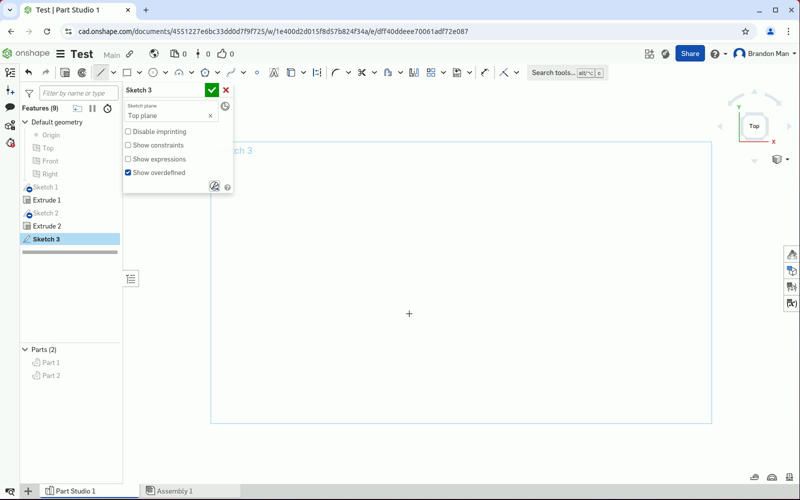
click(409, 313)
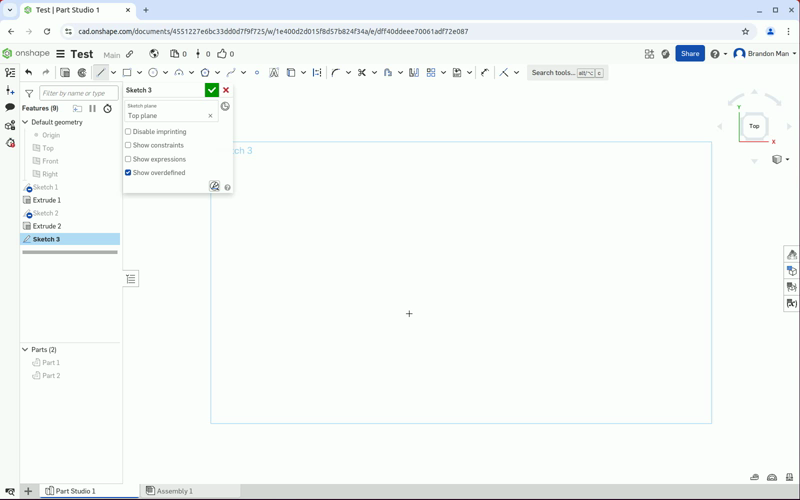
key_up(shift)
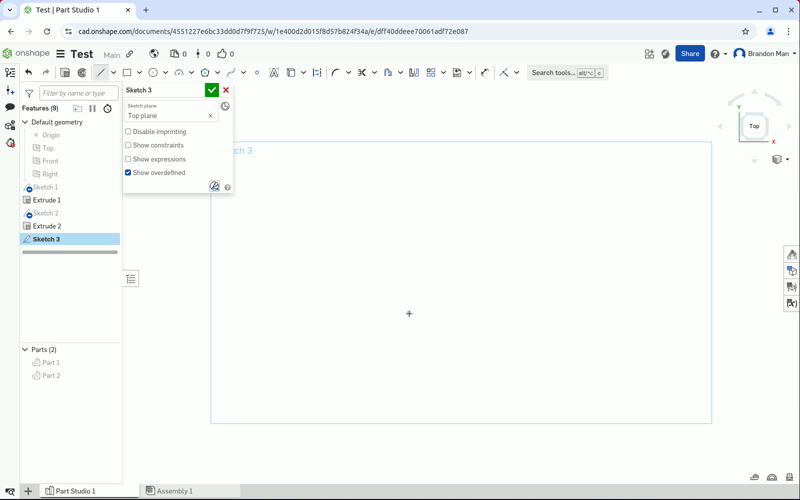
key_down(shift)
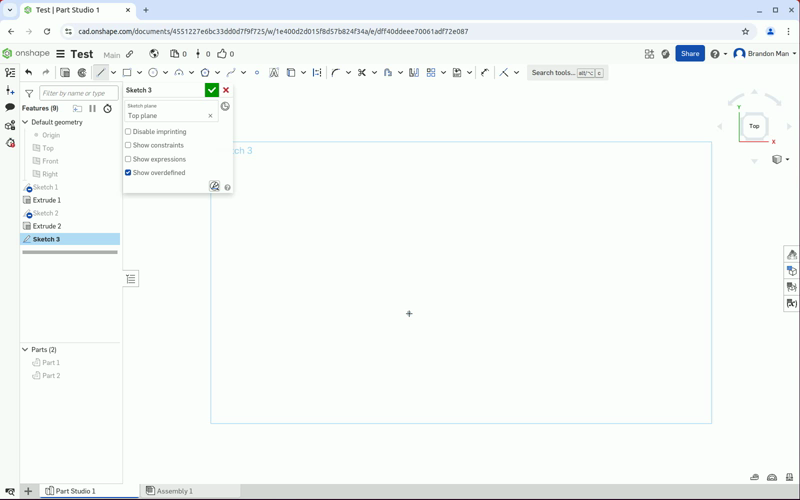
mouse_move(558, 297)
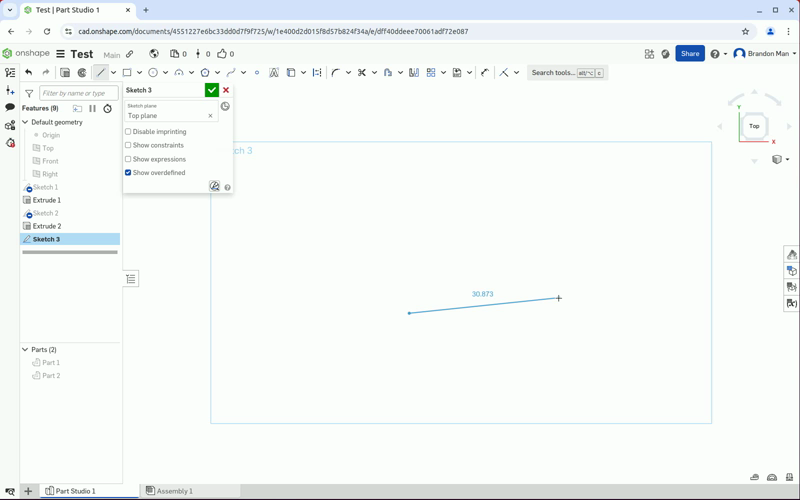
click(558, 297)
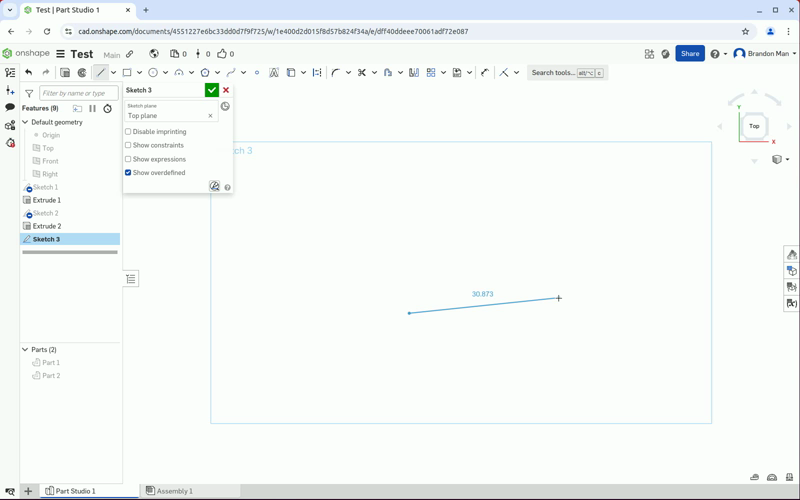
key_up(shift)
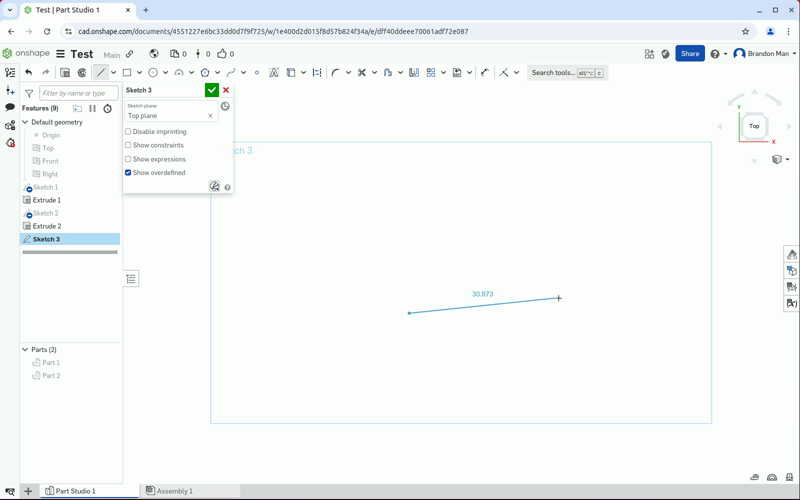
key(esc)
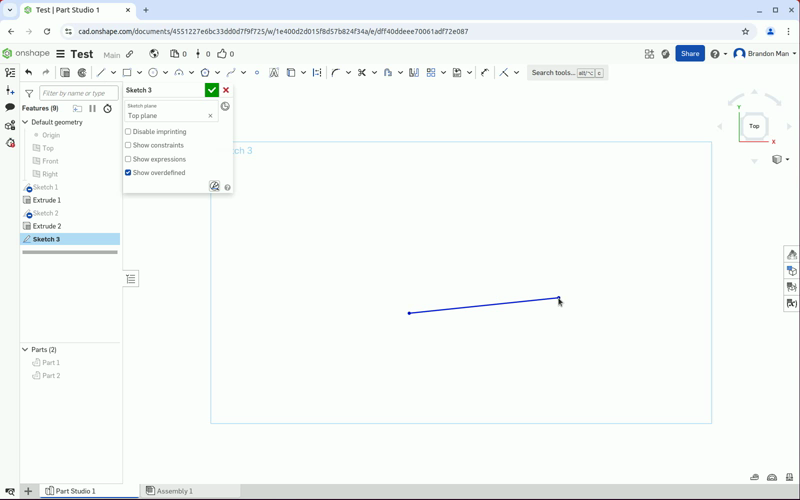
key(a)
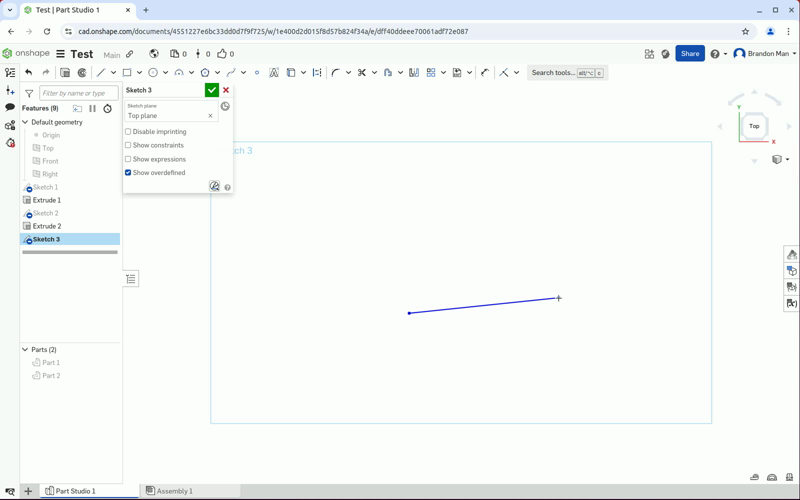
mouse_move(558, 297)
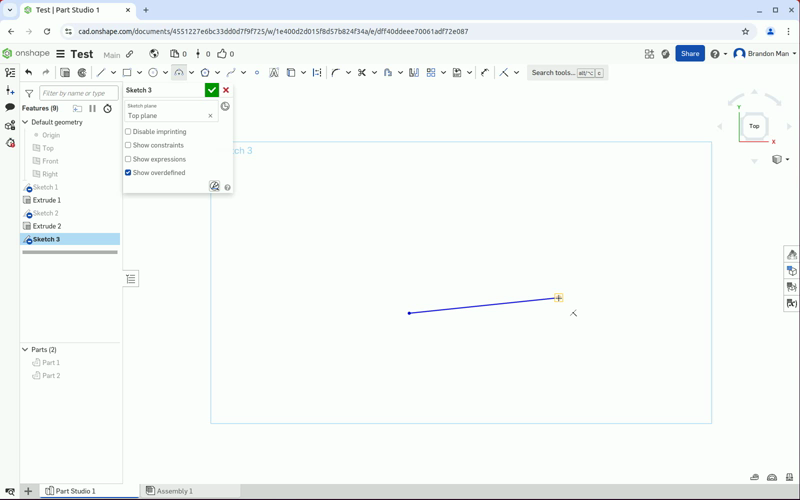
click(558, 297)
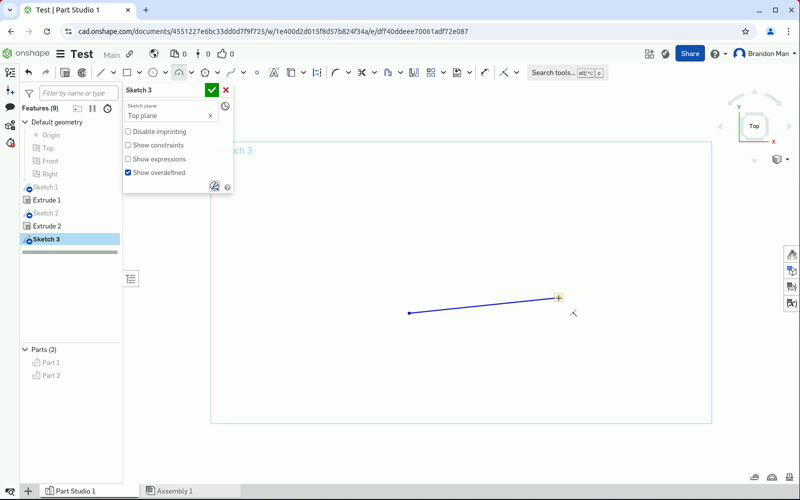
key_down(shift)
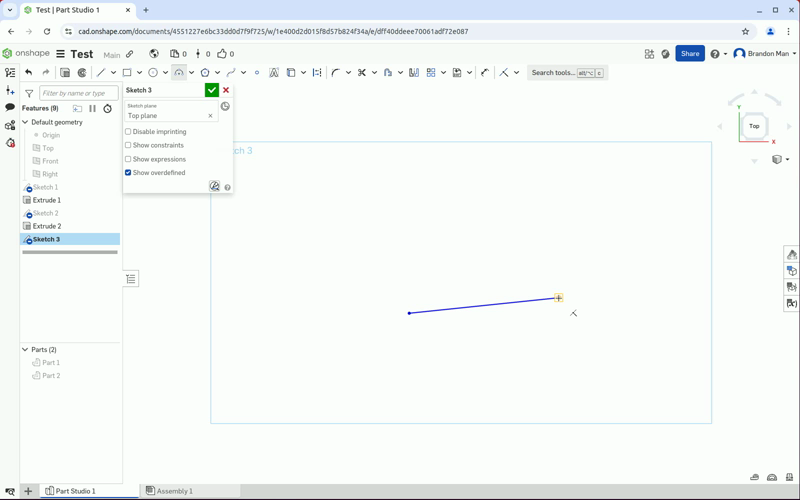
mouse_move(558, 267)
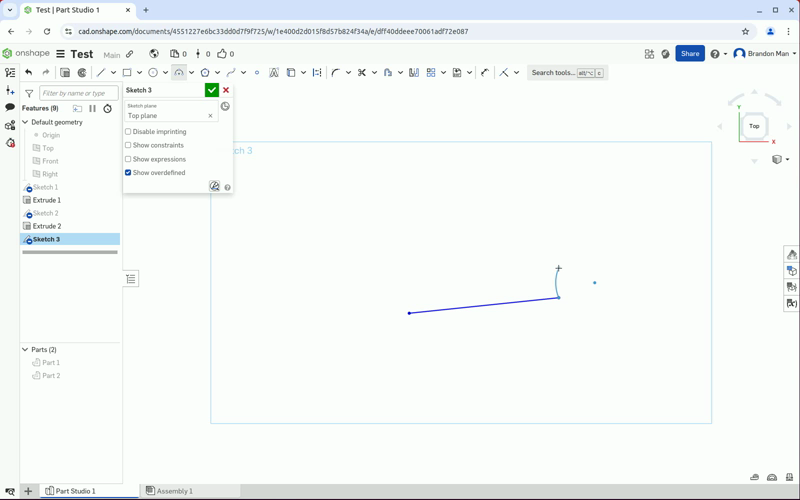
click(558, 267)
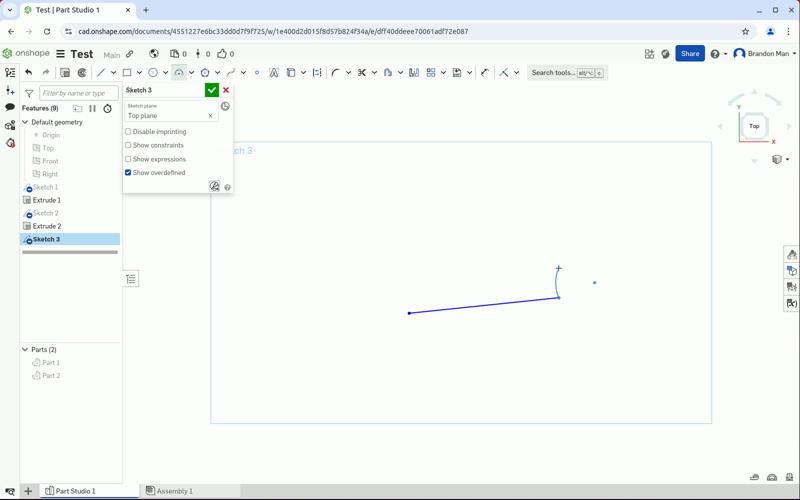
mouse_move(542, 282)
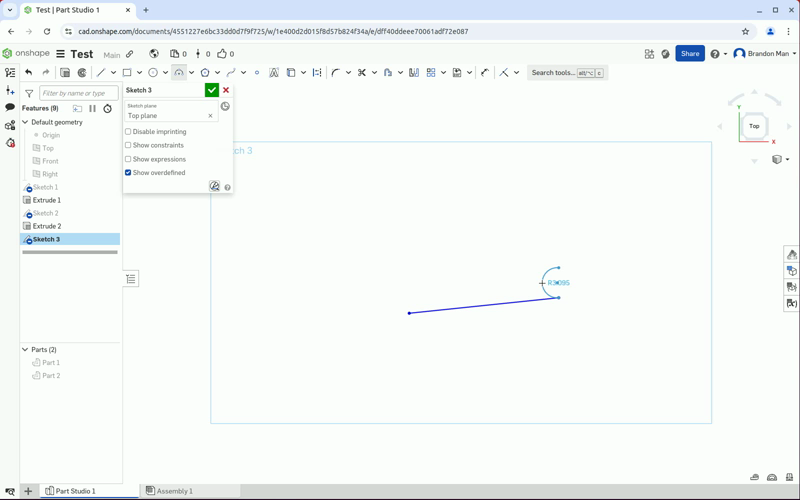
click(542, 282)
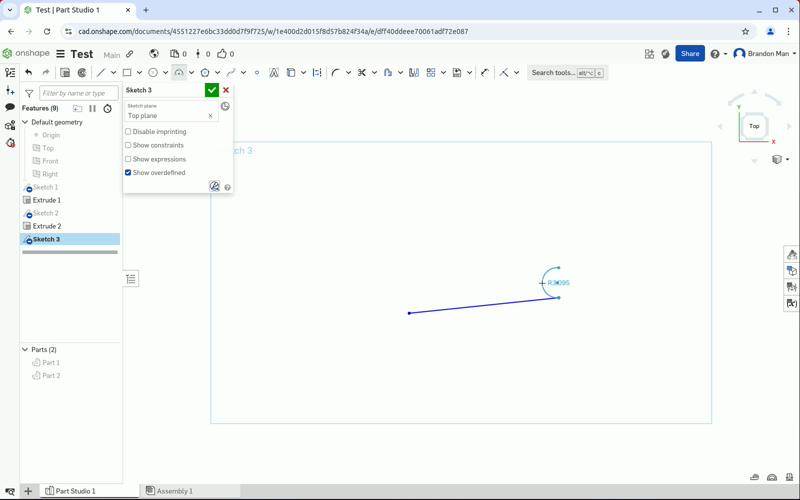
key_up(shift)
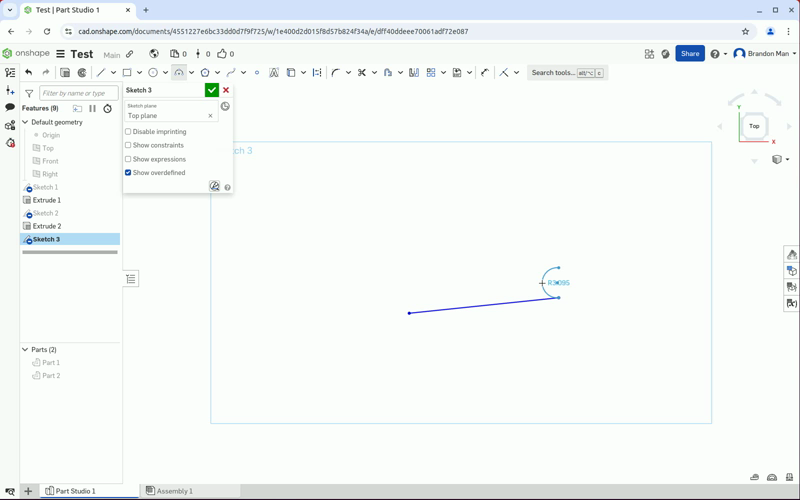
key(esc)
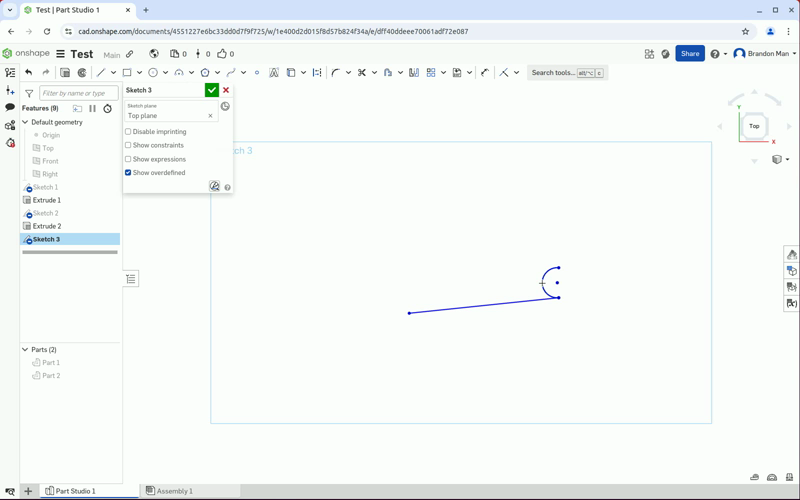
key(l)
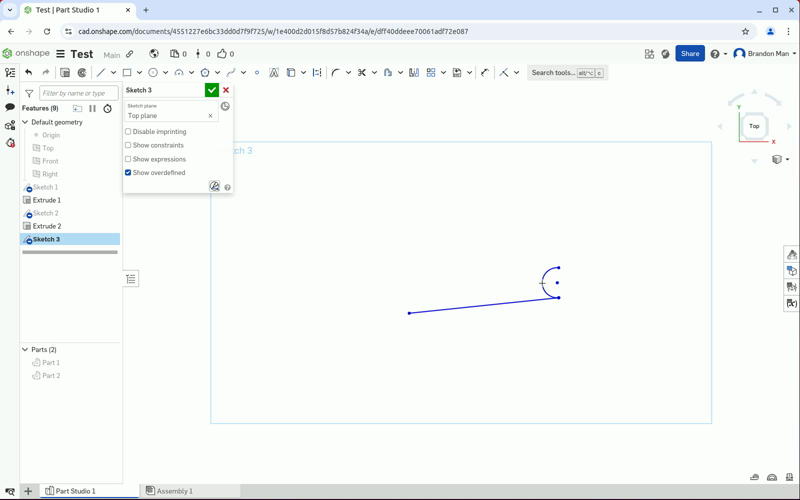
mouse_move(558, 267)
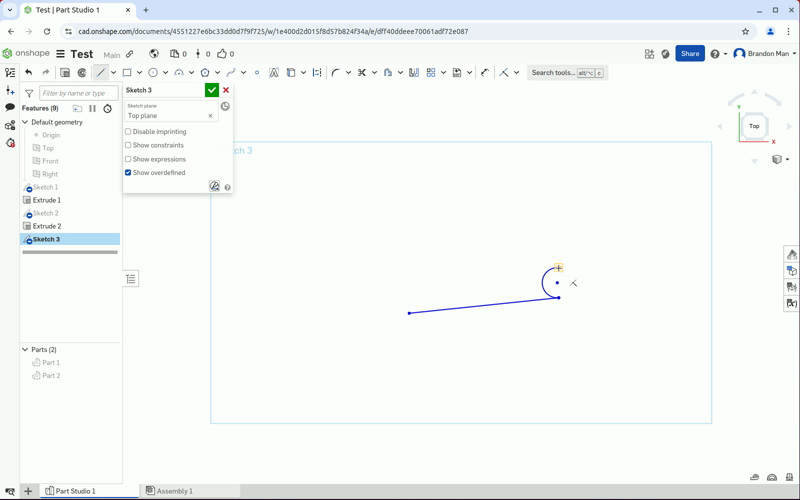
click(558, 267)
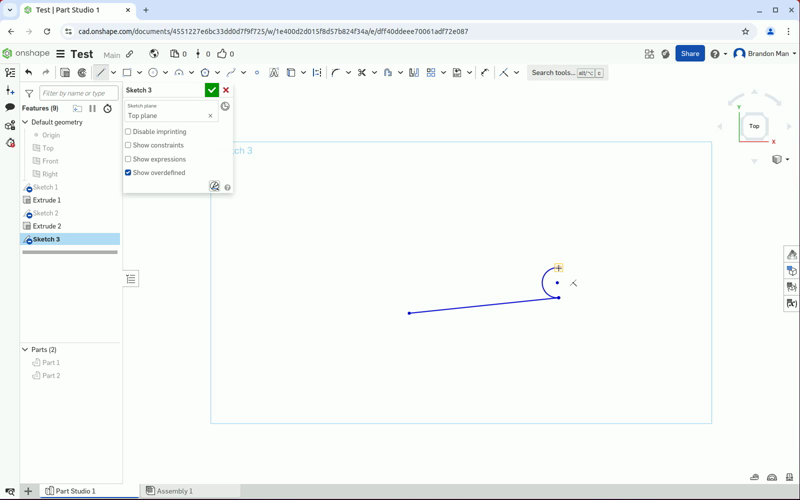
key_down(shift)
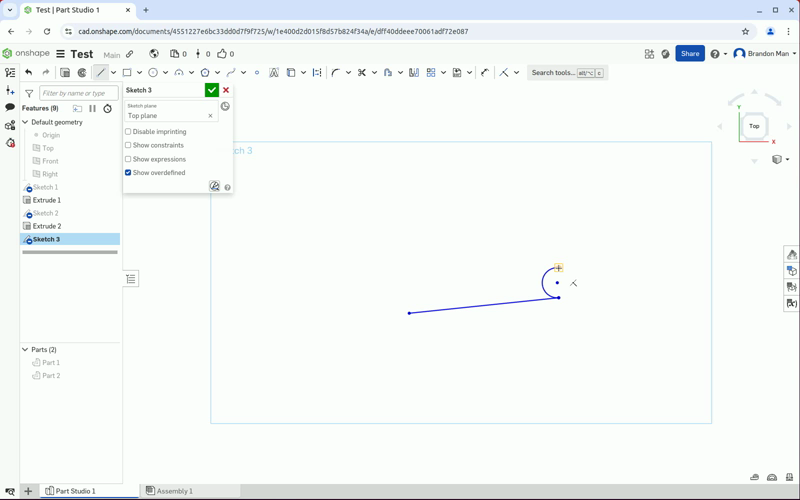
mouse_move(409, 253)
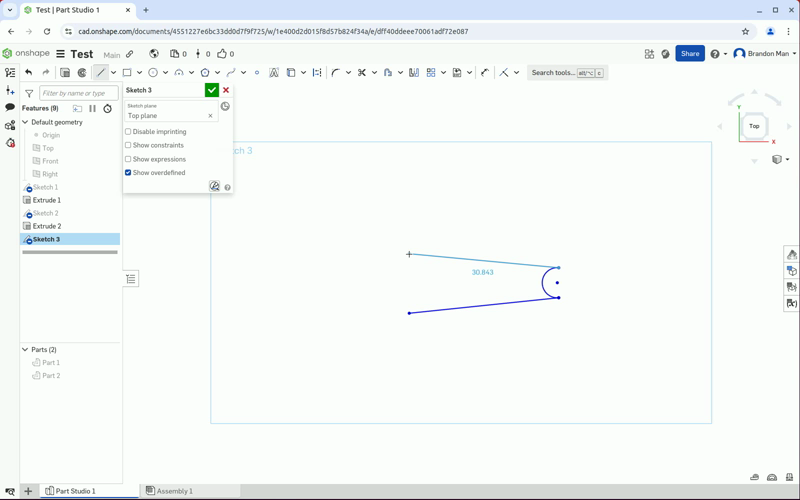
click(409, 253)
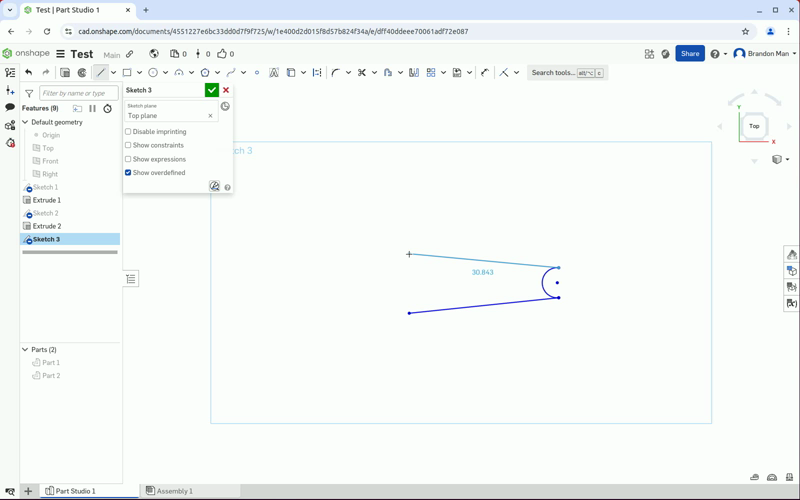
key_up(shift)
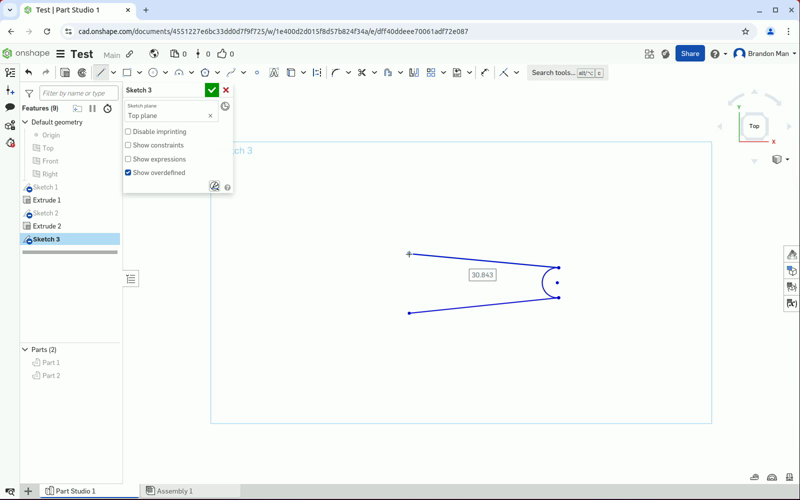
key(esc)
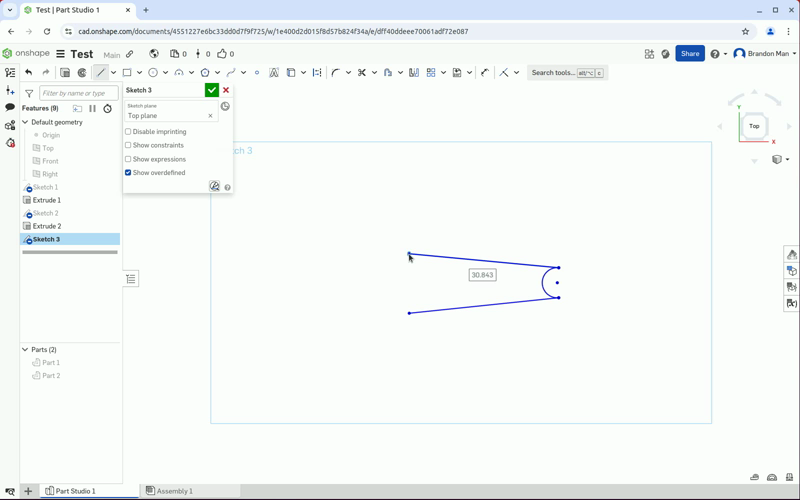
key(a)
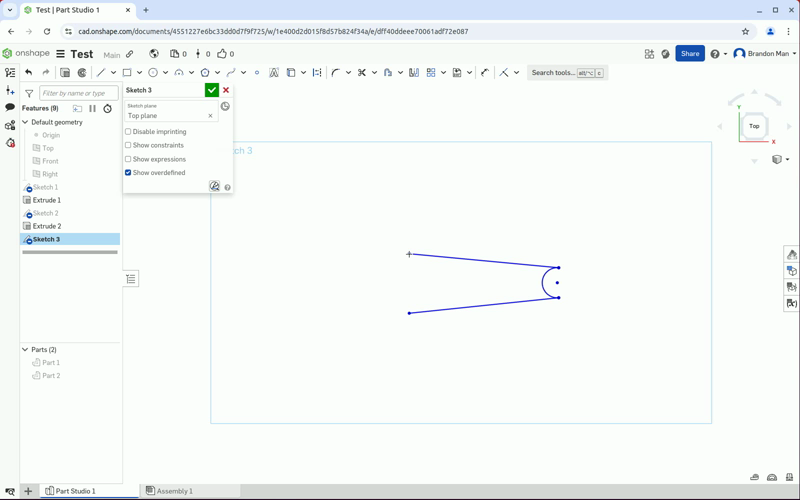
mouse_move(409, 253)
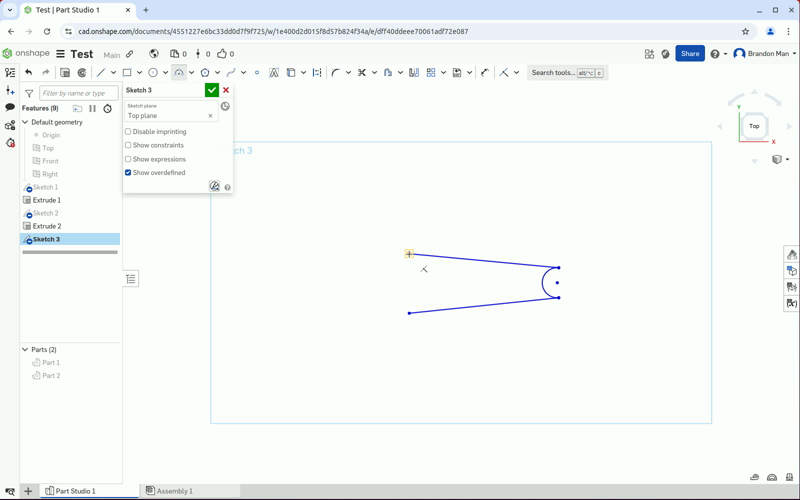
click(409, 253)
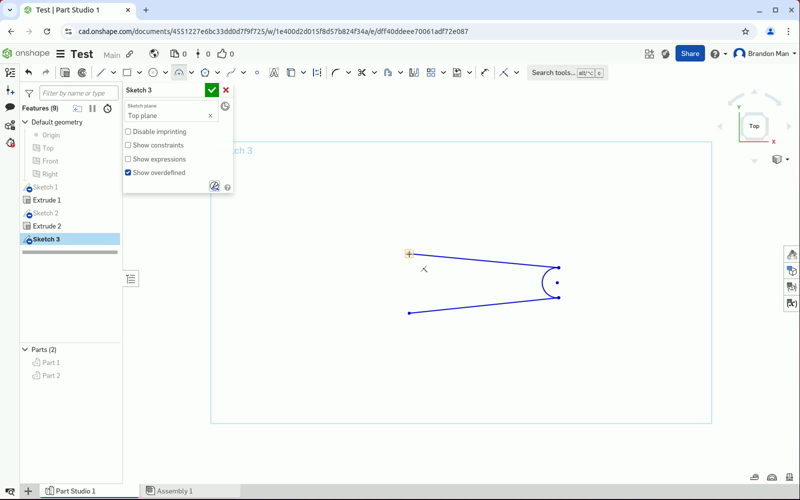
mouse_move(409, 313)
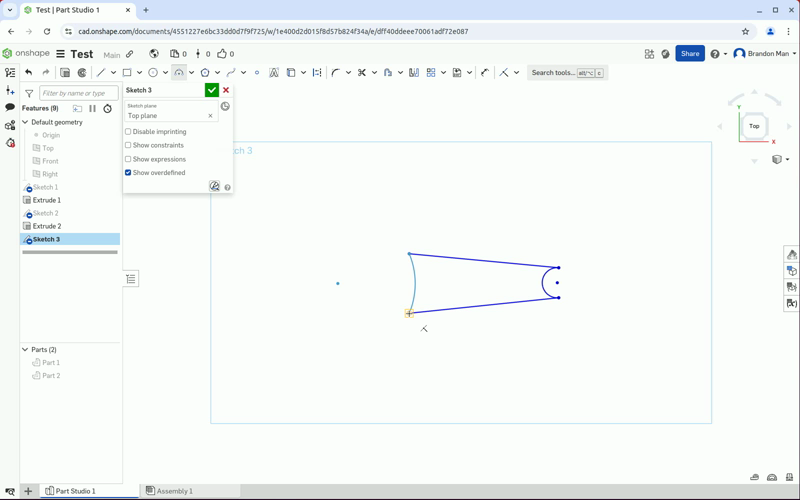
click(409, 313)
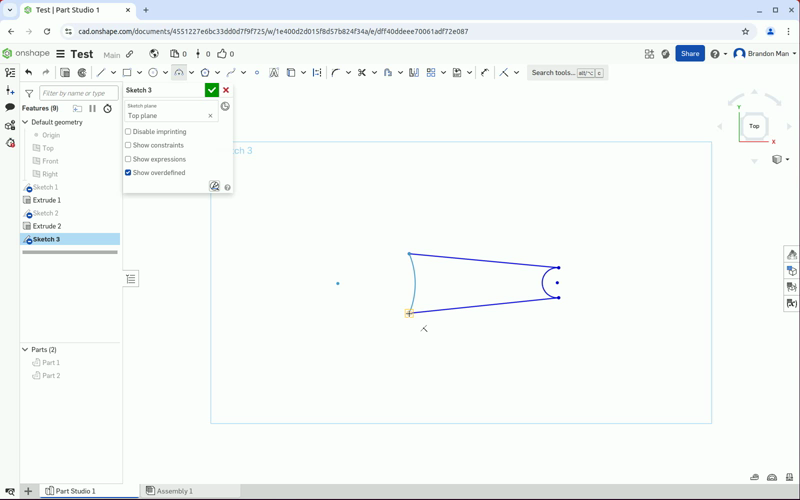
key_down(shift)
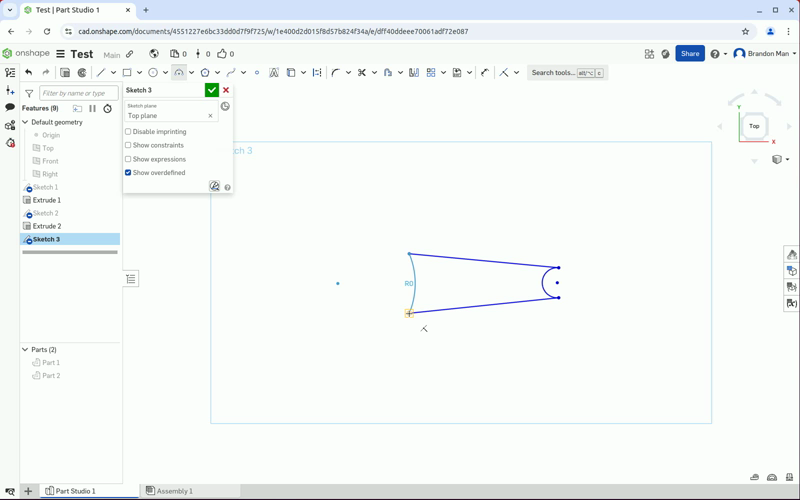
mouse_move(436, 283)
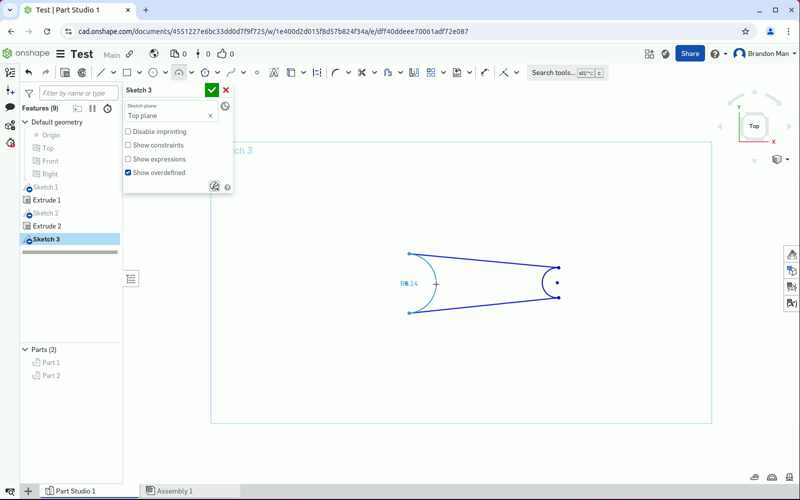
click(436, 283)
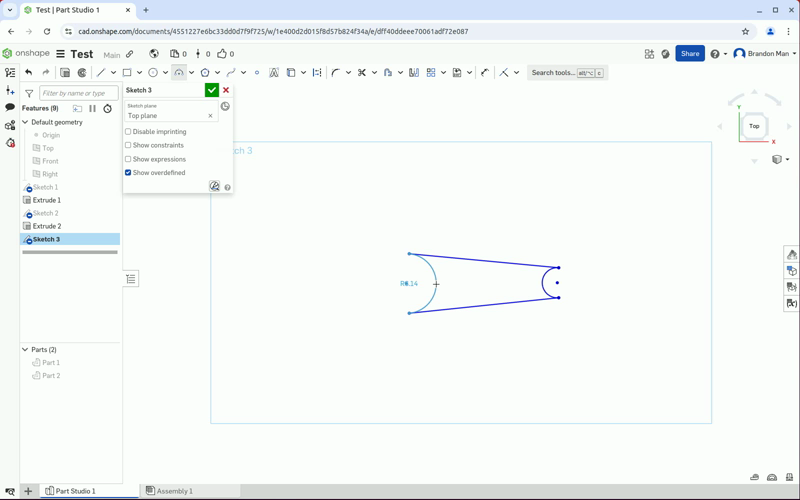
key_up(shift)
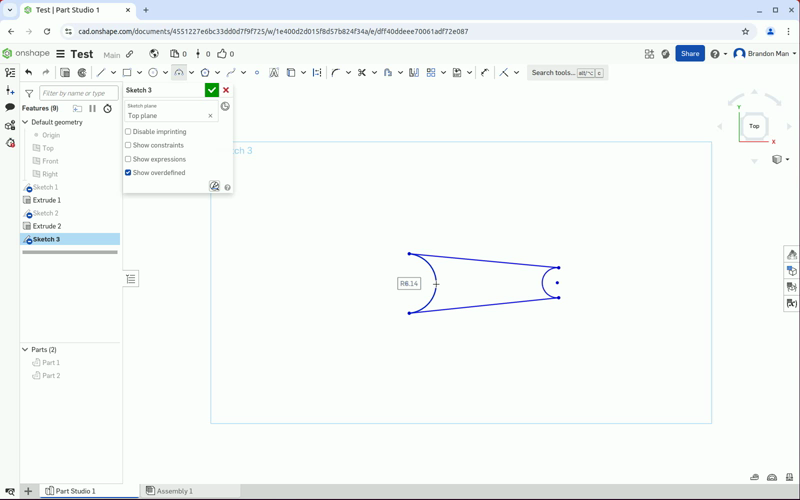
key(esc)
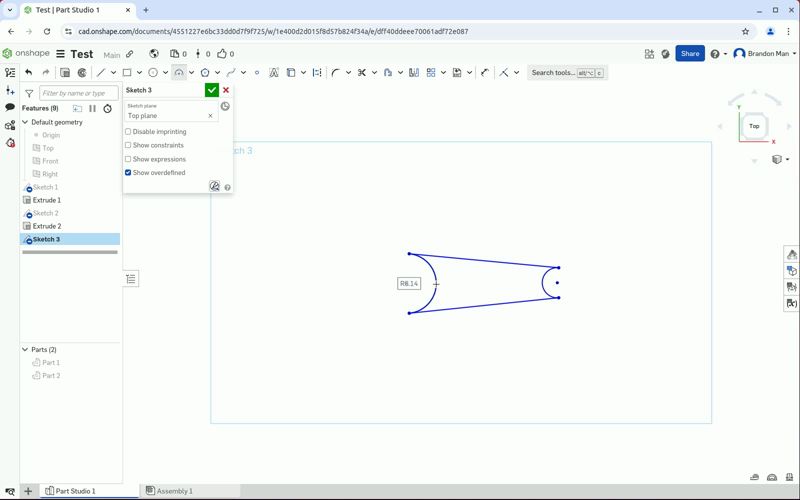
key(l)
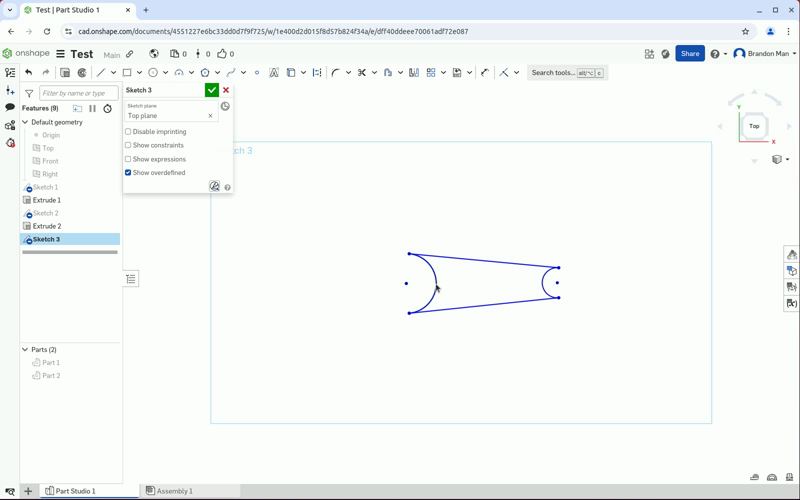
key_down(shift)
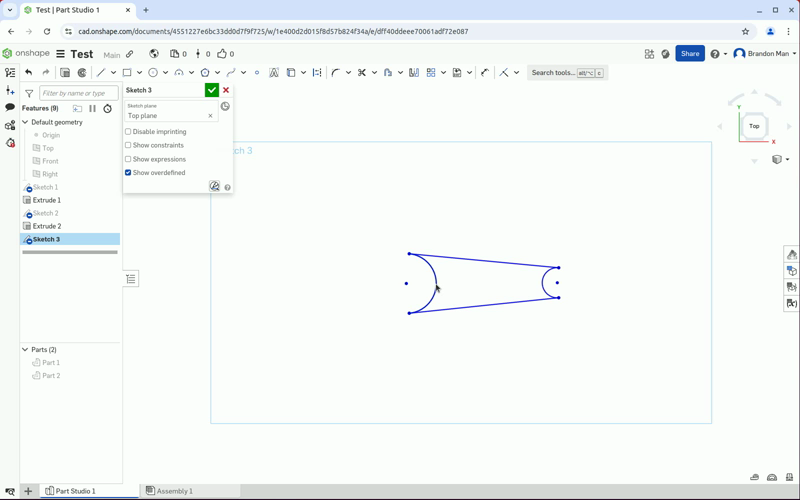
mouse_move(451, 291)
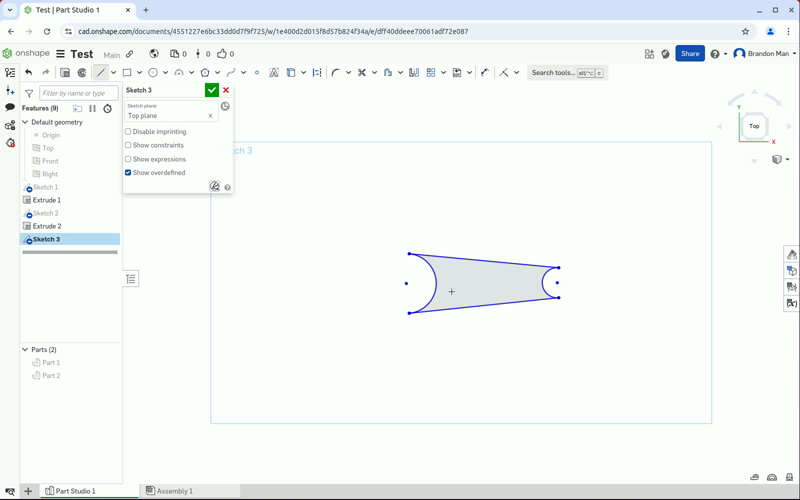
click(451, 291)
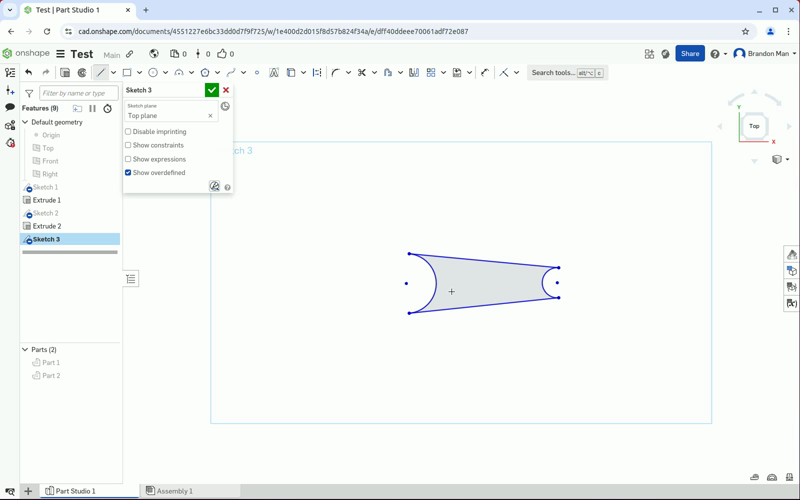
key_up(shift)
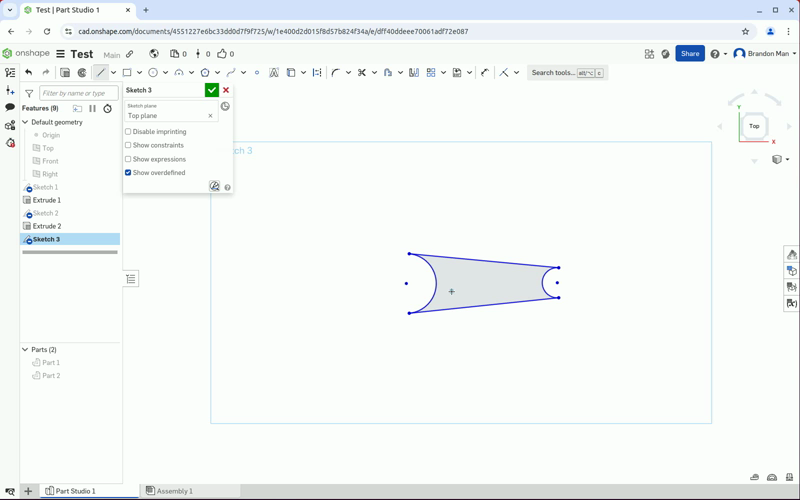
key_down(shift)
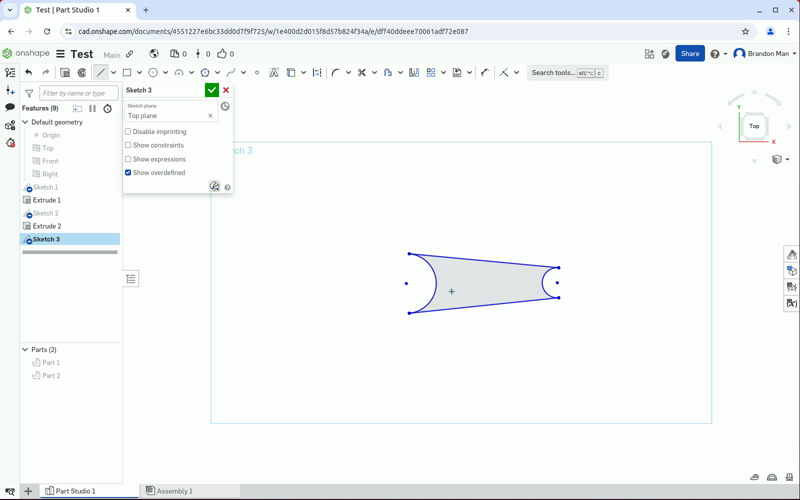
mouse_move(481, 291)
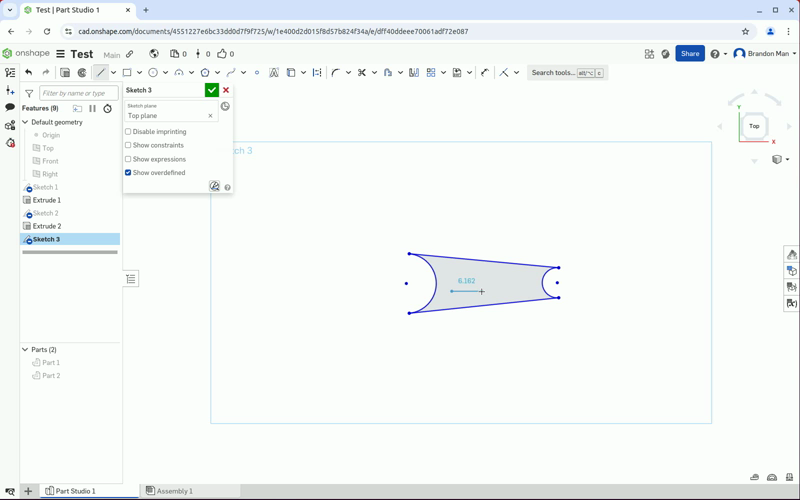
mouse_move(511, 291)
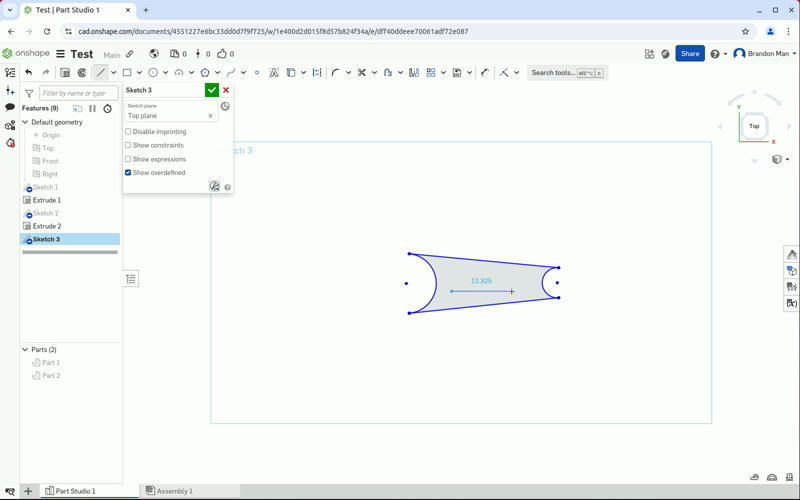
click(511, 291)
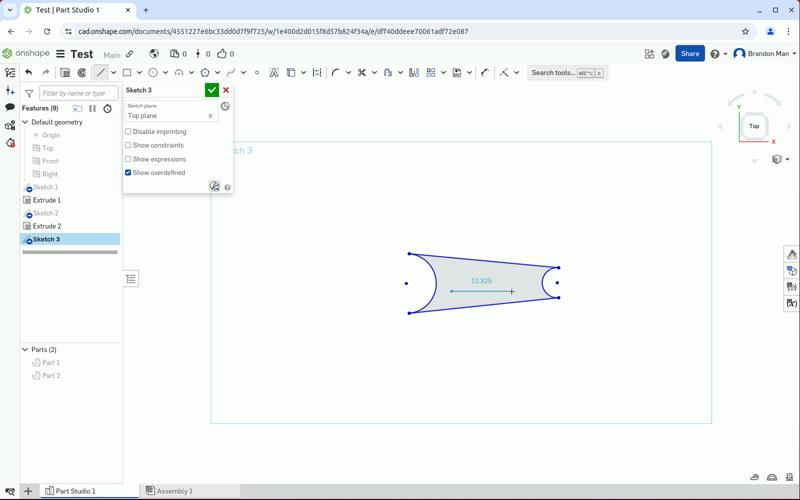
key_up(shift)
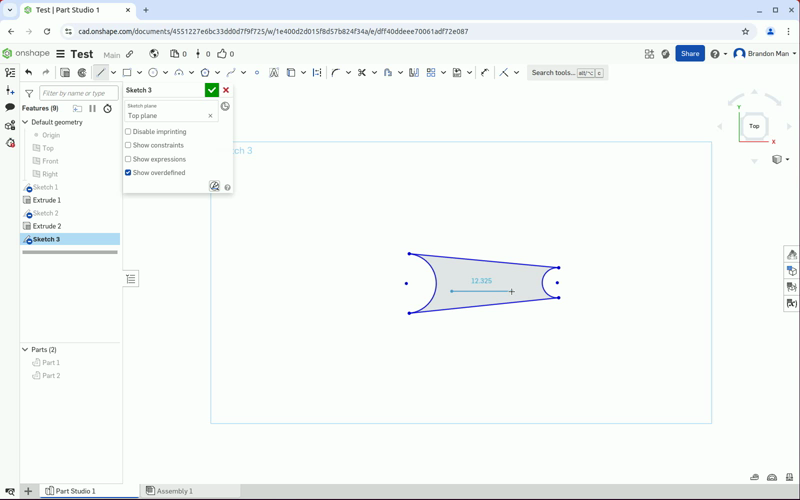
key(esc)
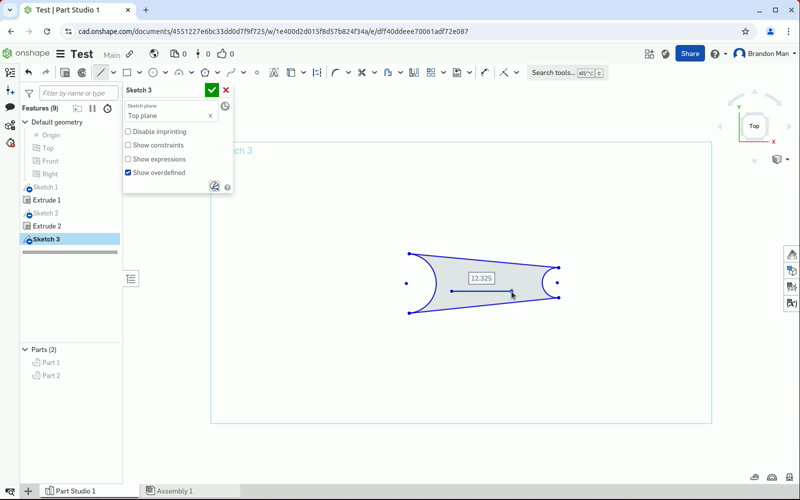
key(a)
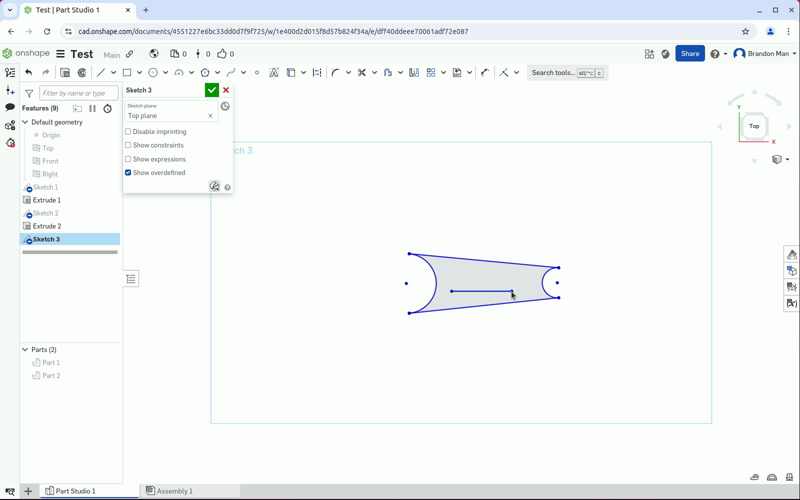
mouse_move(511, 291)
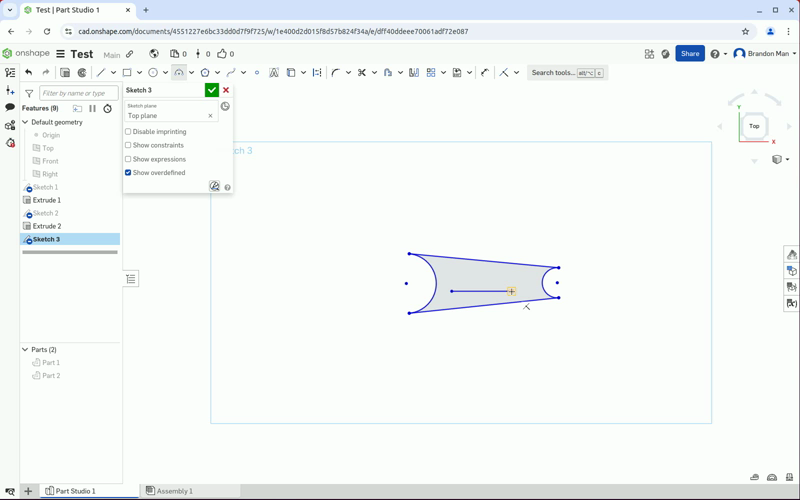
click(511, 291)
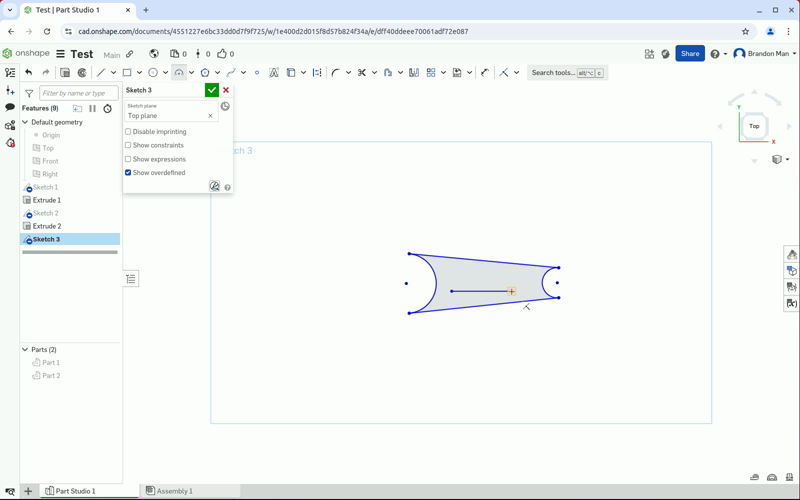
key_down(shift)
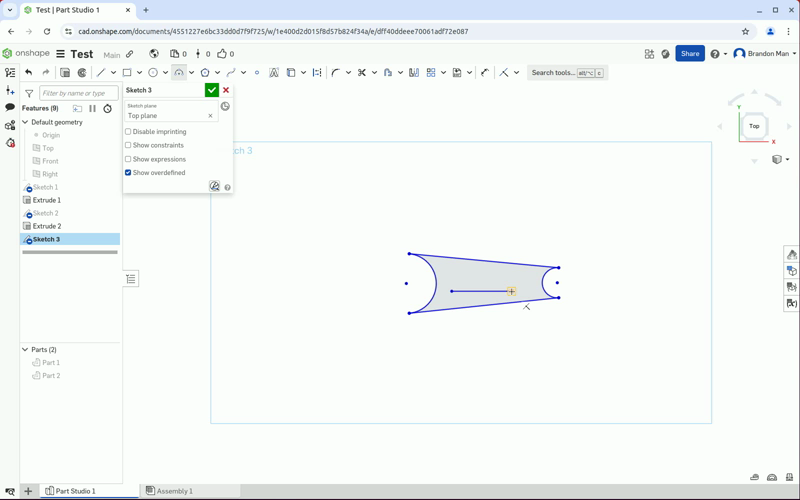
mouse_move(511, 275)
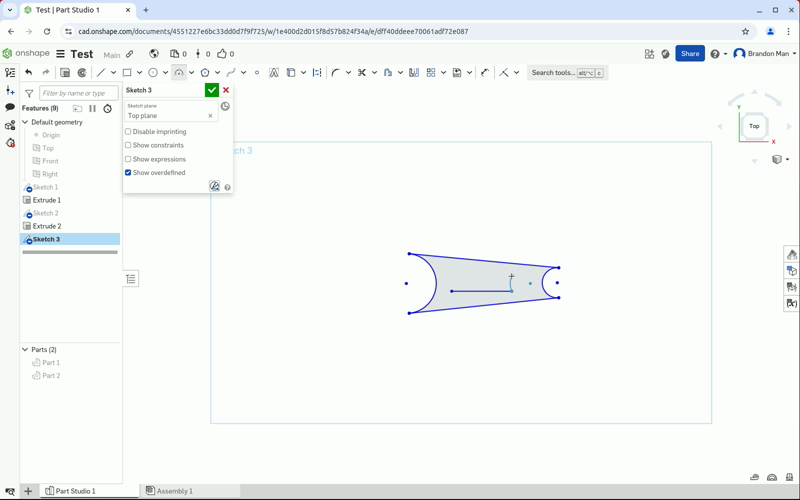
click(511, 275)
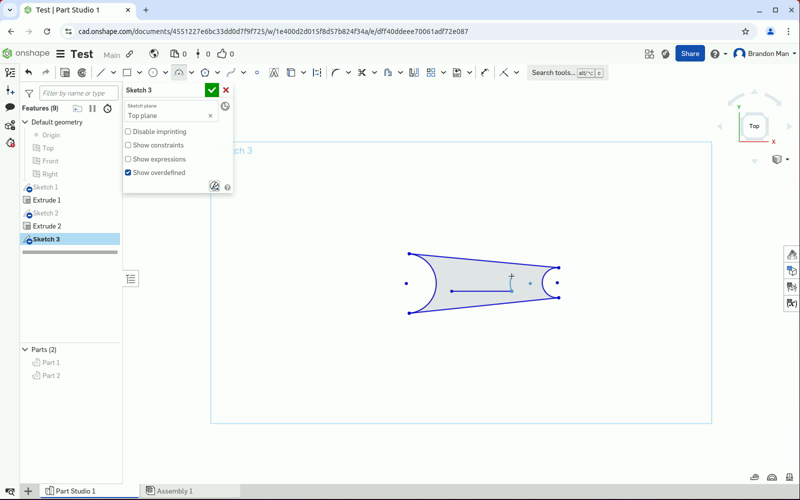
mouse_move(519, 283)
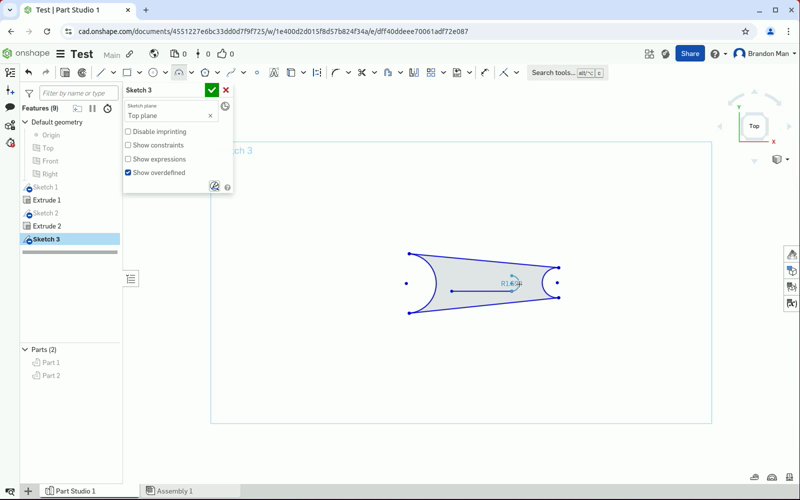
click(519, 283)
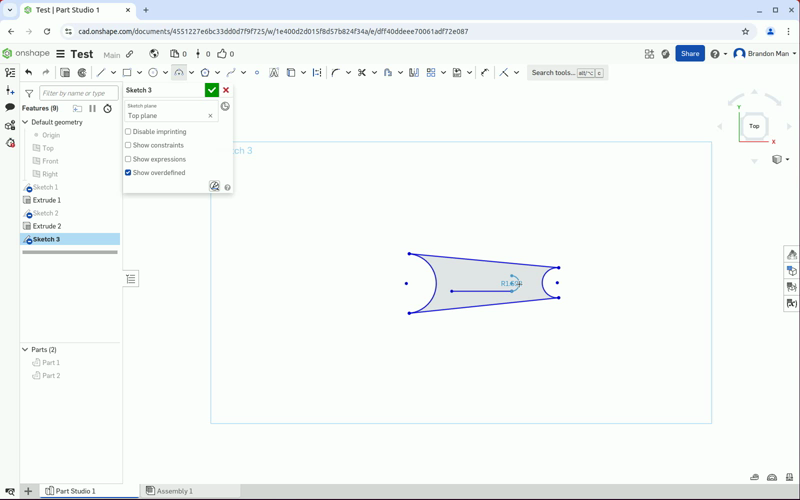
key_up(shift)
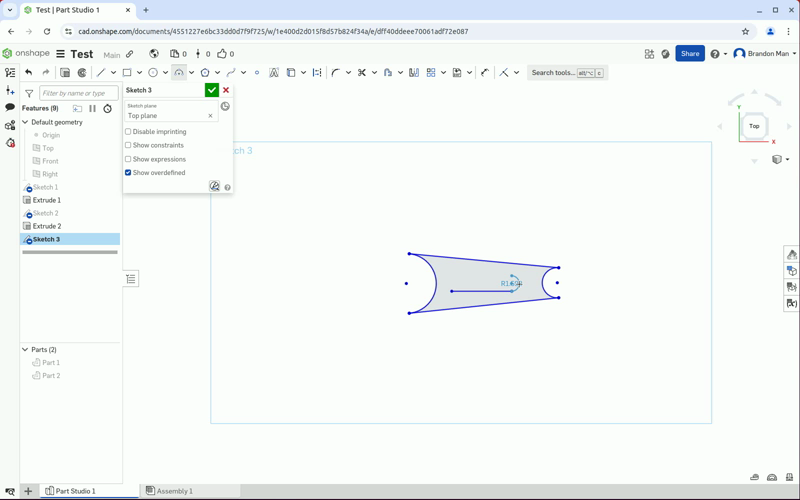
key(esc)
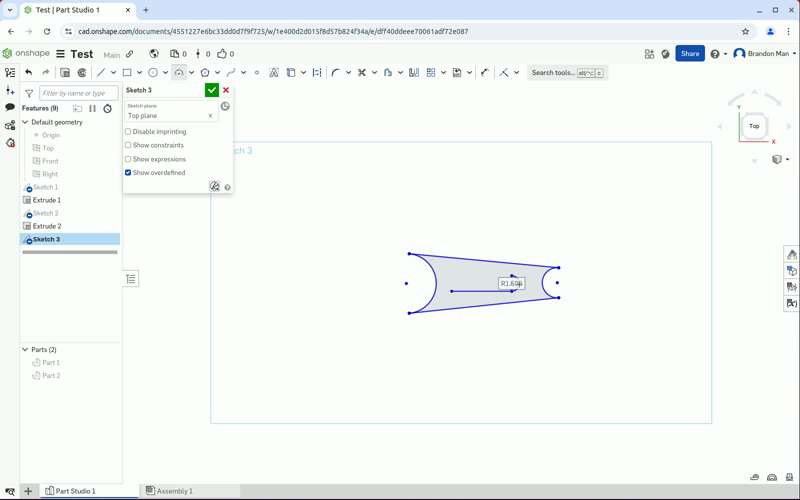
key(l)
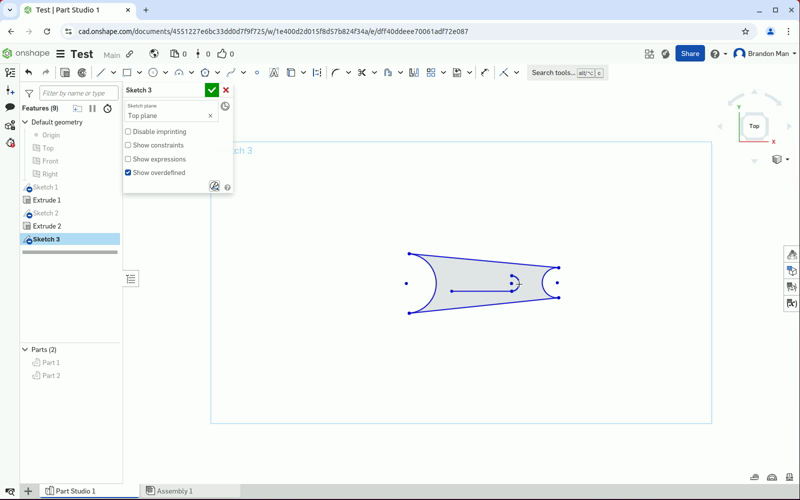
mouse_move(511, 275)
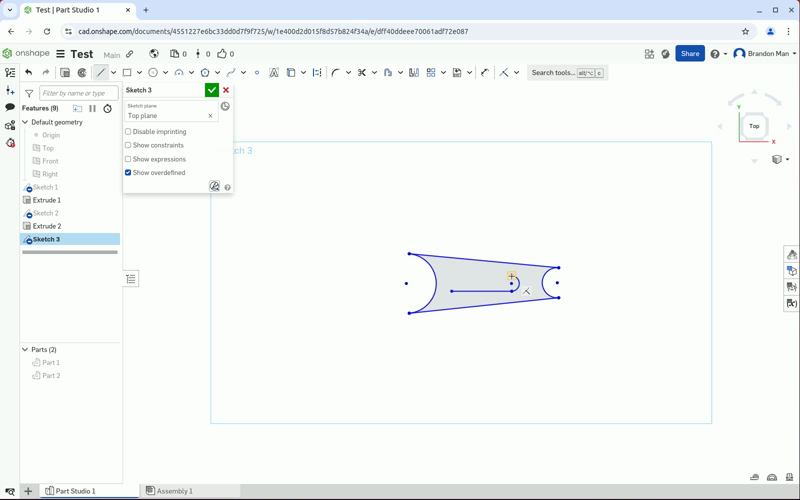
click(511, 275)
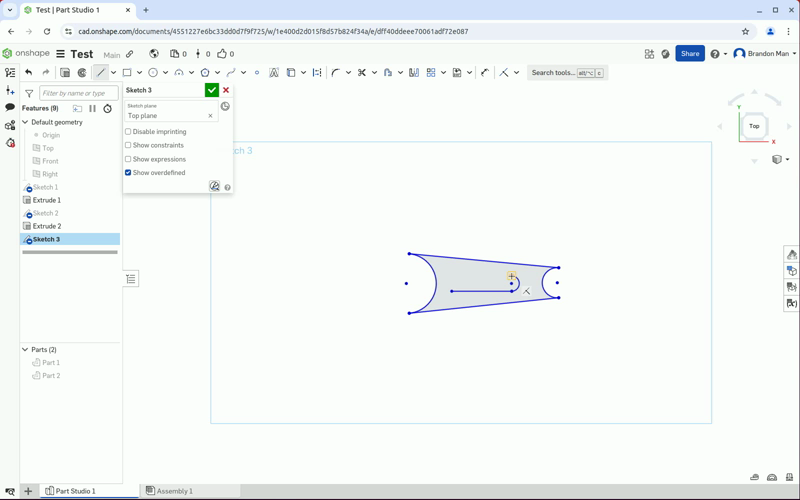
key_down(shift)
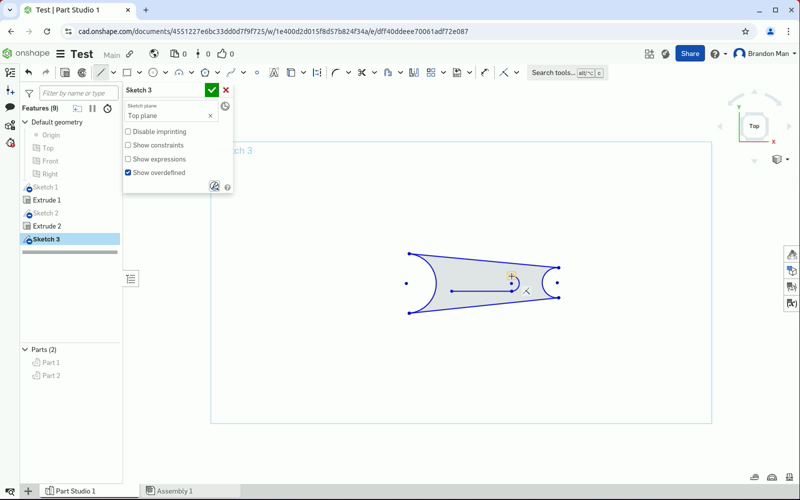
mouse_move(541, 275)
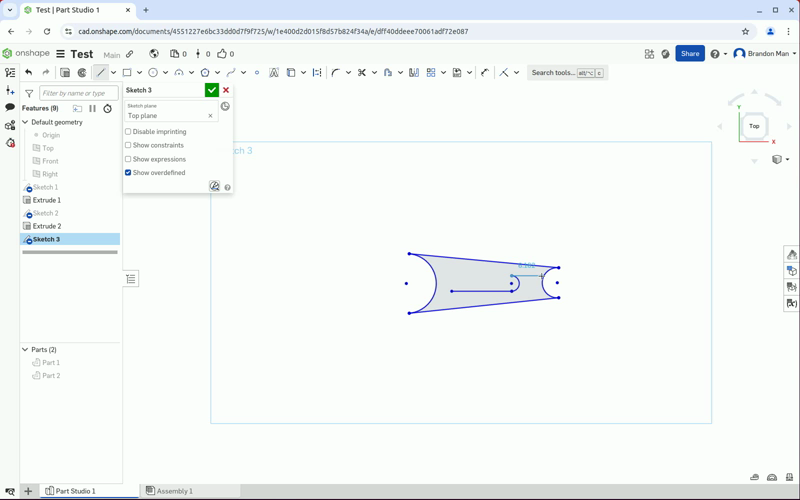
mouse_move(451, 275)
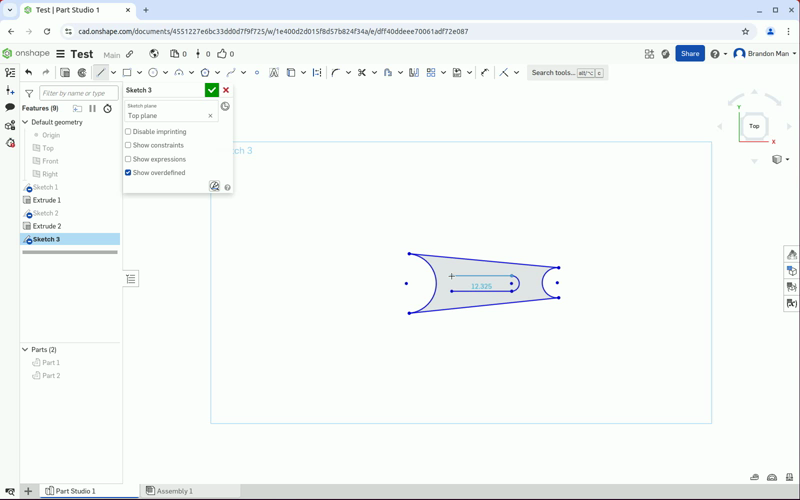
click(451, 275)
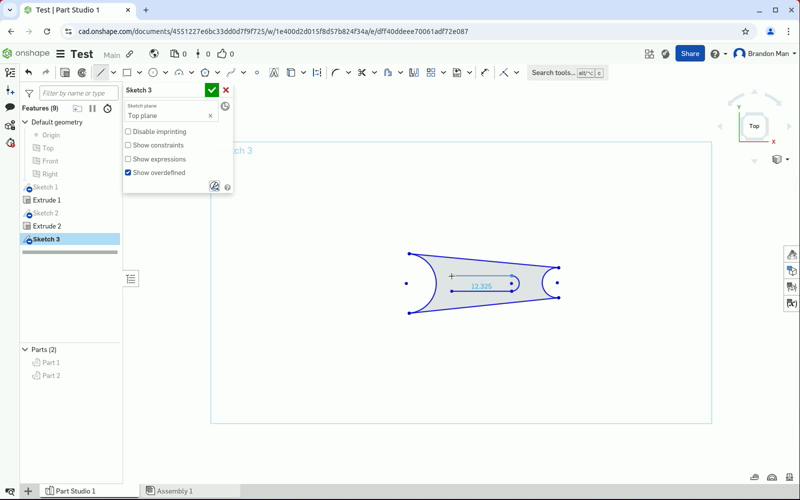
key_up(shift)
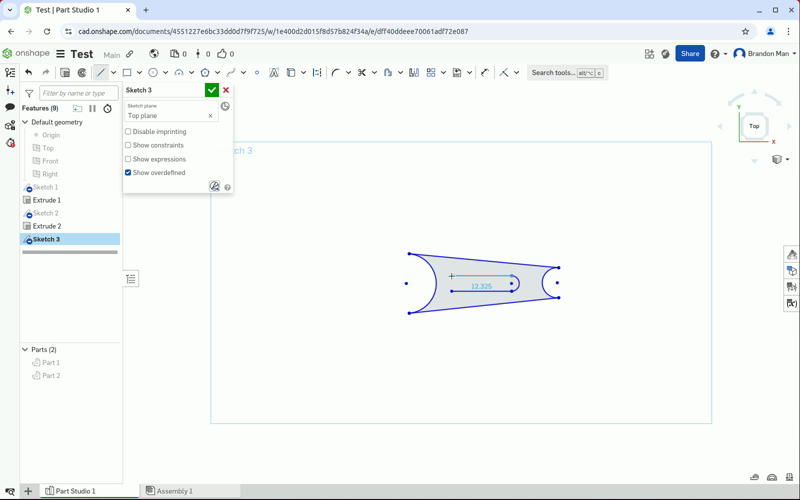
key(esc)
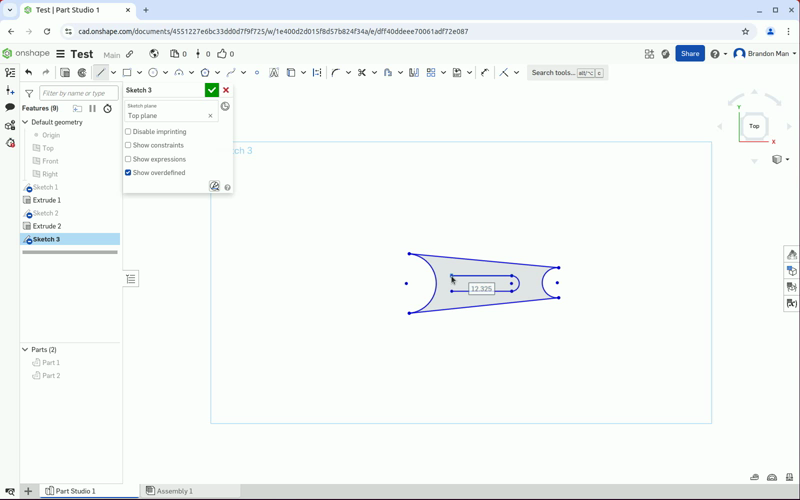
key(a)
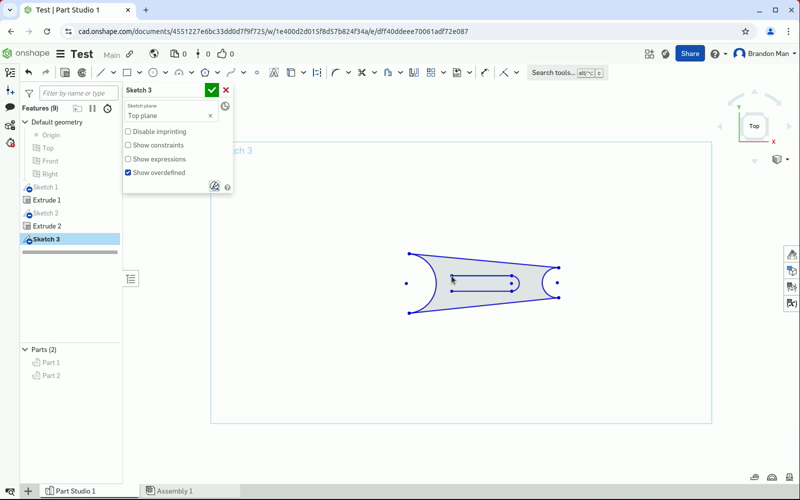
mouse_move(451, 275)
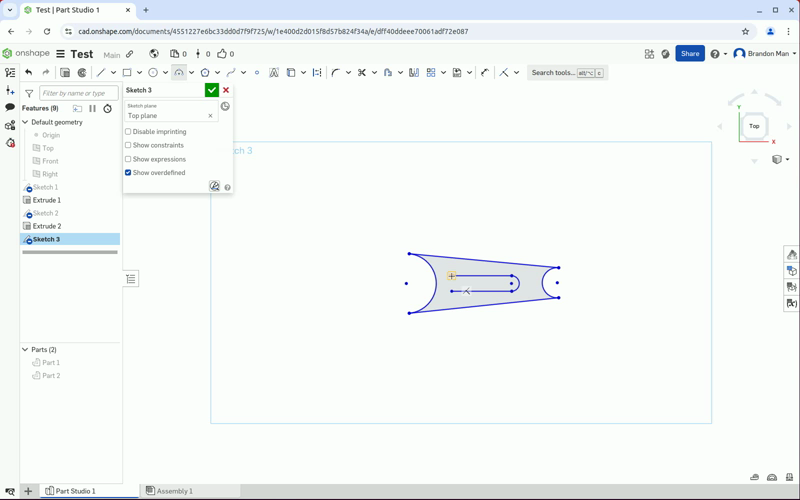
click(451, 275)
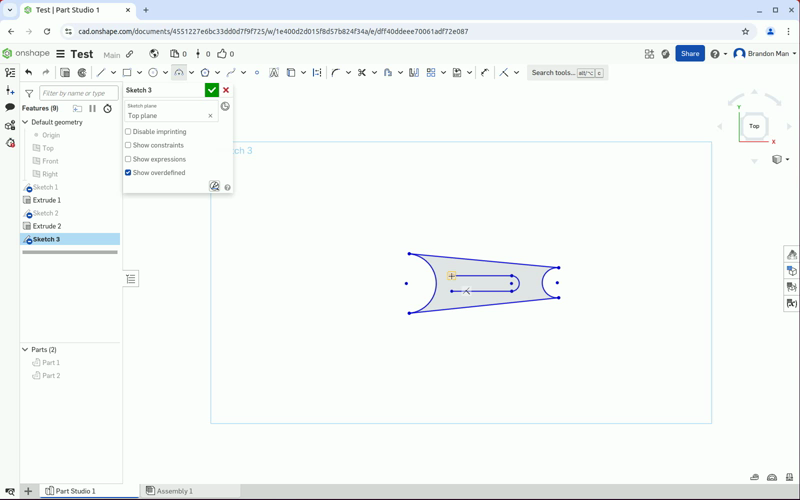
mouse_move(451, 291)
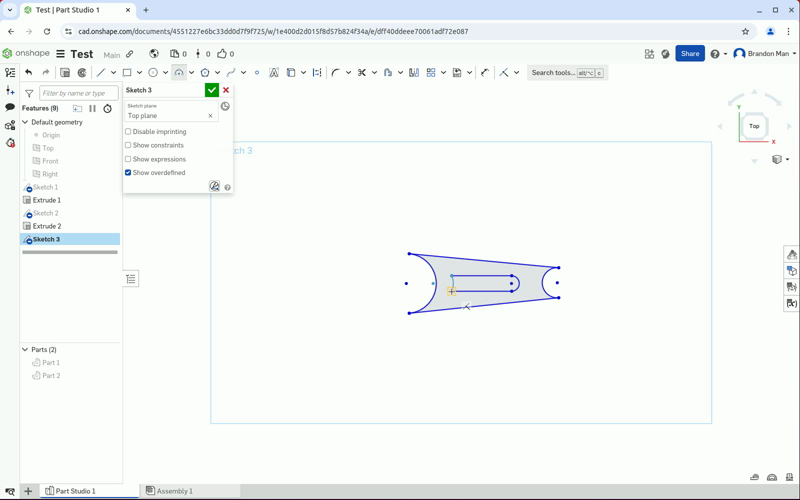
click(451, 291)
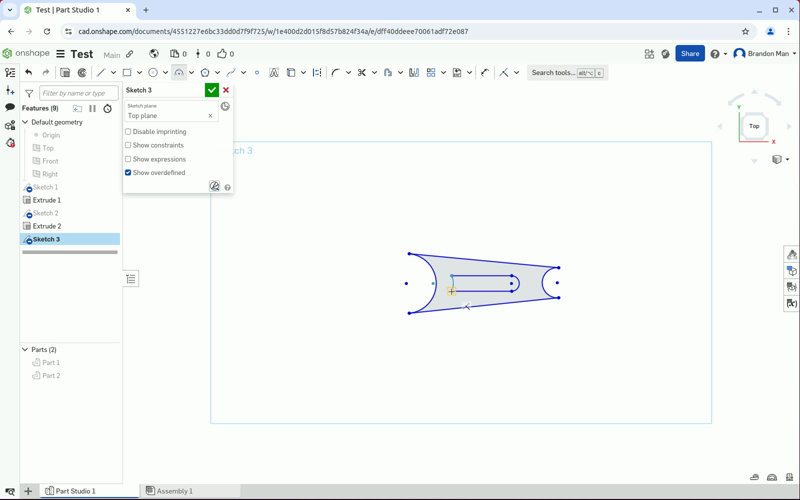
key_down(shift)
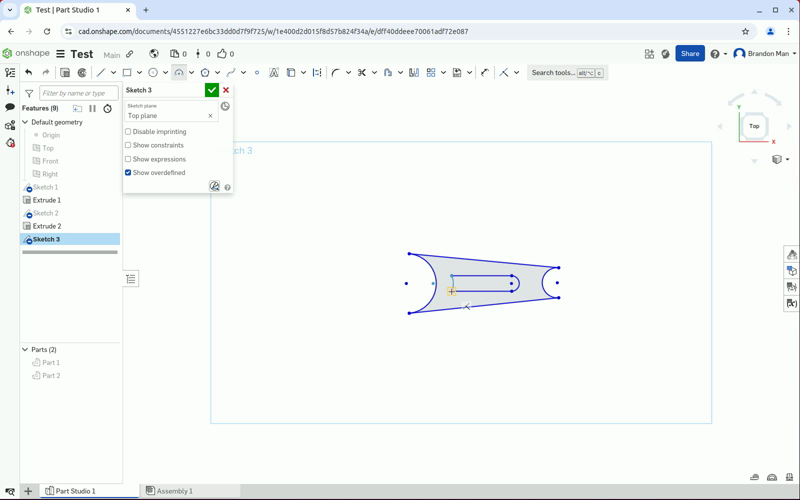
mouse_move(443, 283)
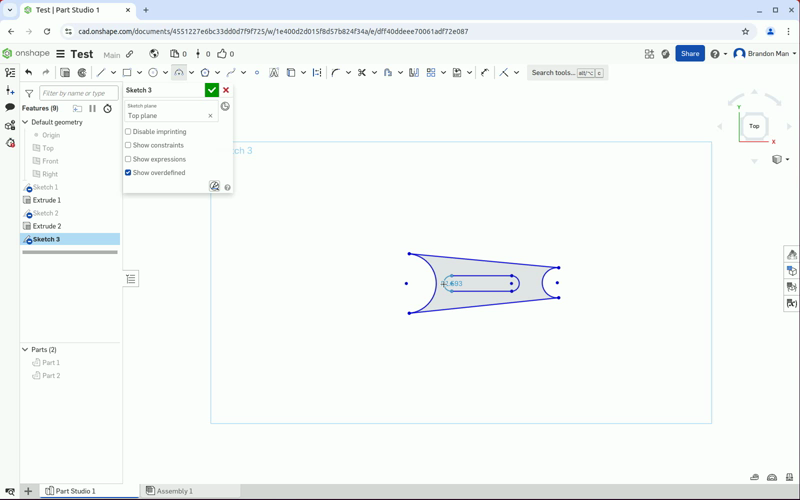
click(443, 283)
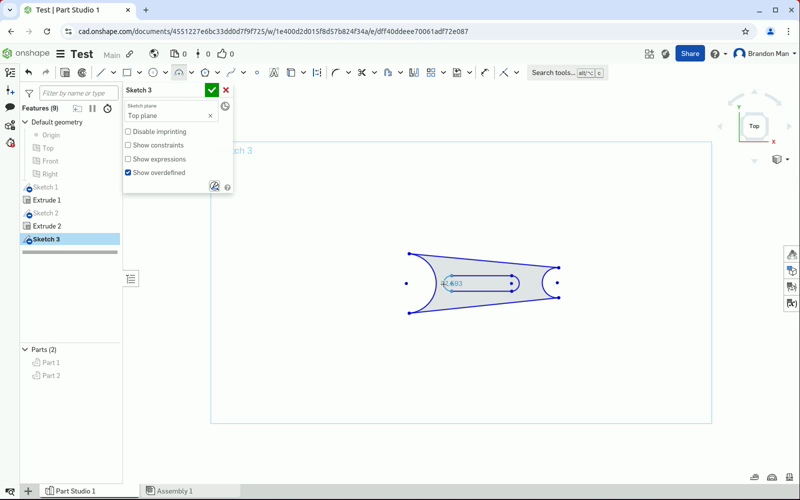
key_up(shift)
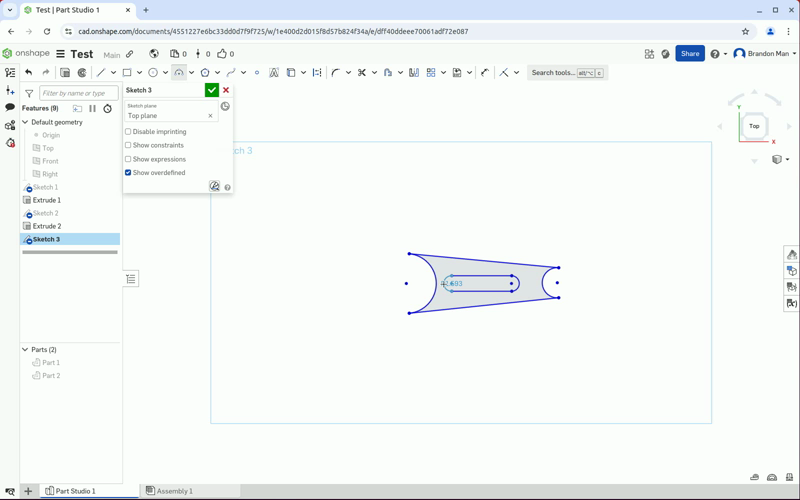
key(esc)
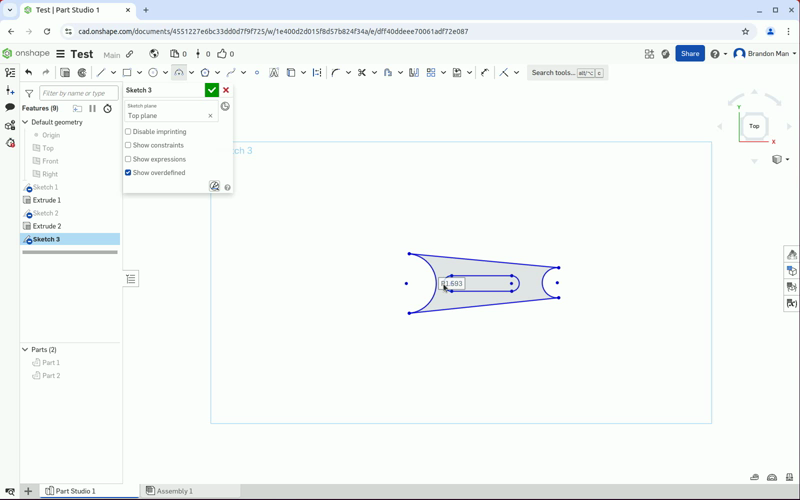
mouse_move(446, 266)
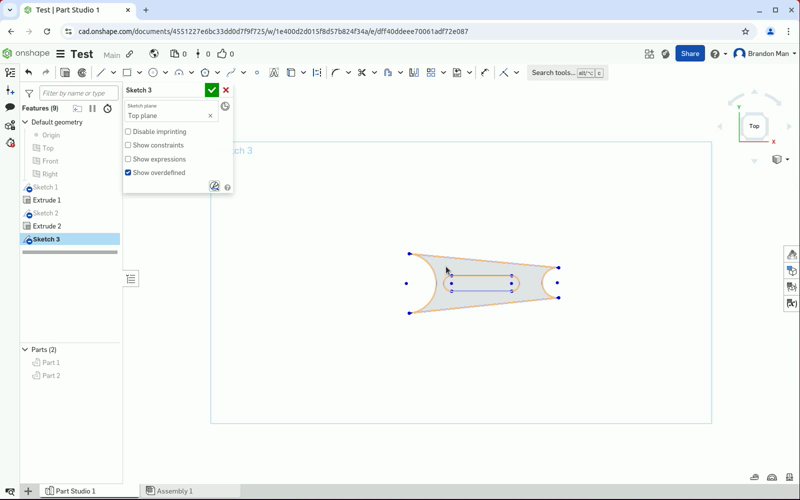
click(446, 266)
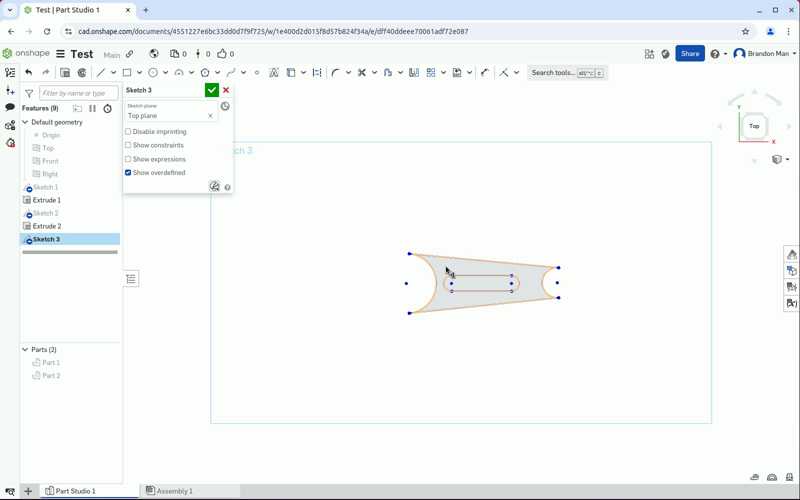
mouse_move(73, 352)
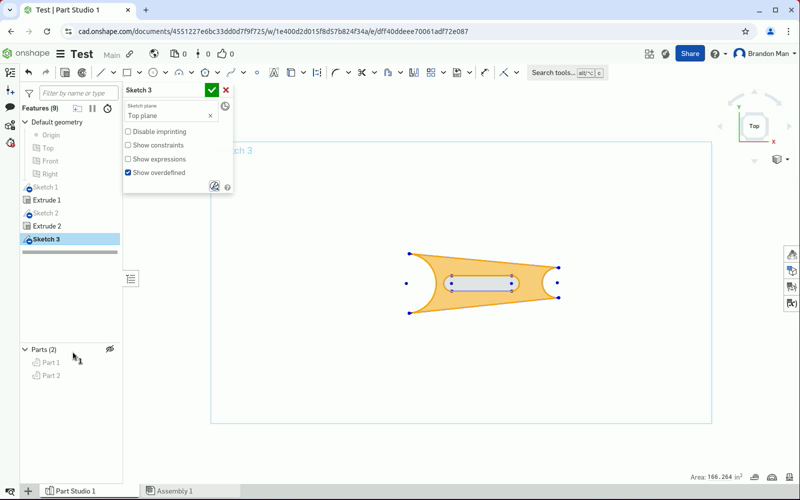
key(shift+y)
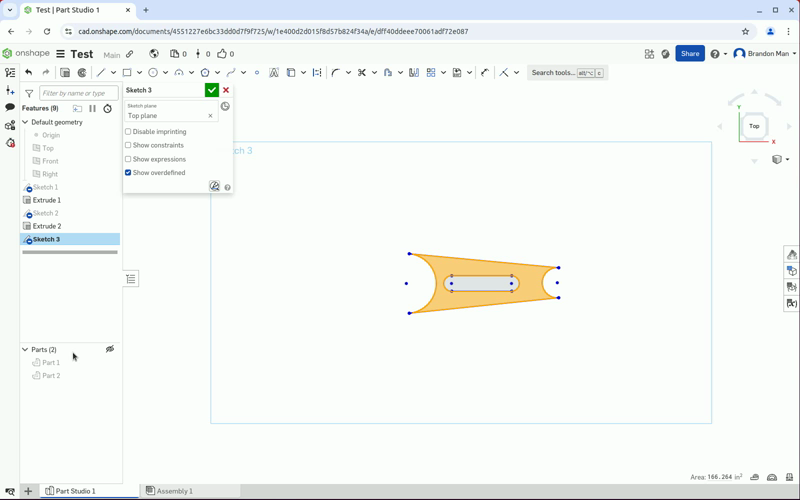
key(shift+e)
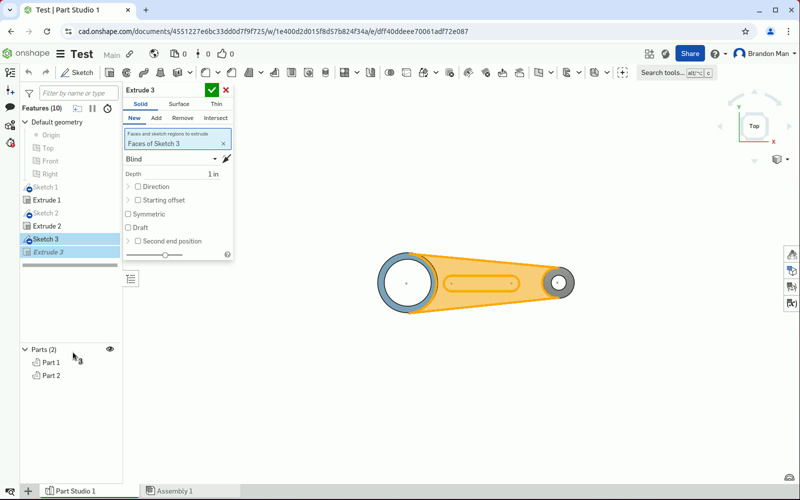
mouse_move(143, 106)
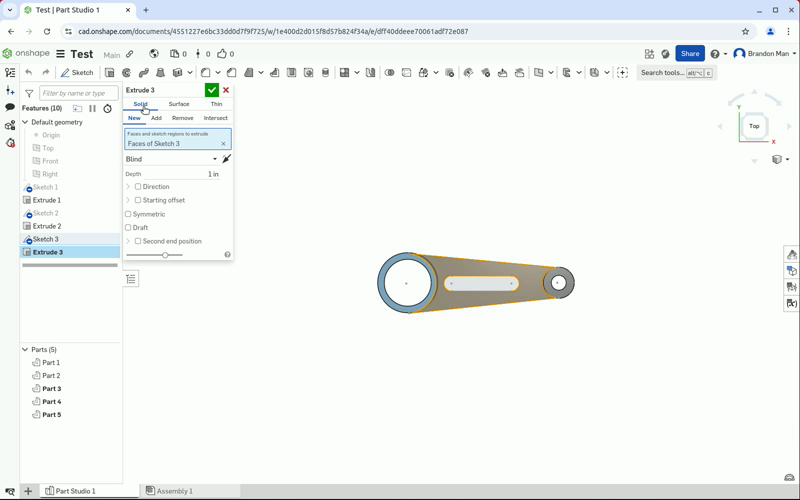
click(143, 106)
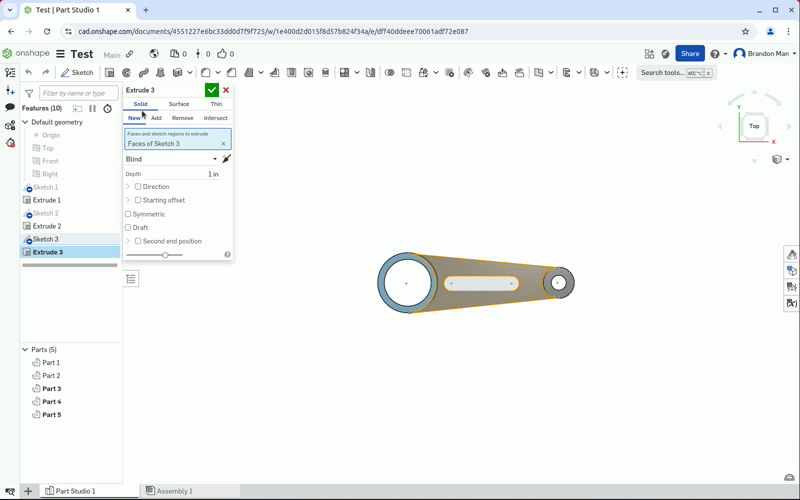
mouse_move(137, 120)
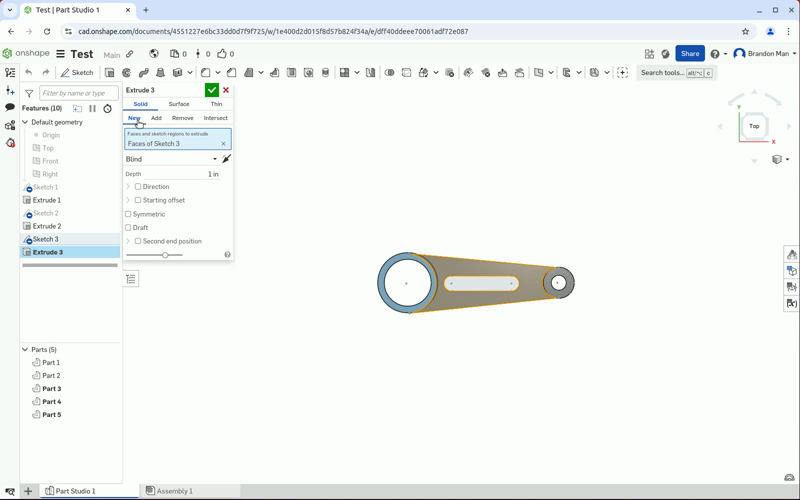
click(137, 120)
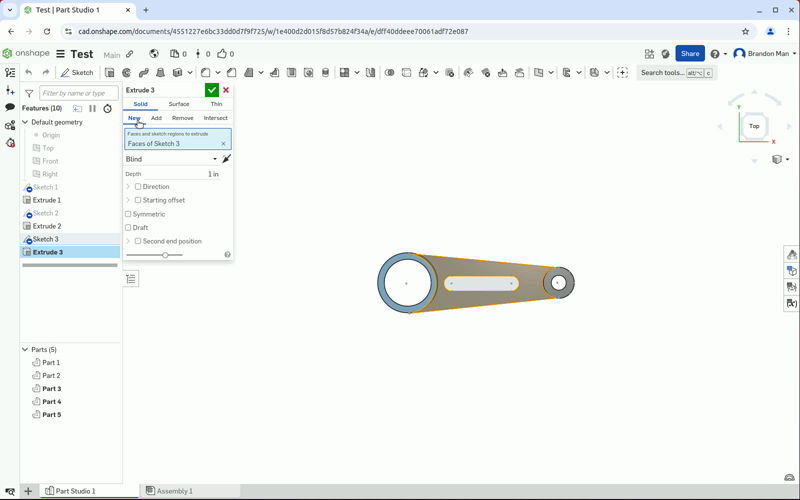
key(tab, 4)
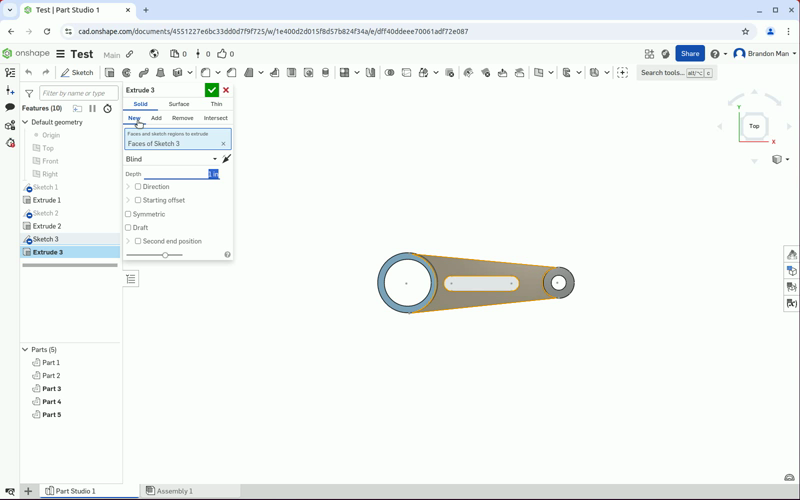
text(6.258)
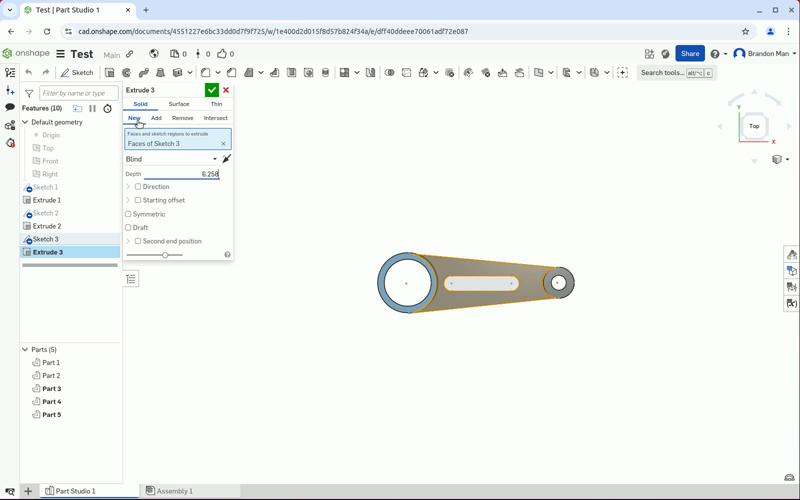
key(enter)
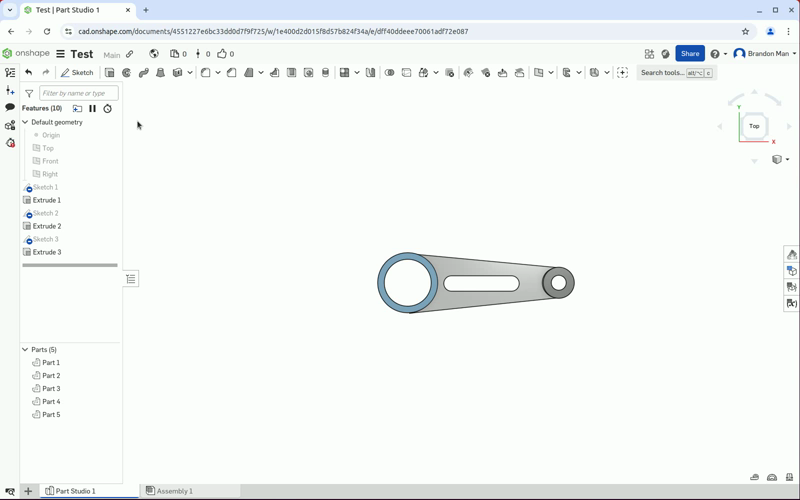
key(shift+h)
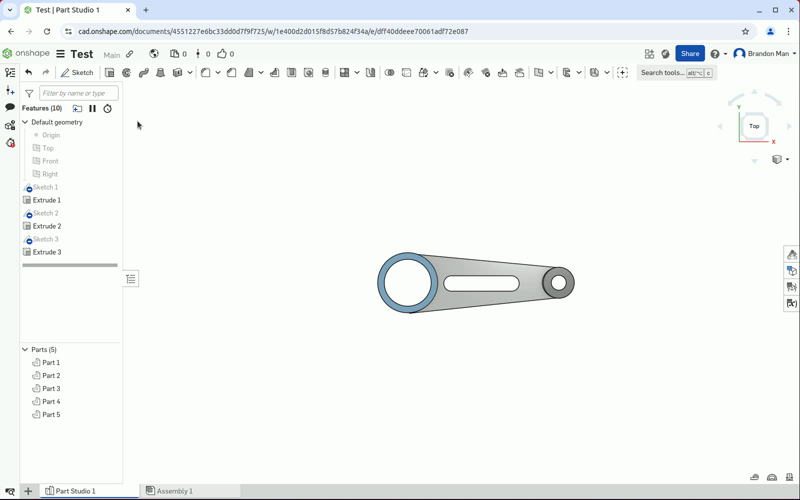
key(shift+h)
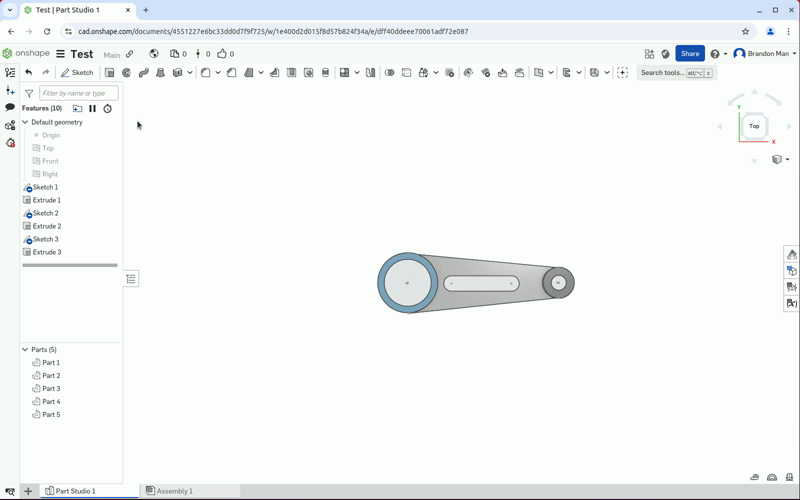
key(shift+7)
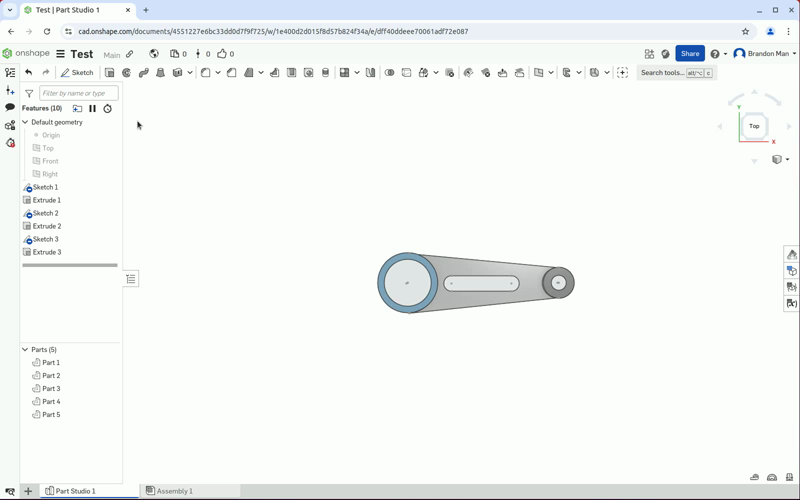
key(up, 3)
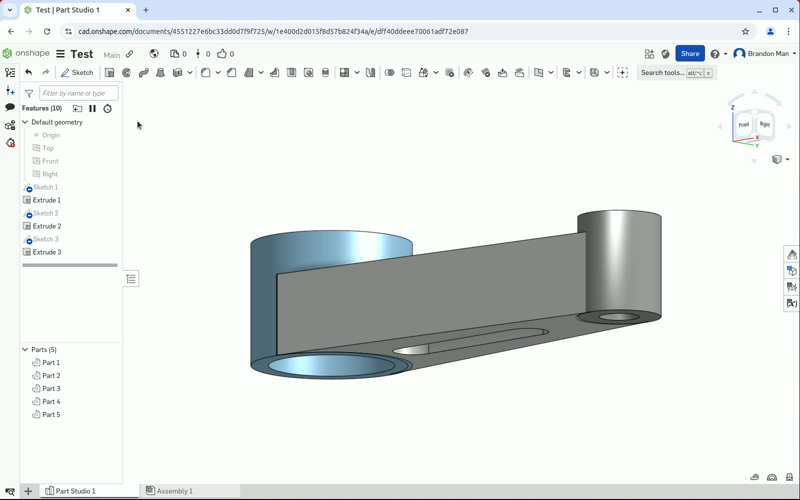
key(left, 3)
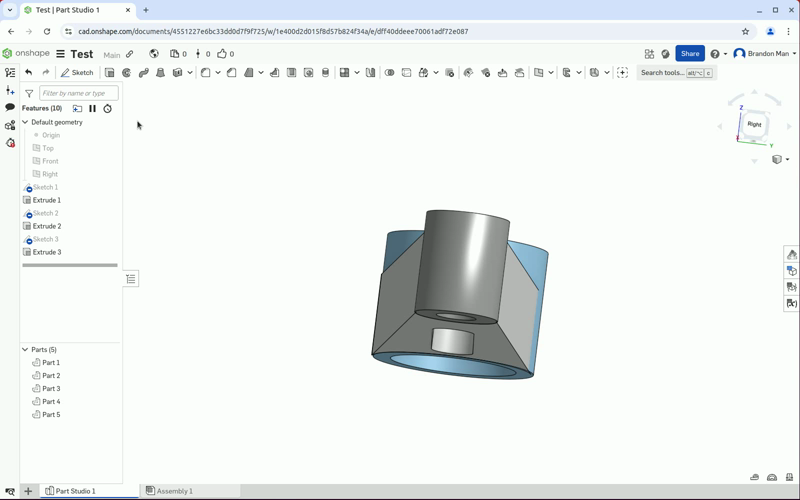
key(right, 3)
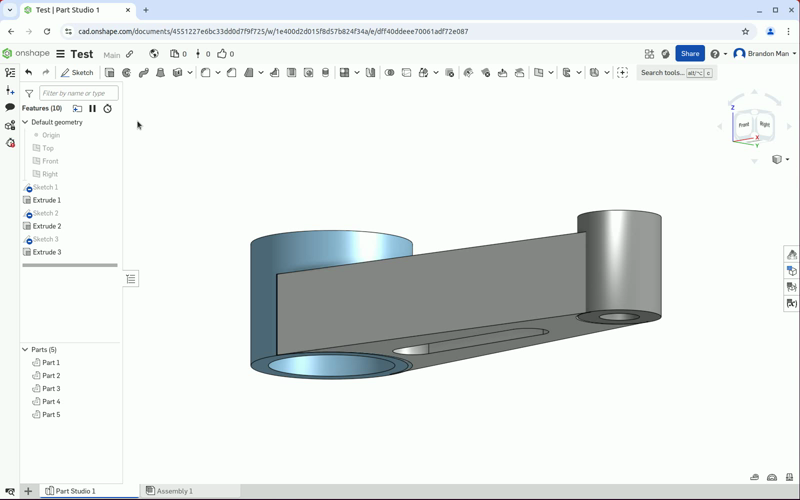
key(down, 3)
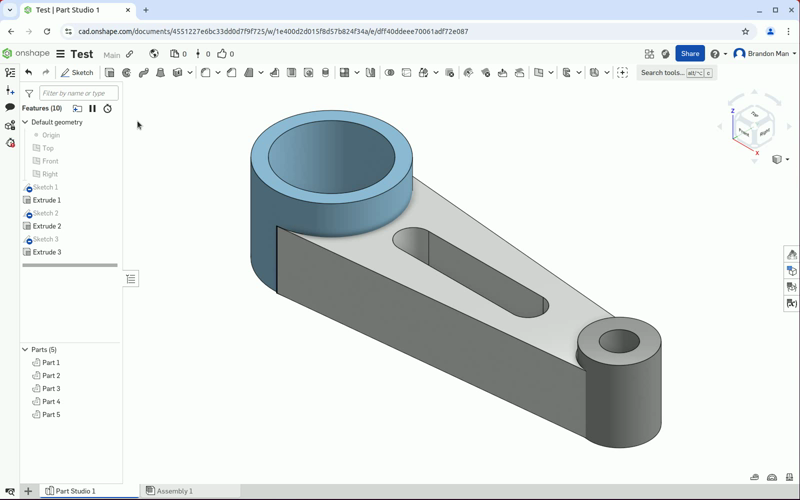
mouse_move(73, 189)
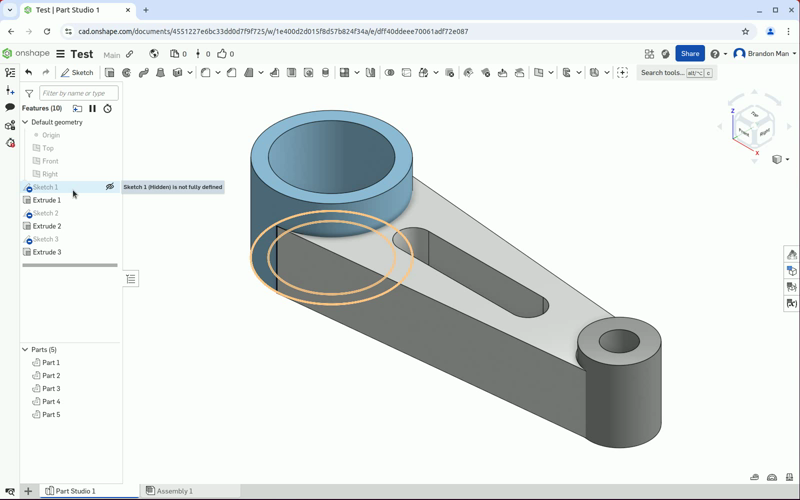
click(73, 189)